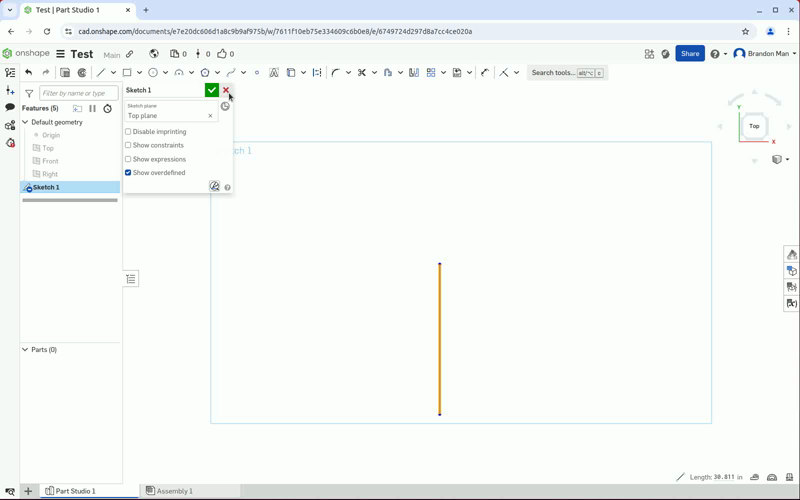
key(shift+h)
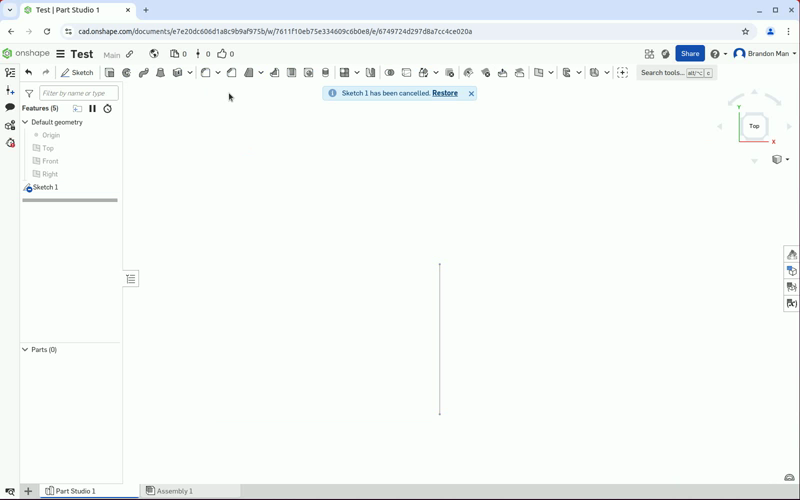
key(shift+s)
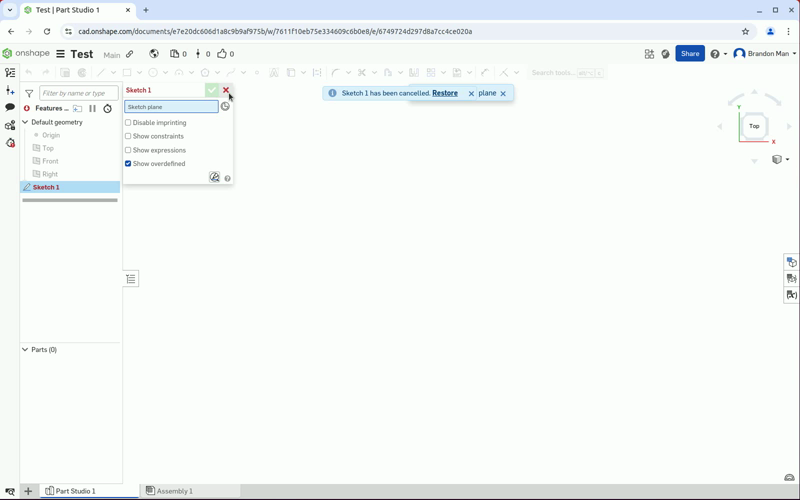
mouse_move(73, 150)
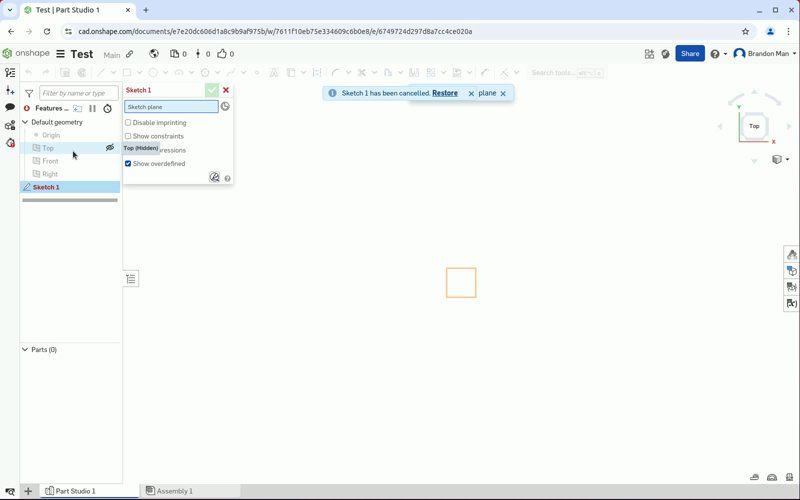
click(73, 150)
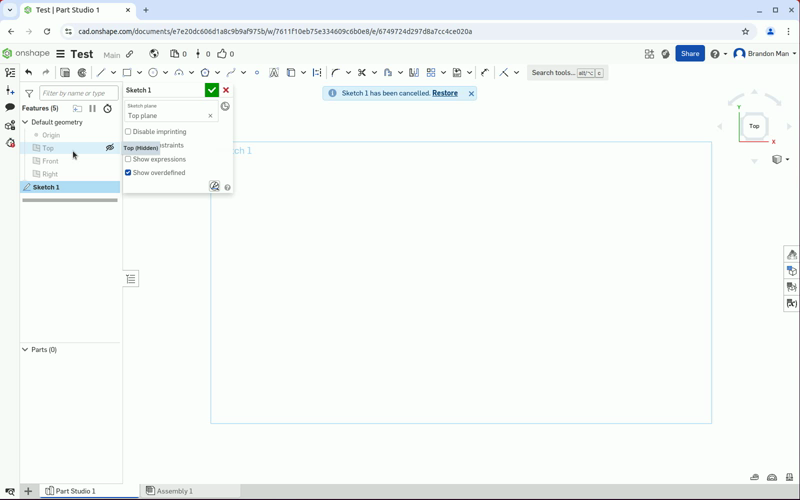
mouse_move(73, 352)
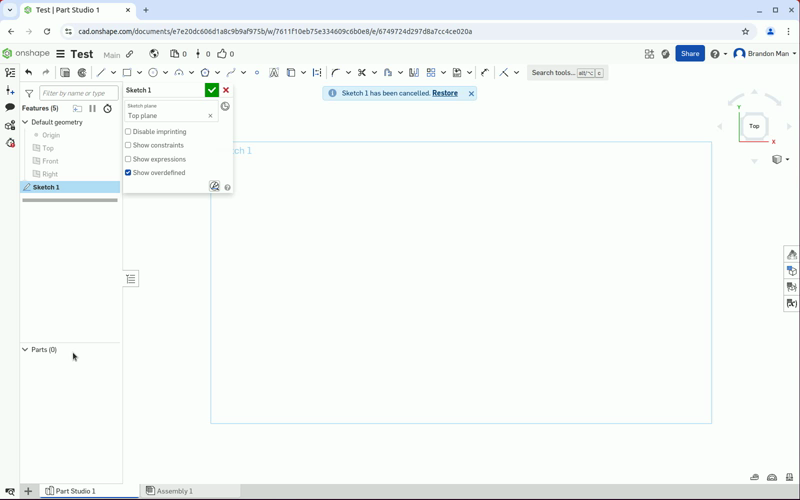
key(y)
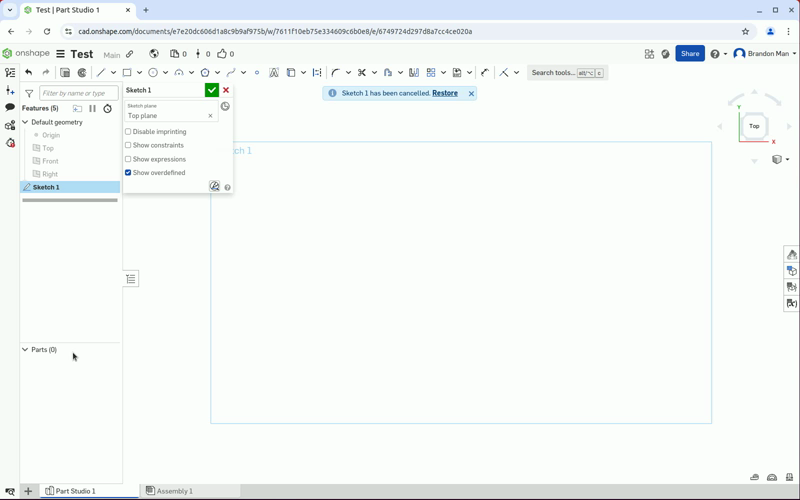
key(l)
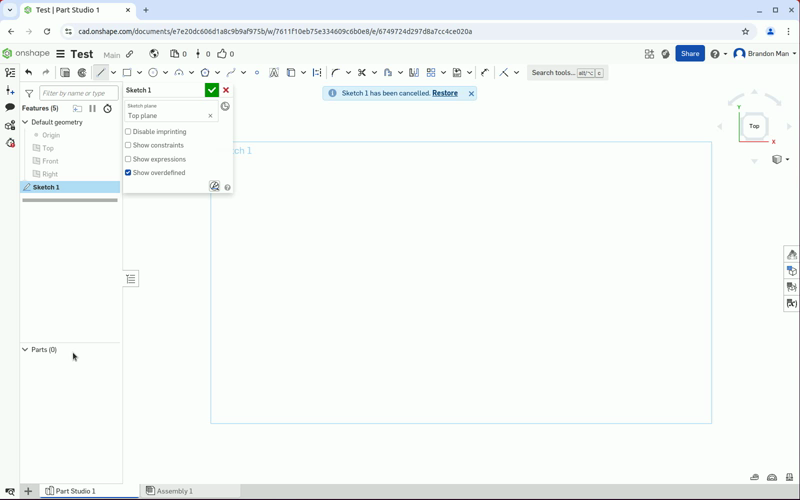
key_down(shift)
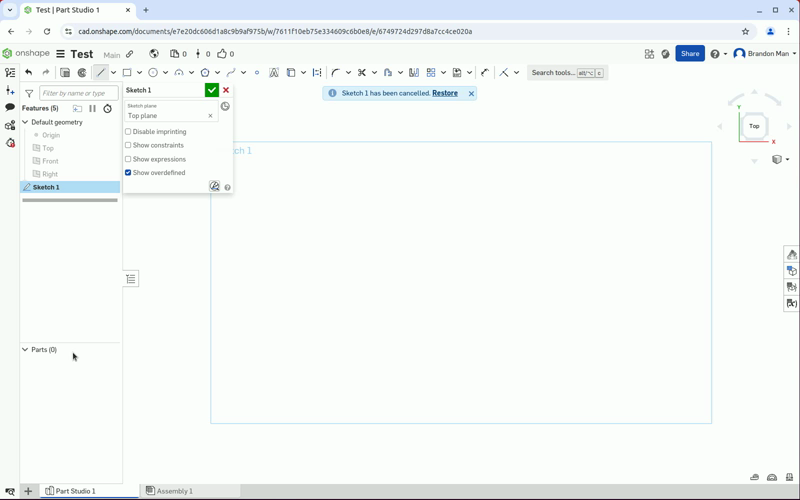
mouse_move(376, 339)
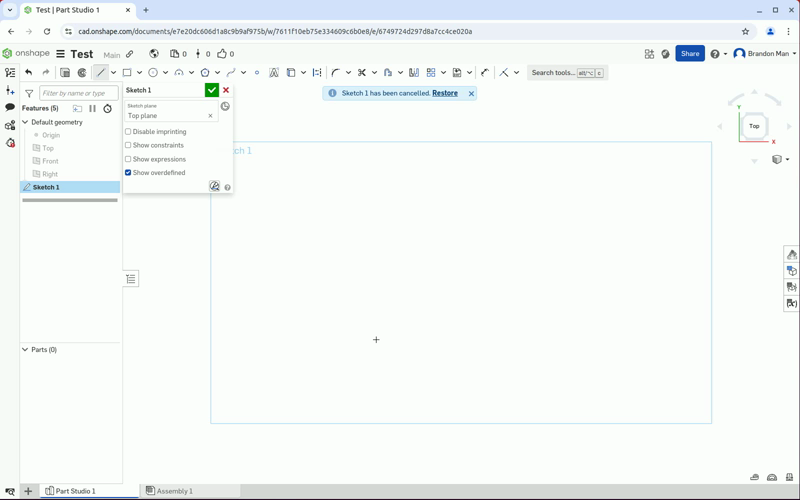
click(376, 339)
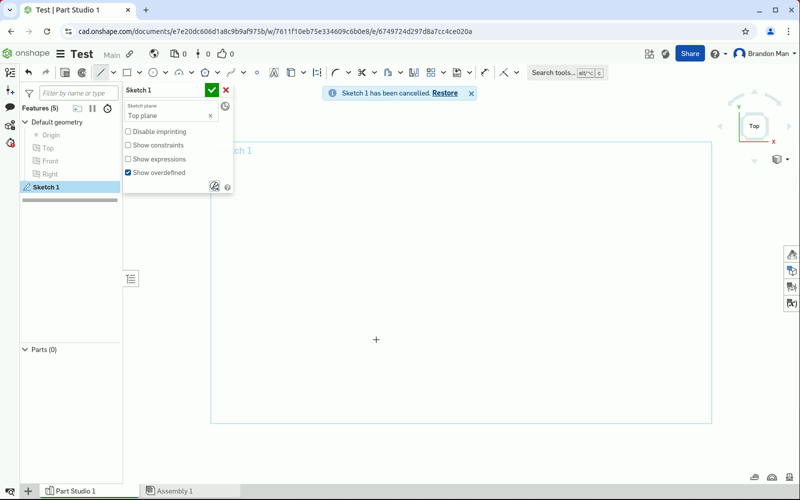
key_up(shift)
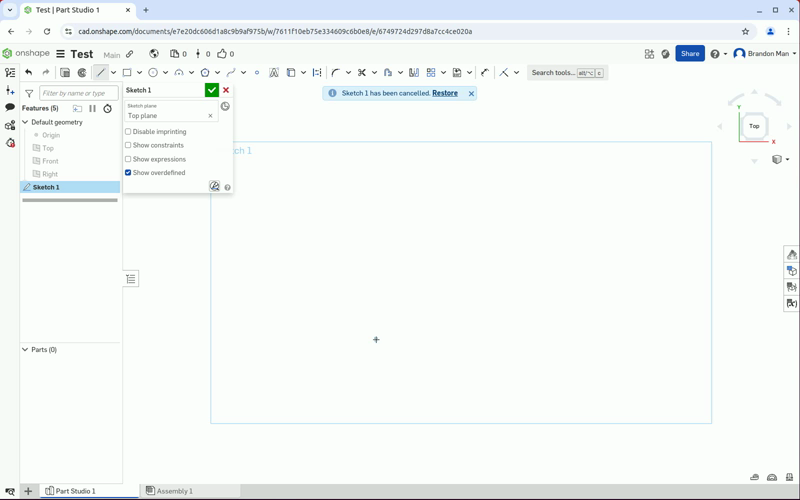
key_down(shift)
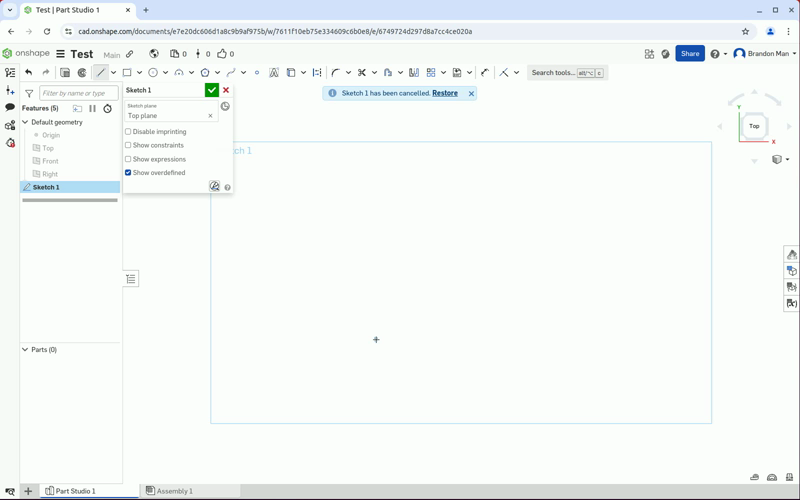
mouse_move(544, 339)
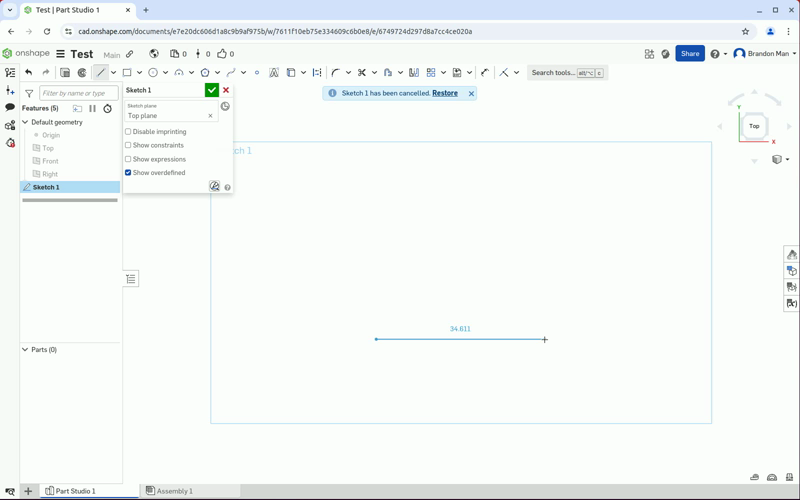
click(544, 339)
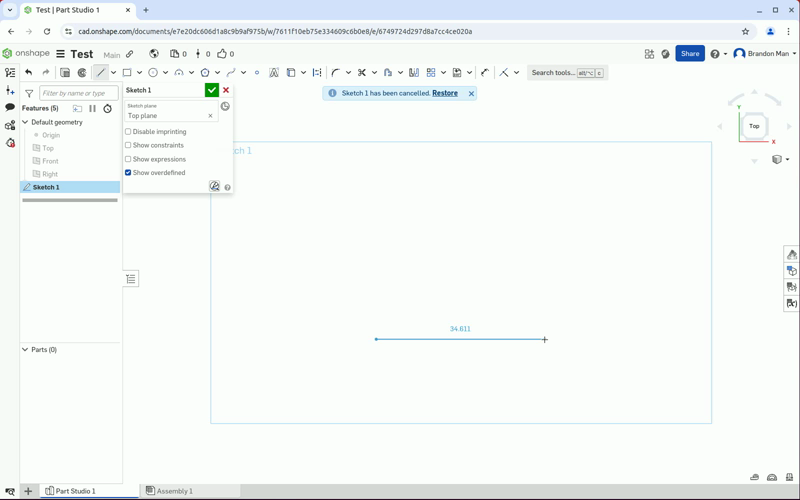
key_up(shift)
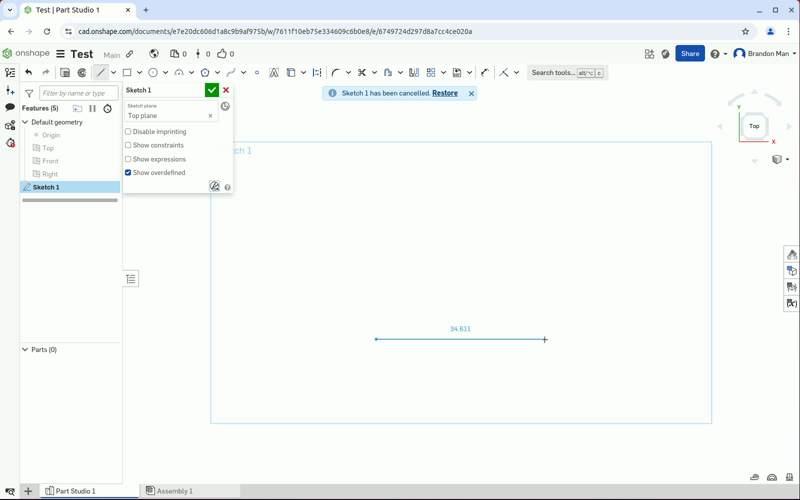
key_down(shift)
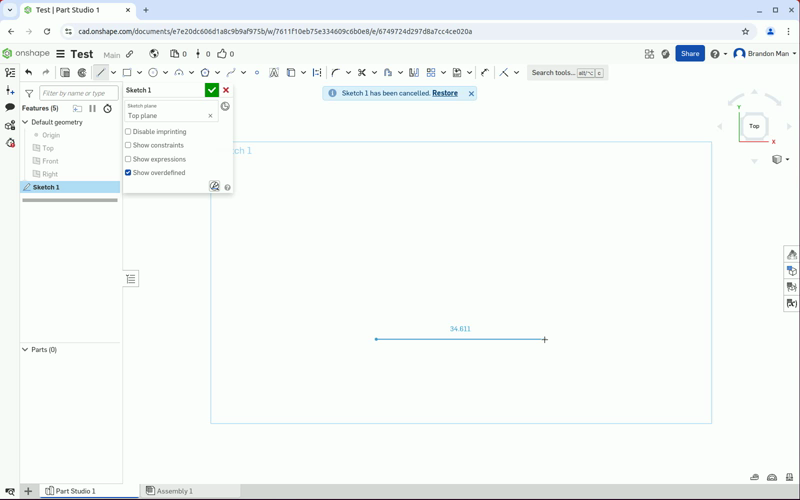
mouse_move(544, 227)
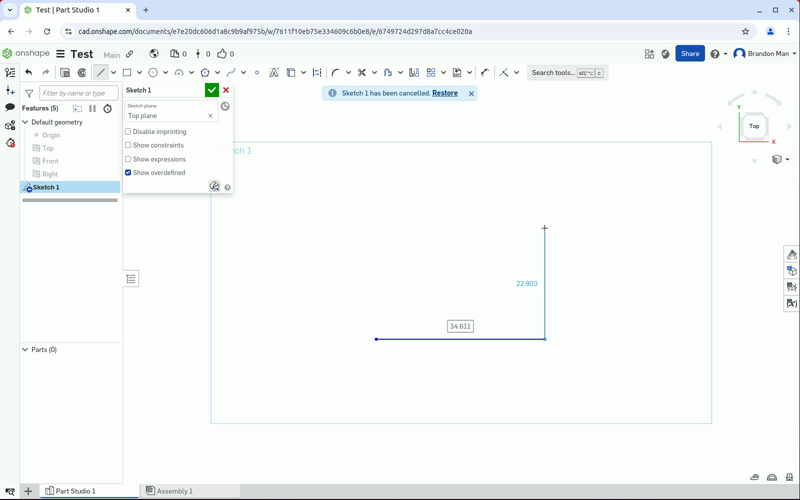
click(544, 227)
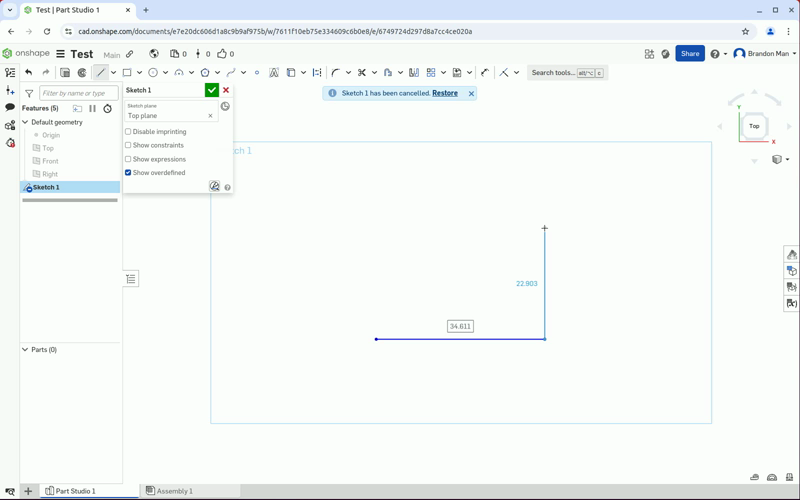
key_up(shift)
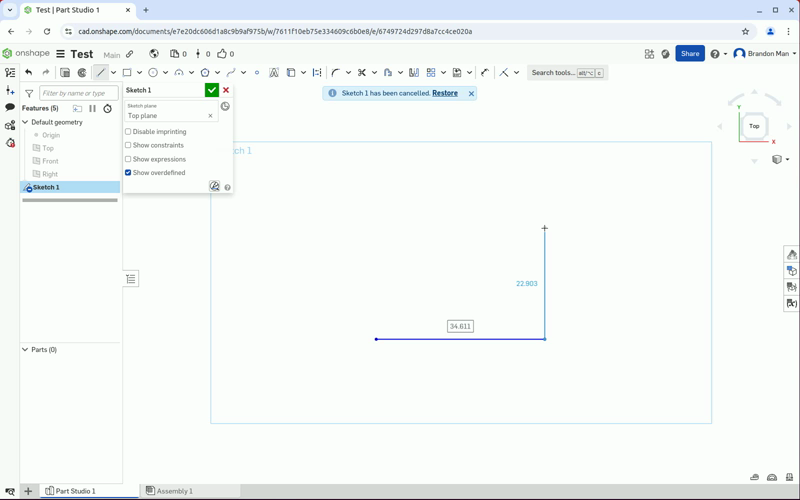
key_down(shift)
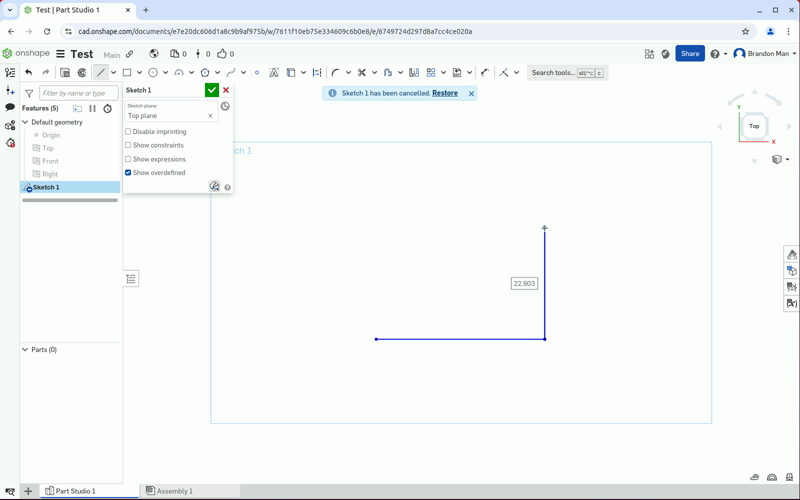
mouse_move(376, 227)
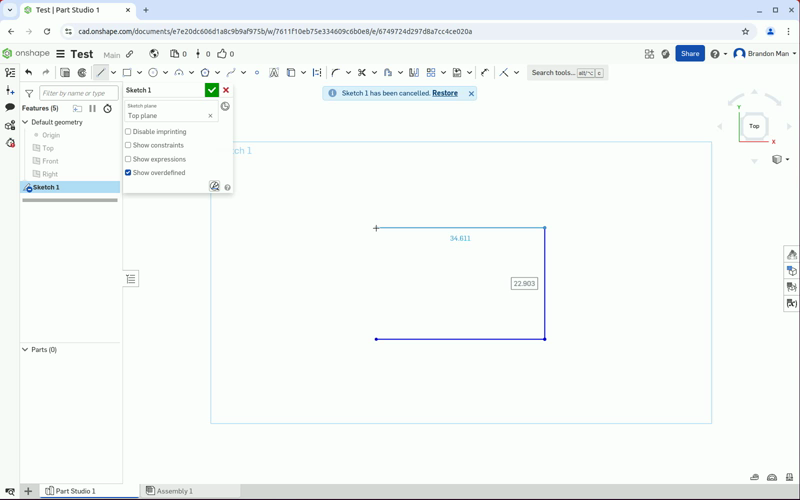
click(376, 227)
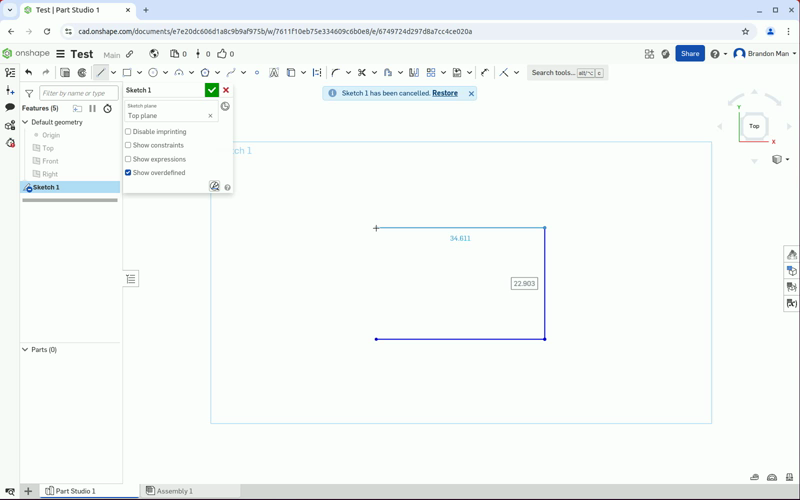
key_up(shift)
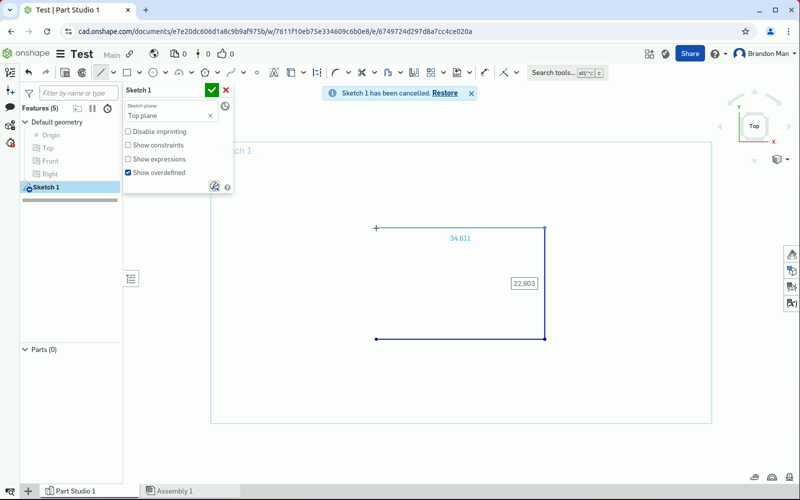
key_down(shift)
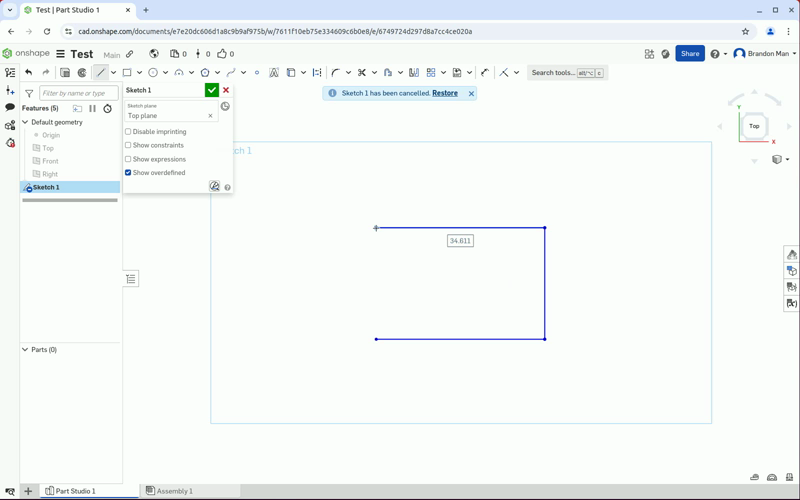
mouse_move(376, 339)
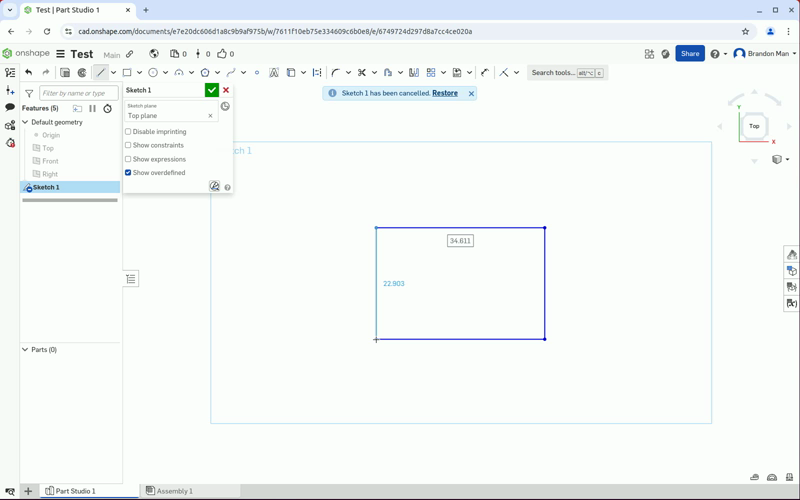
key_up(shift)
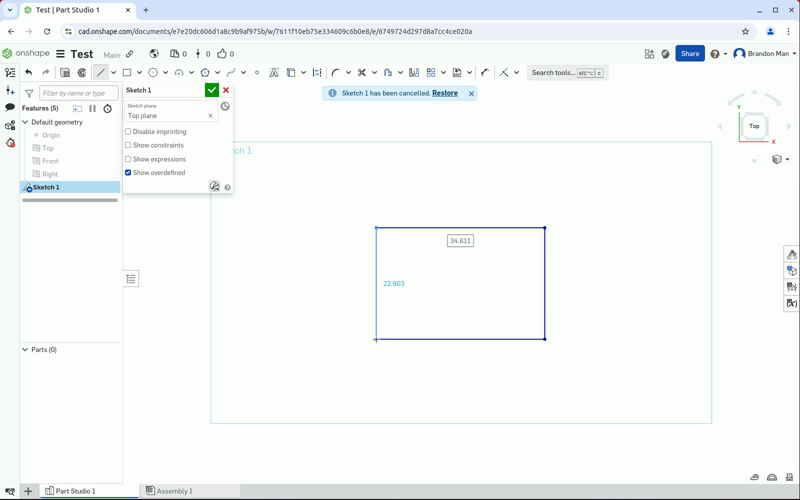
click(376, 339)
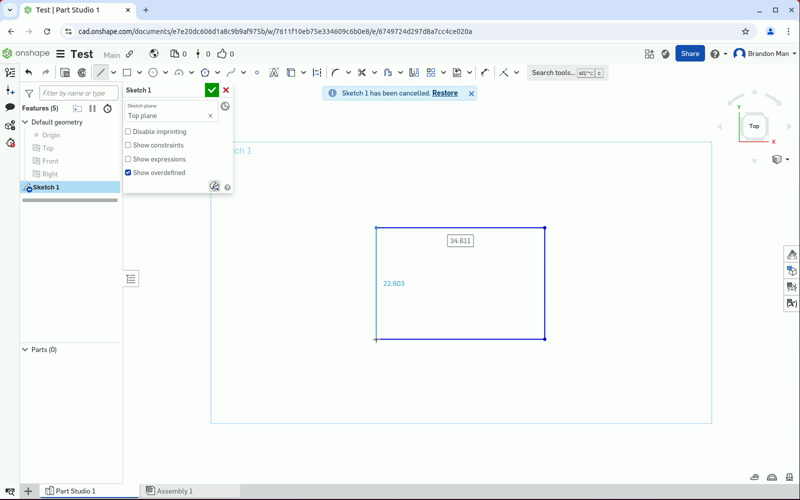
key(esc)
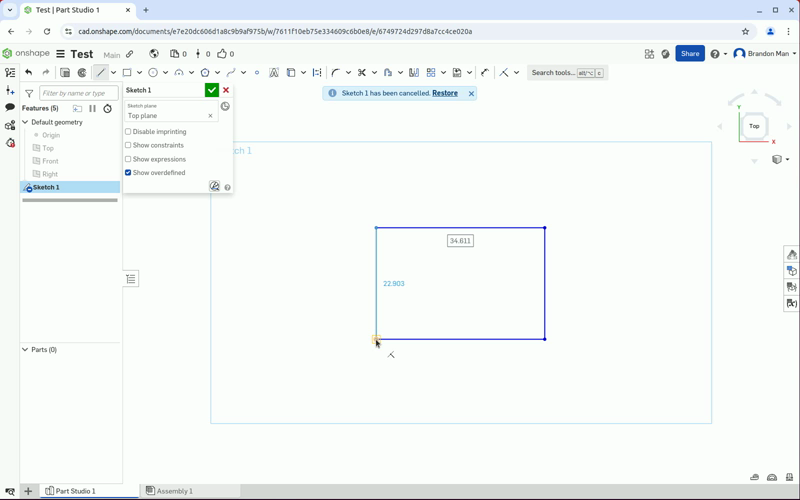
key(c)
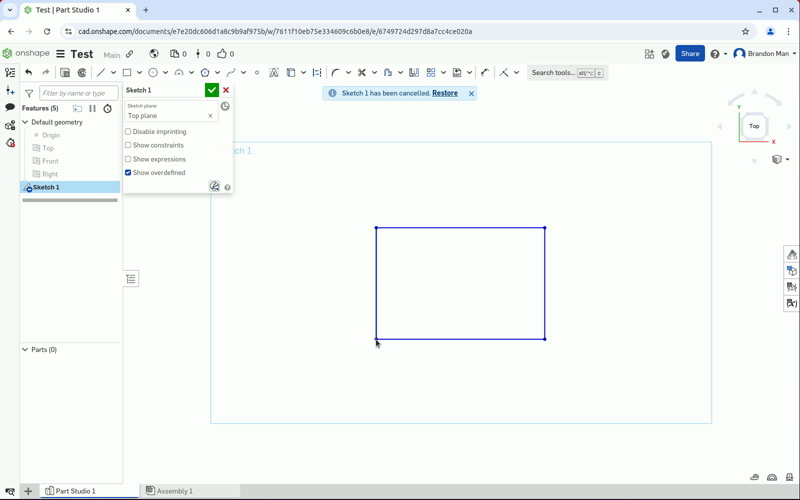
key_down(shift)
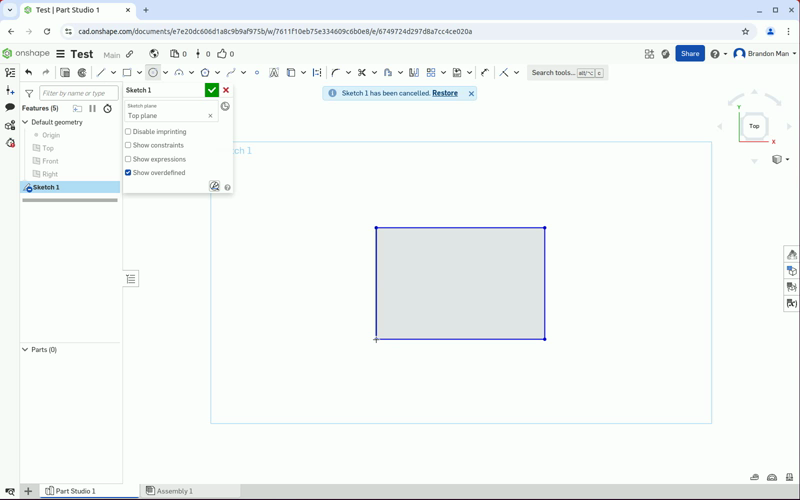
mouse_move(461, 282)
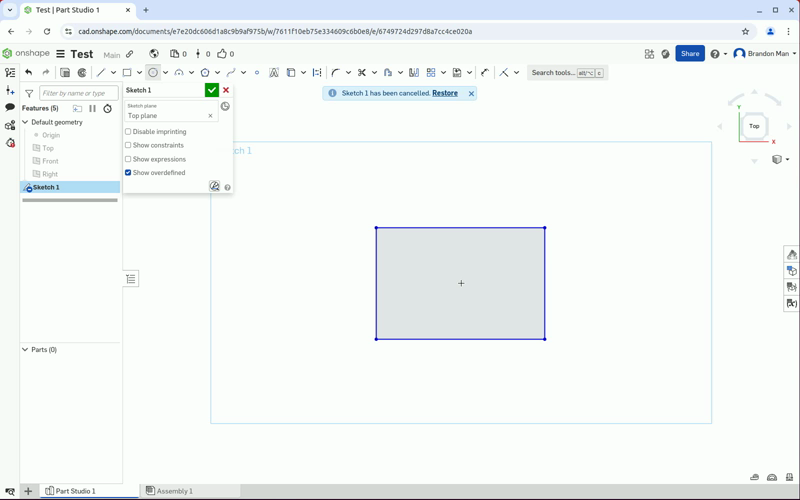
click(461, 282)
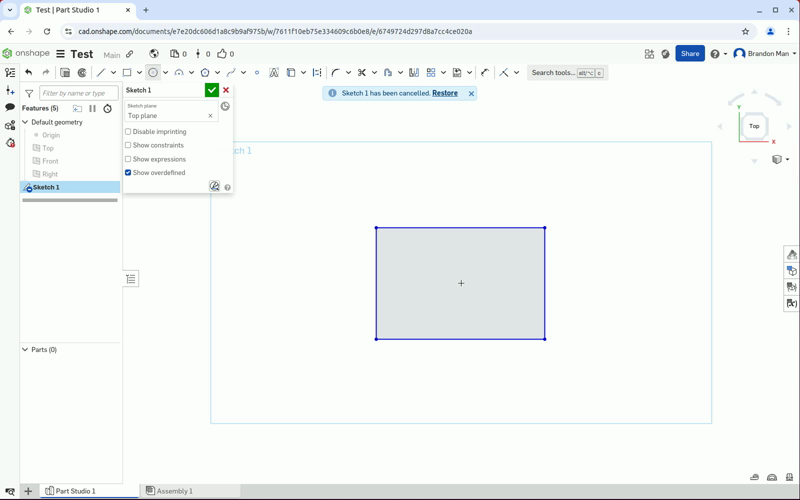
key_up(shift)
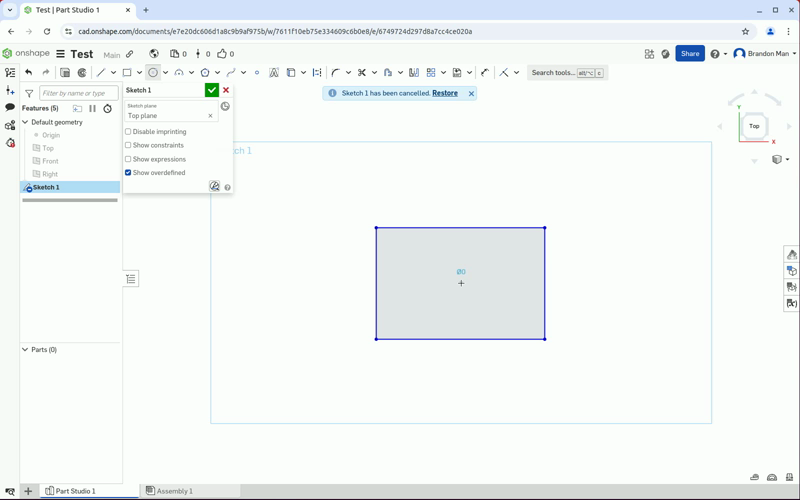
mouse_move(489, 282)
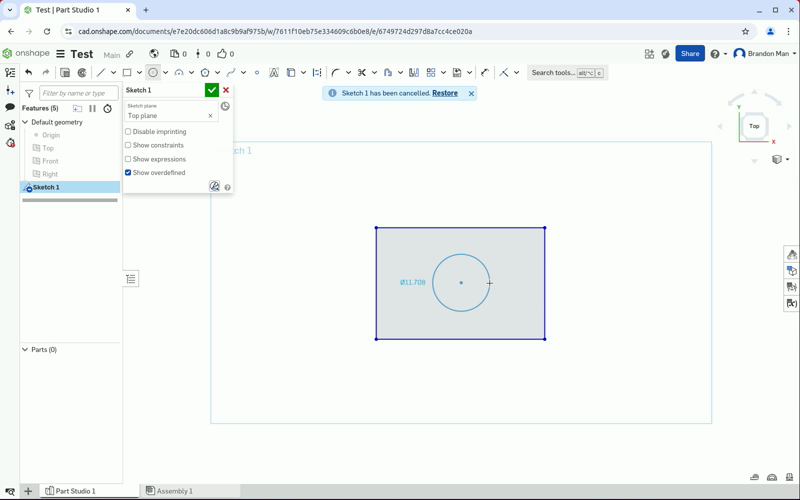
click(489, 282)
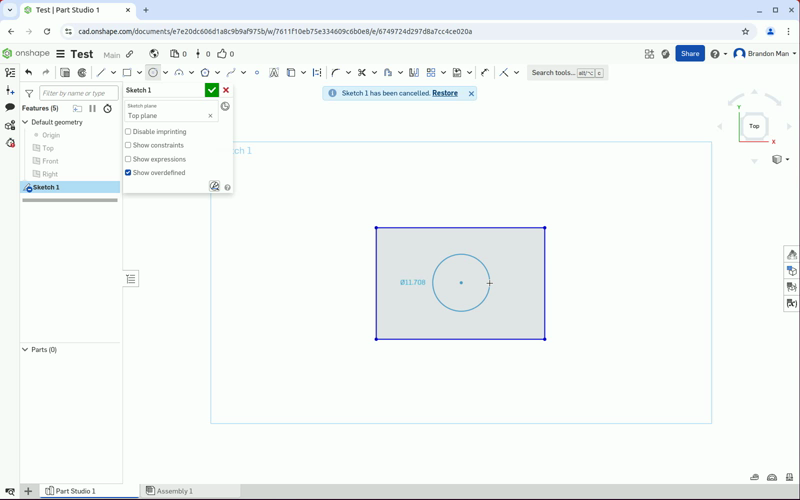
key(esc)
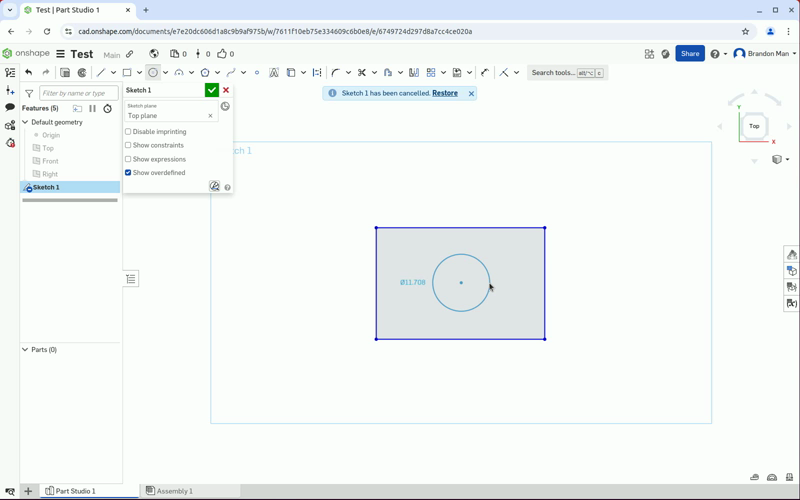
mouse_move(391, 296)
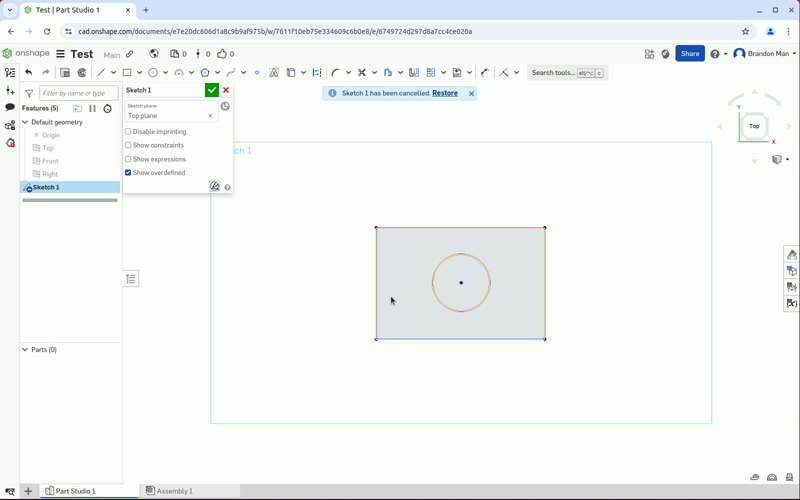
click(391, 296)
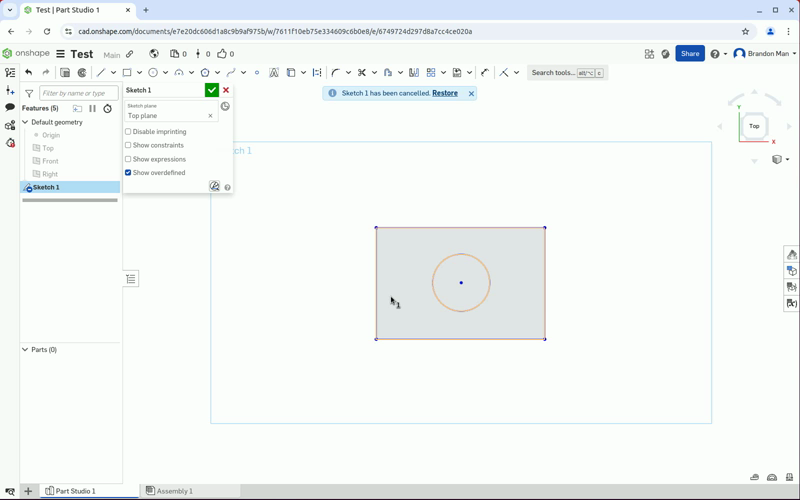
mouse_move(73, 352)
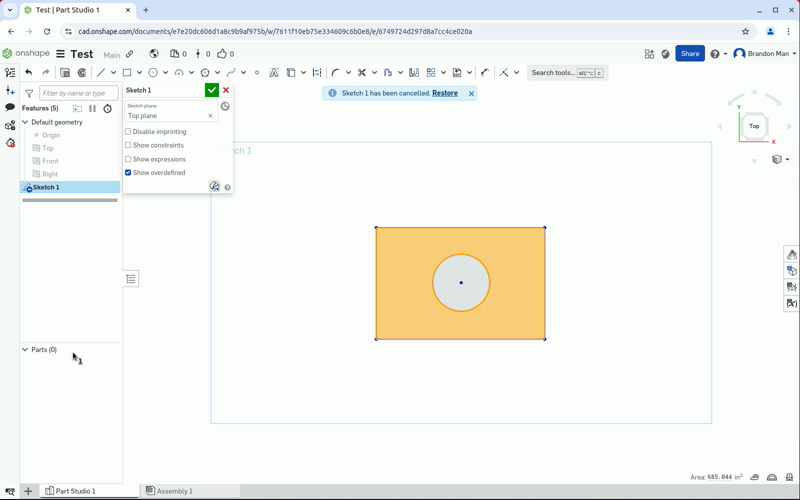
key(shift+y)
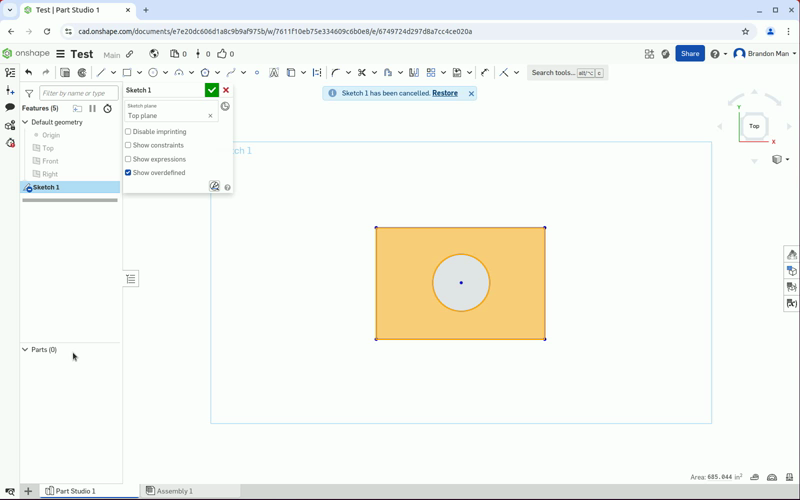
key(shift+e)
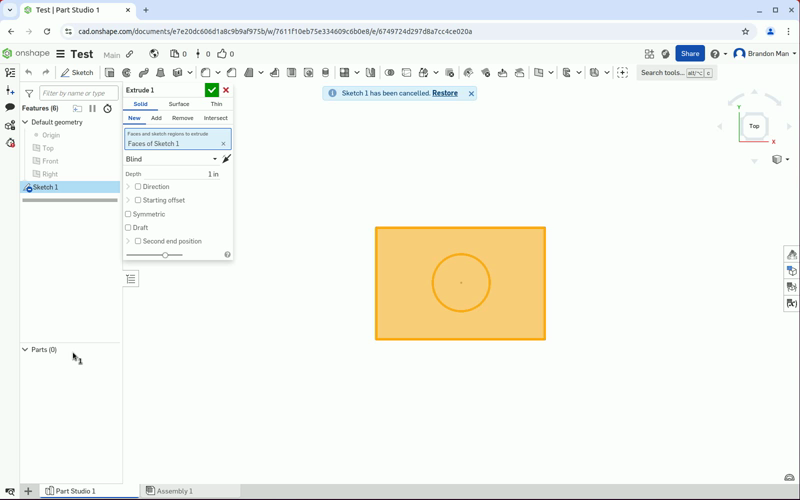
mouse_move(143, 106)
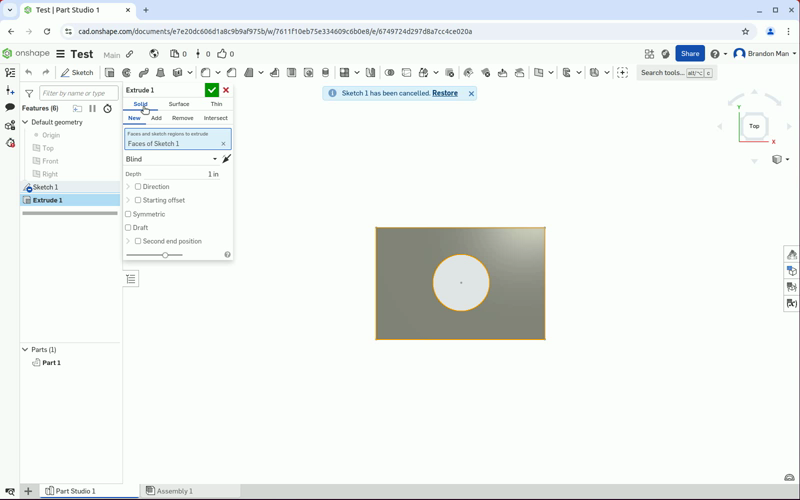
click(143, 106)
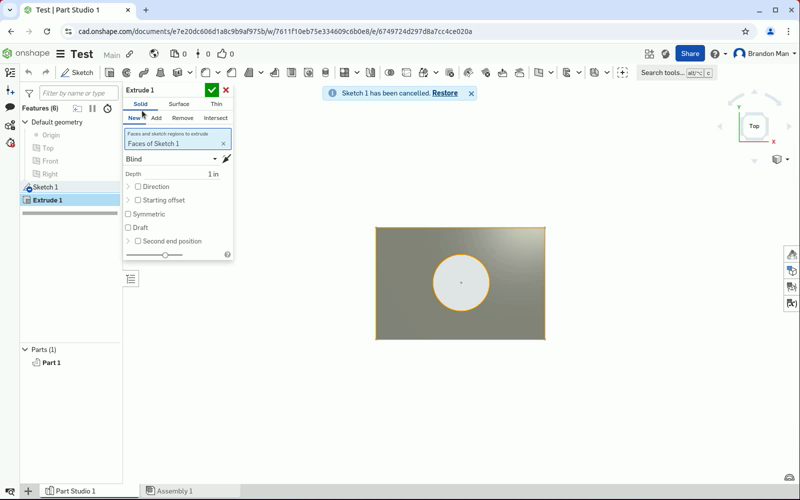
mouse_move(137, 120)
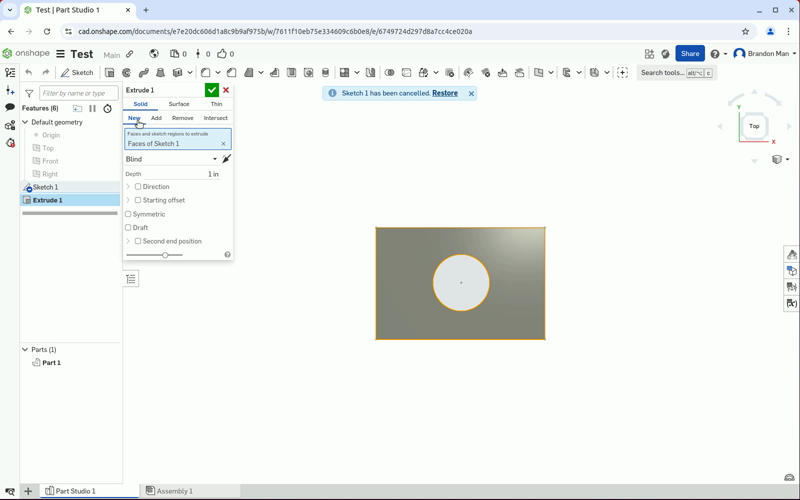
click(137, 120)
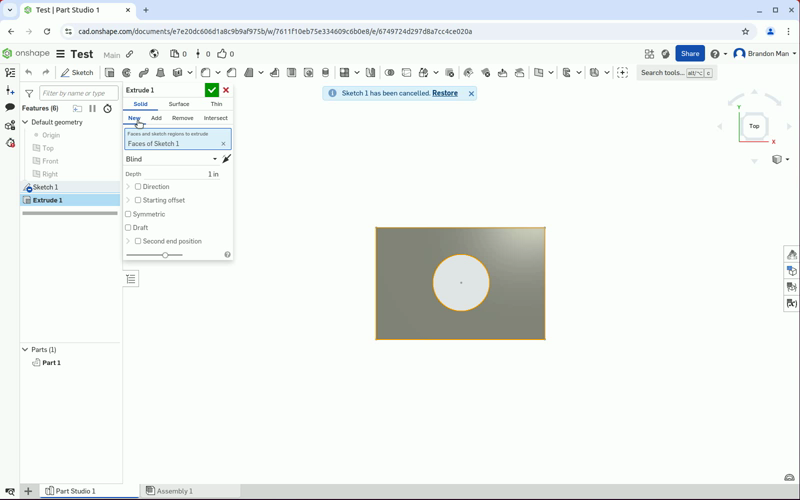
key(tab, 4)
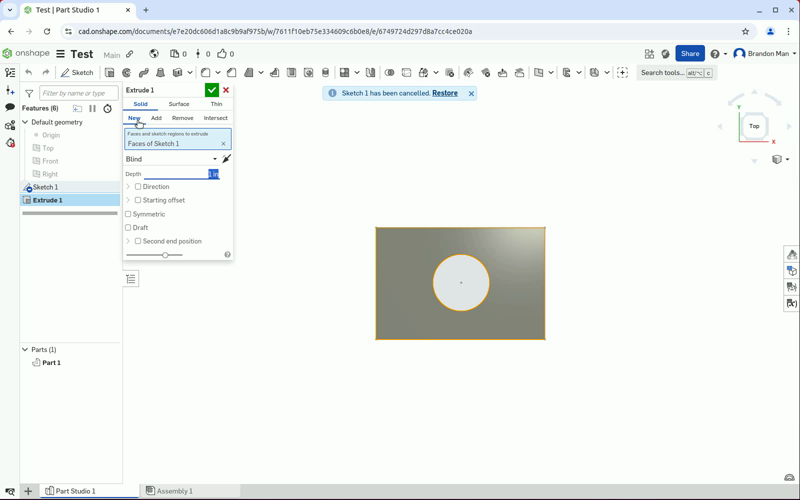
text(5.777)
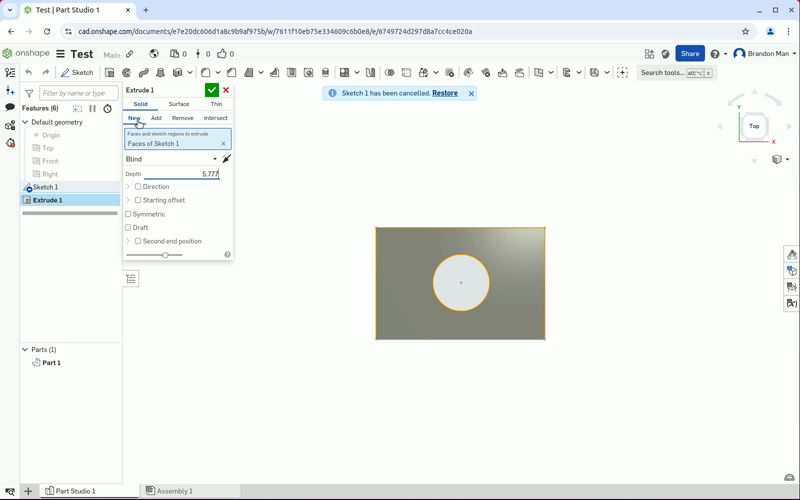
key(enter)
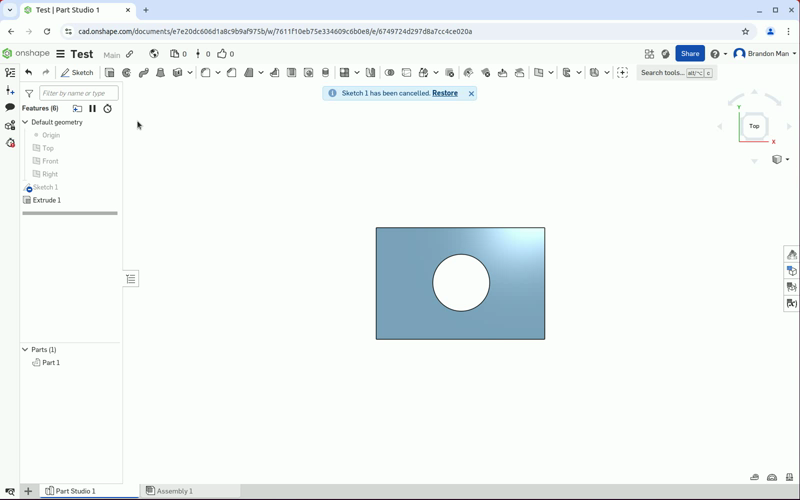
key(shift+h)
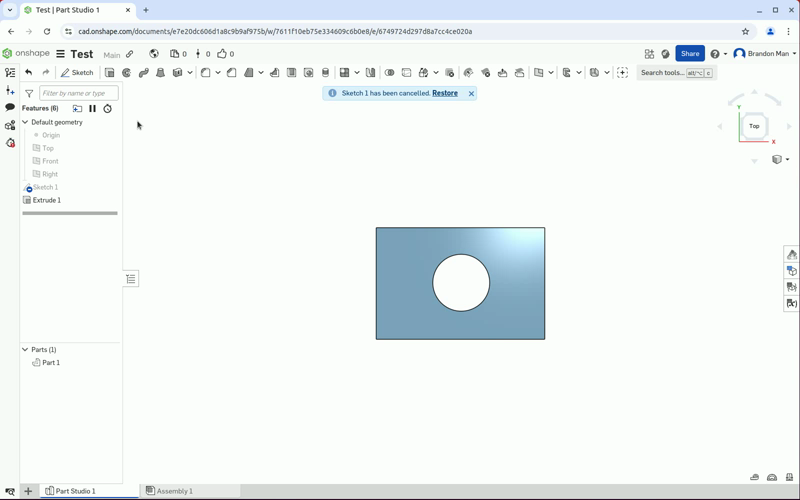
key(shift+h)
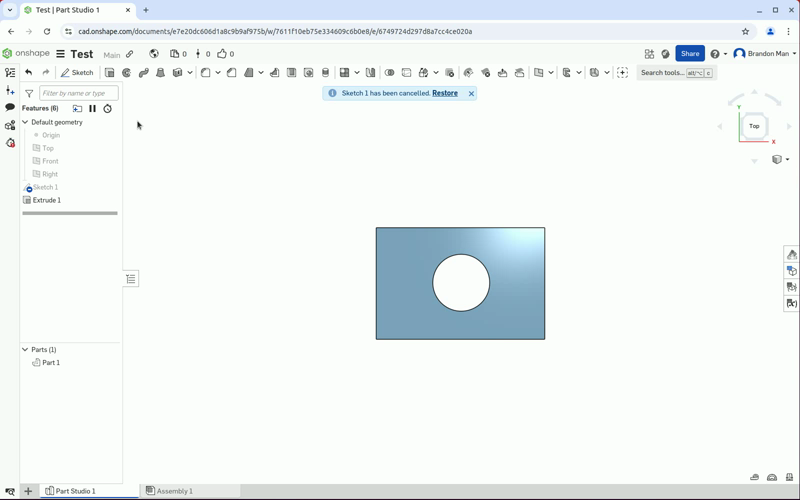
mouse_move(73, 189)
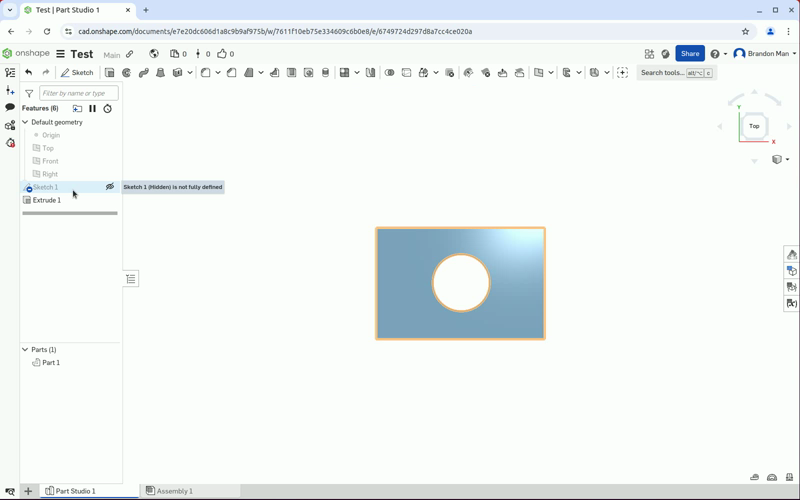
click(73, 189)
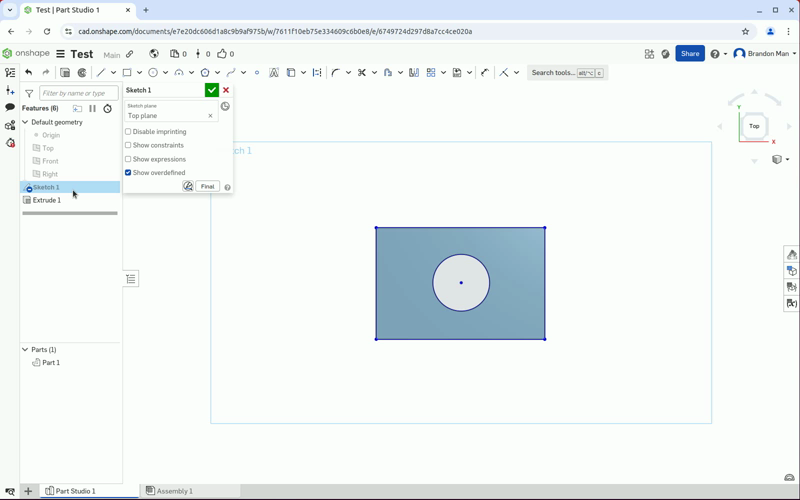
mouse_move(229, 92)
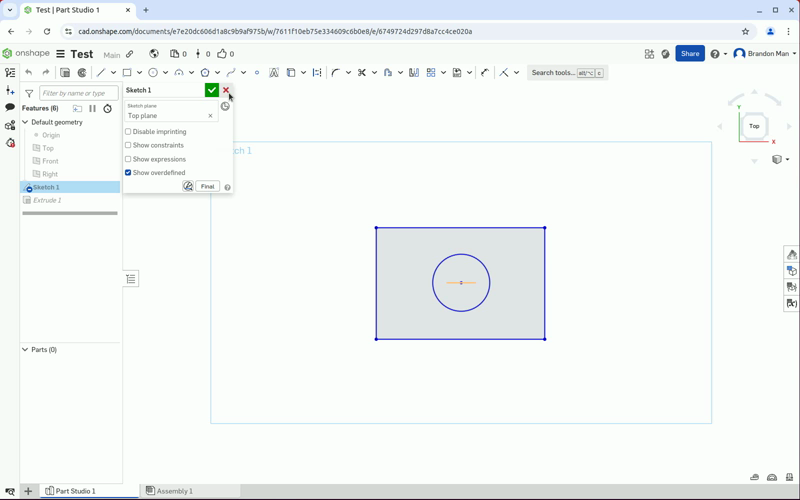
click(229, 92)
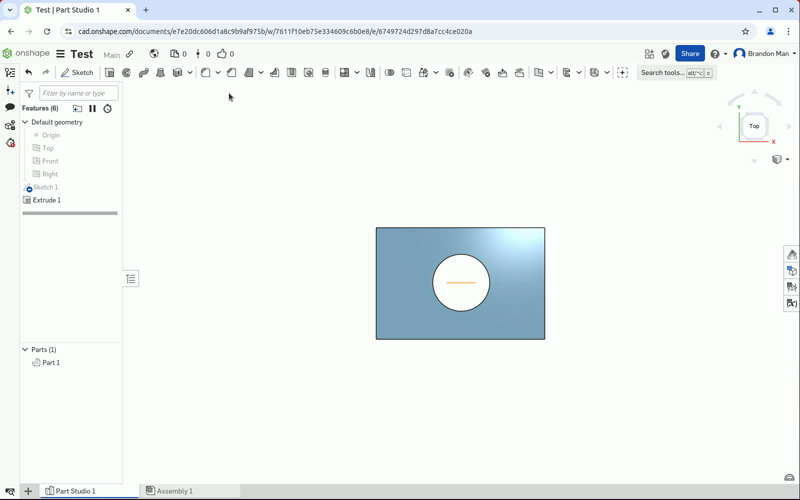
mouse_move(541, 75)
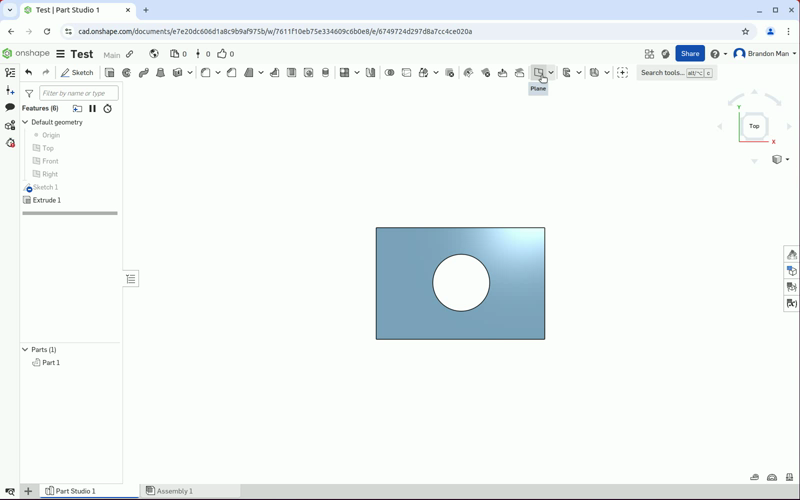
click(541, 75)
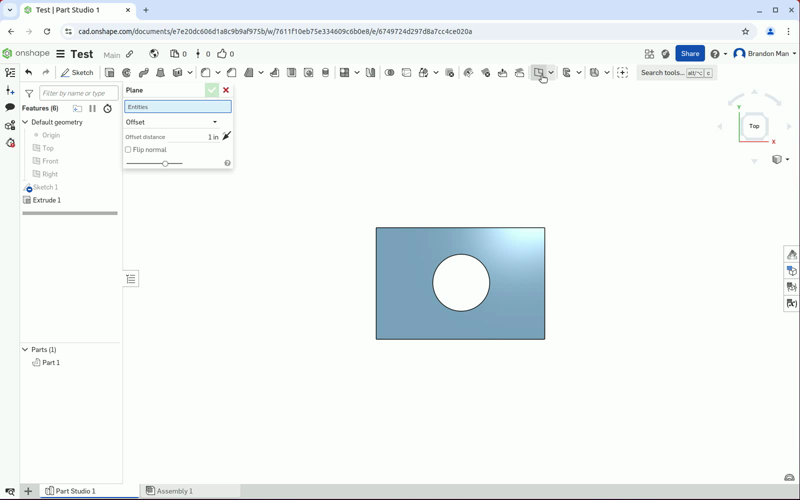
mouse_move(73, 150)
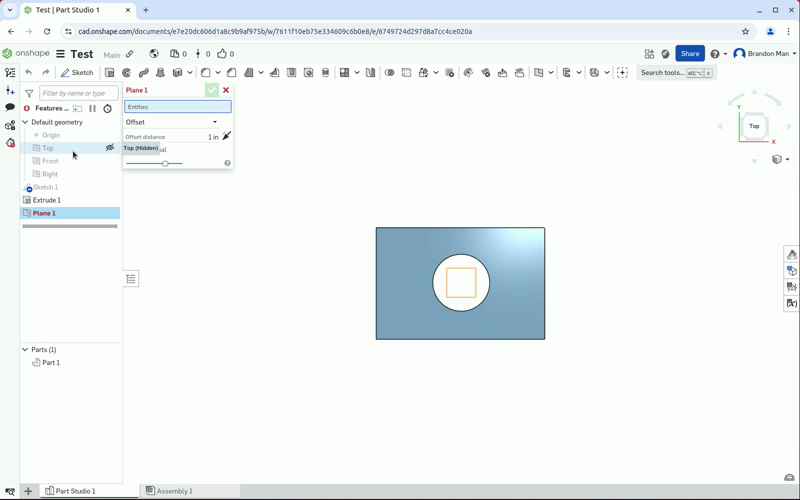
click(73, 150)
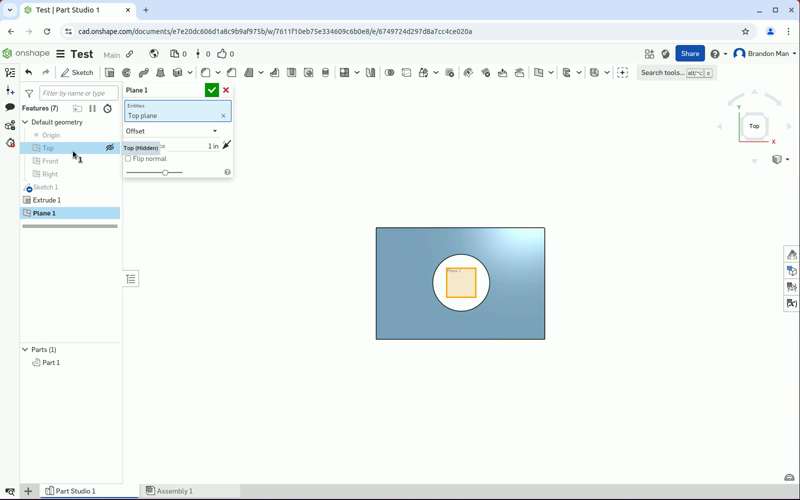
key(tab, 2)
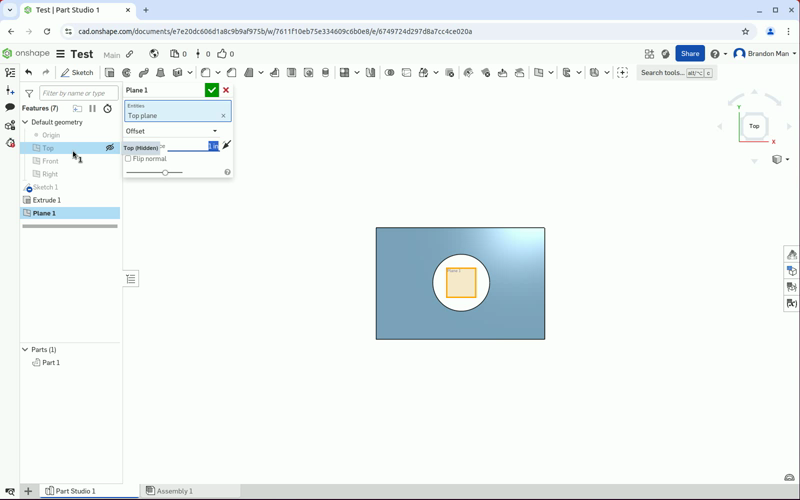
text(5.792)
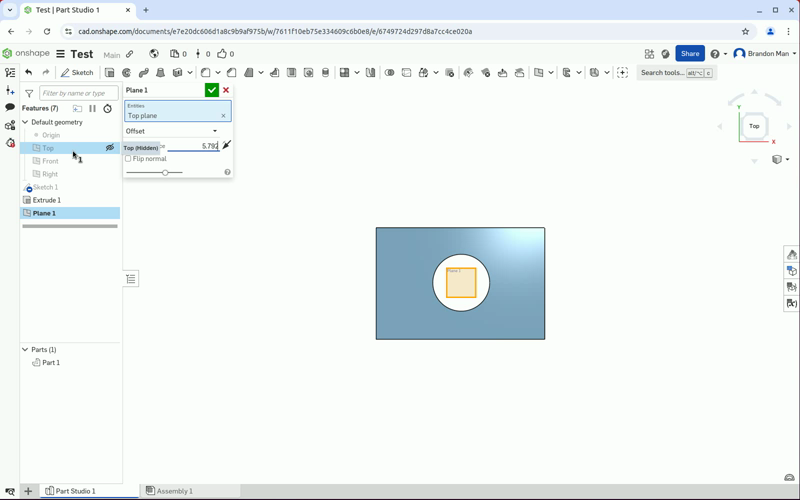
key(enter, 2)
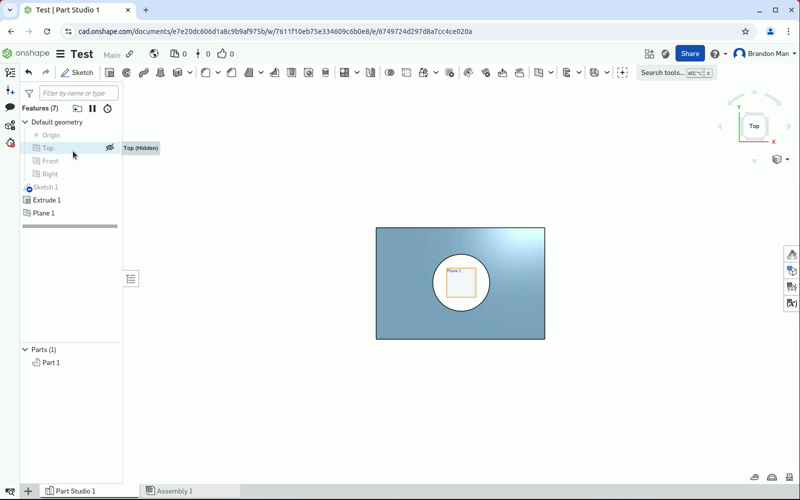
key(shift+s)
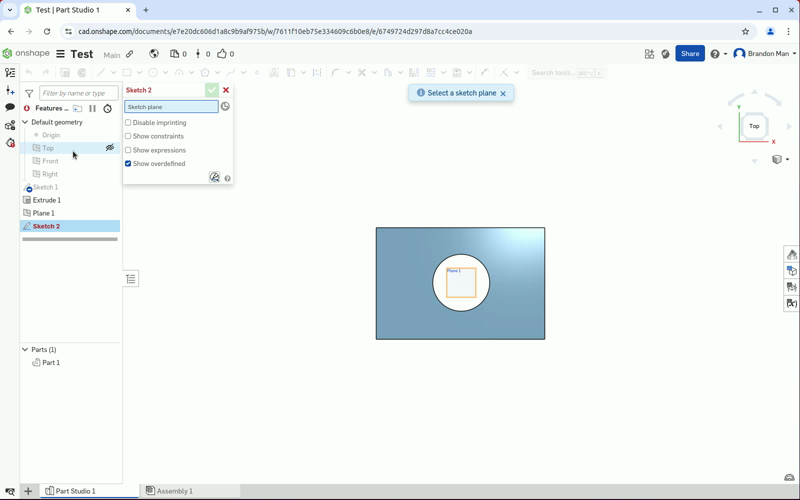
mouse_move(73, 215)
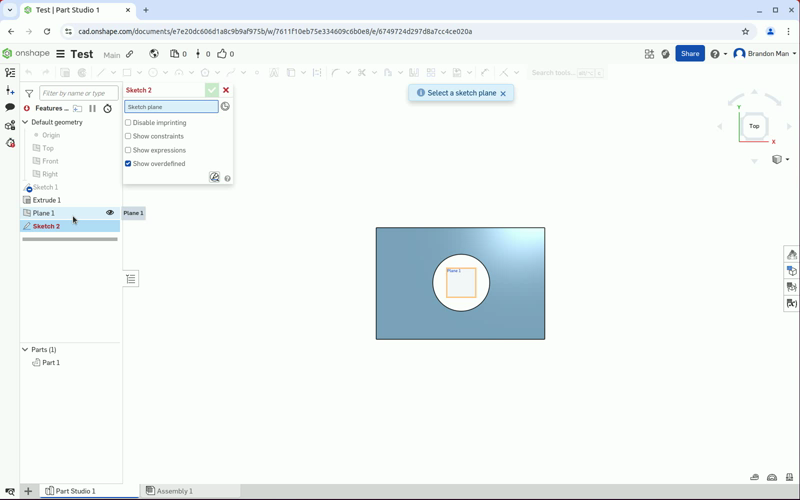
click(73, 215)
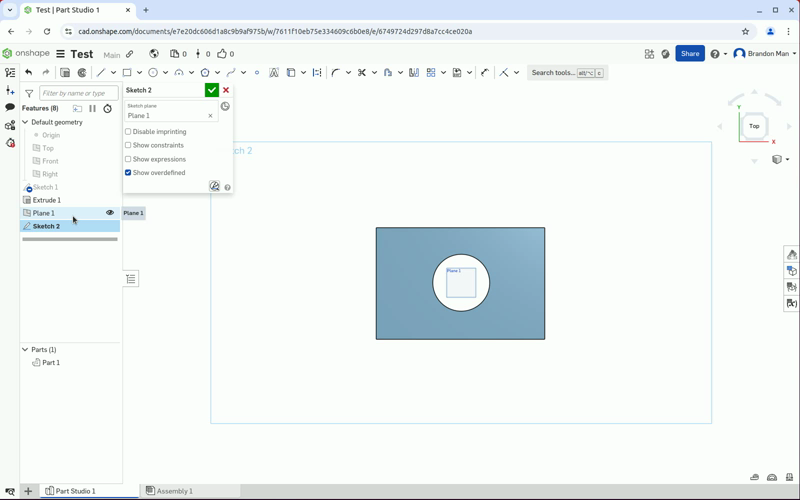
mouse_move(73, 352)
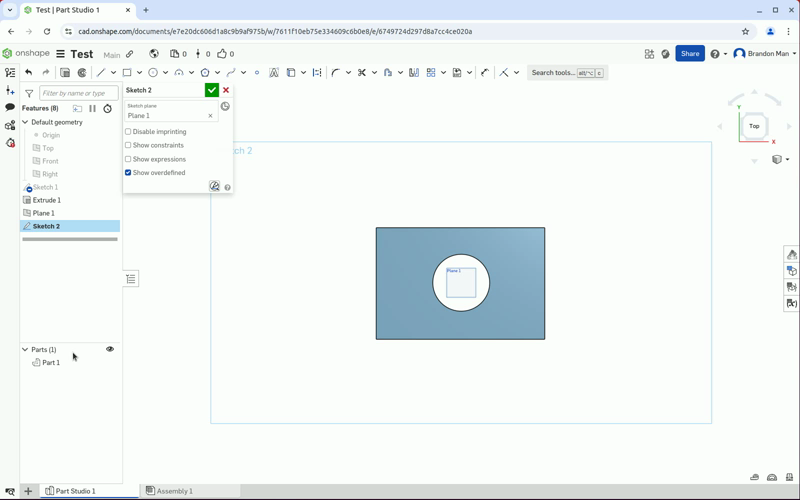
key(y)
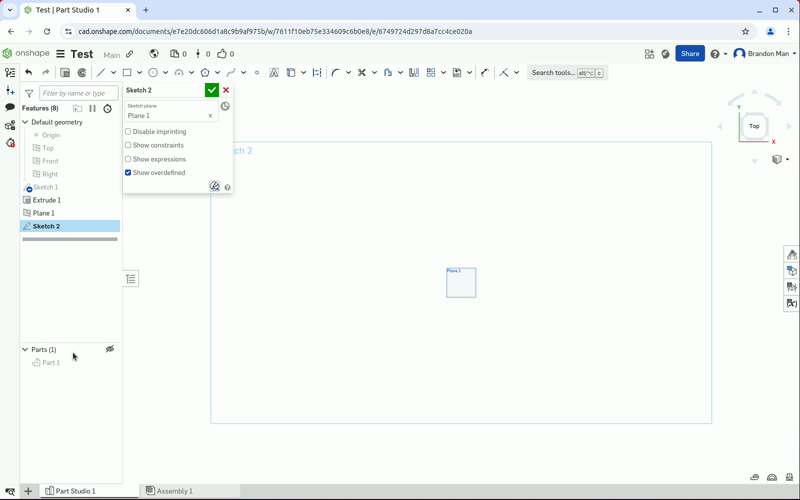
key(l)
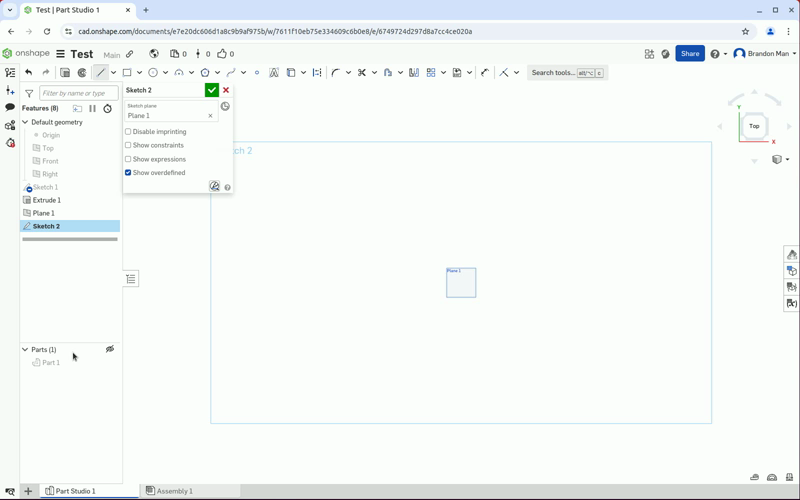
key_down(shift)
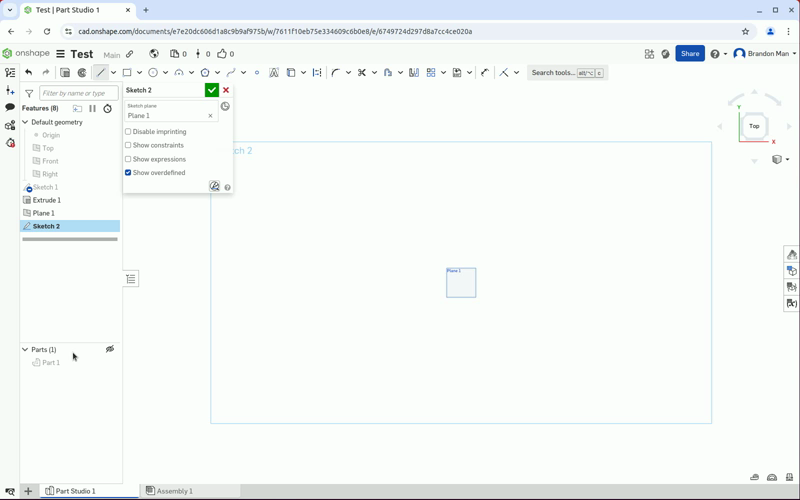
mouse_move(404, 339)
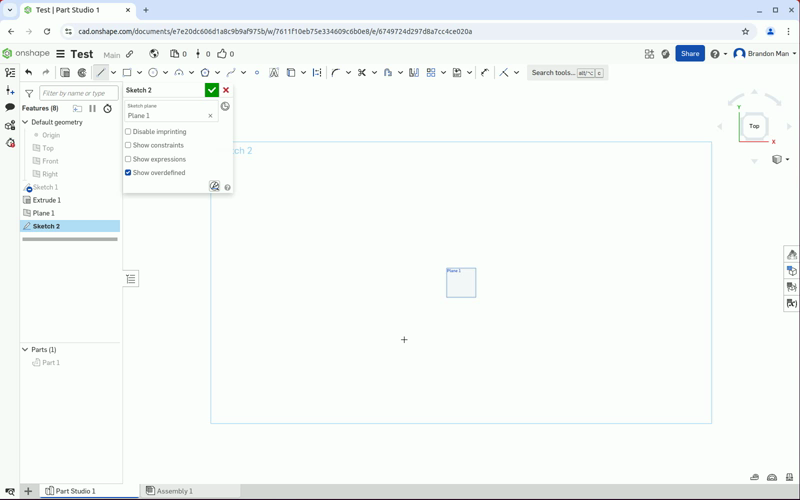
click(404, 339)
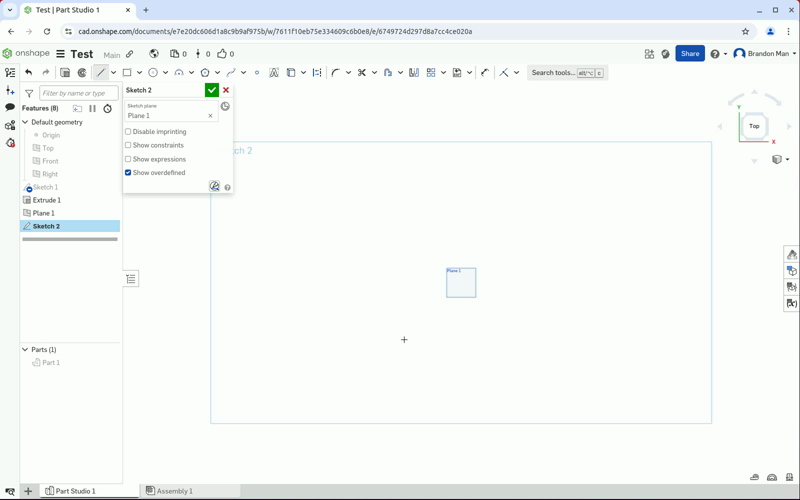
key_up(shift)
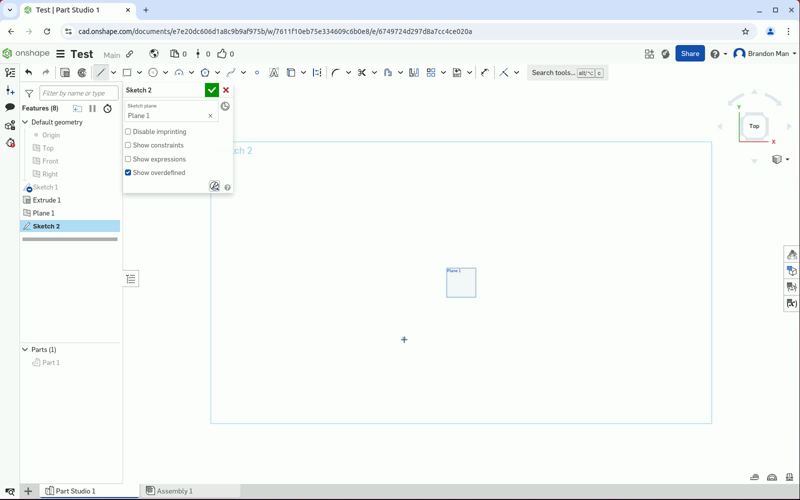
key_down(shift)
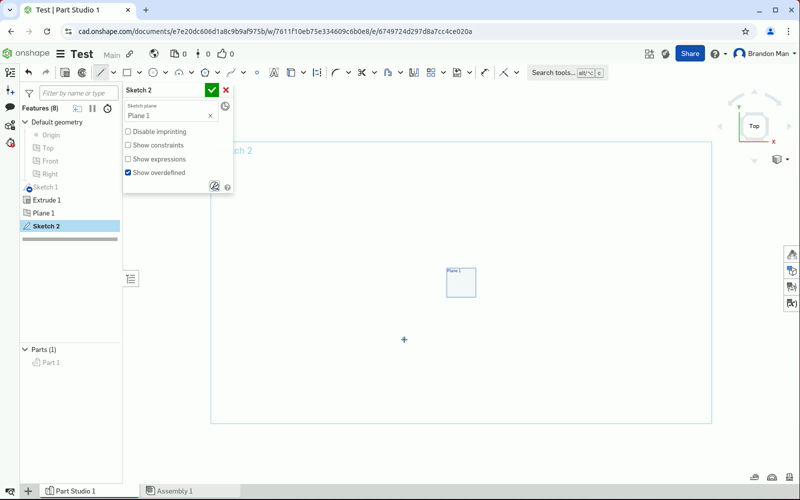
mouse_move(434, 339)
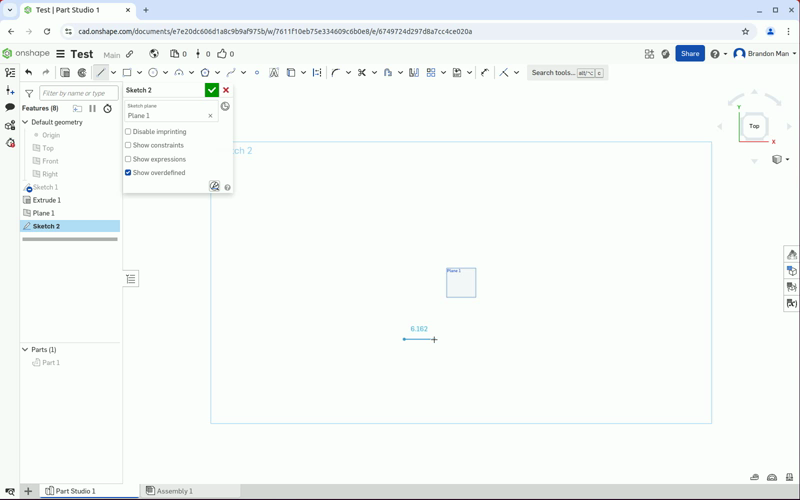
mouse_move(406, 339)
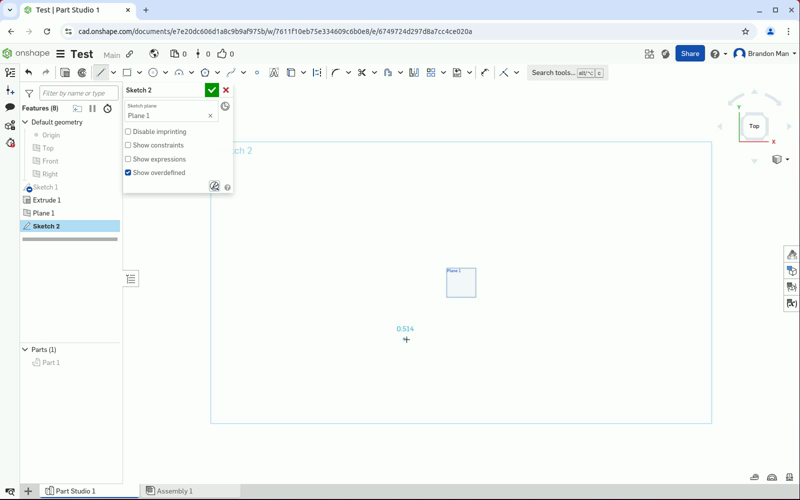
scroll(6)
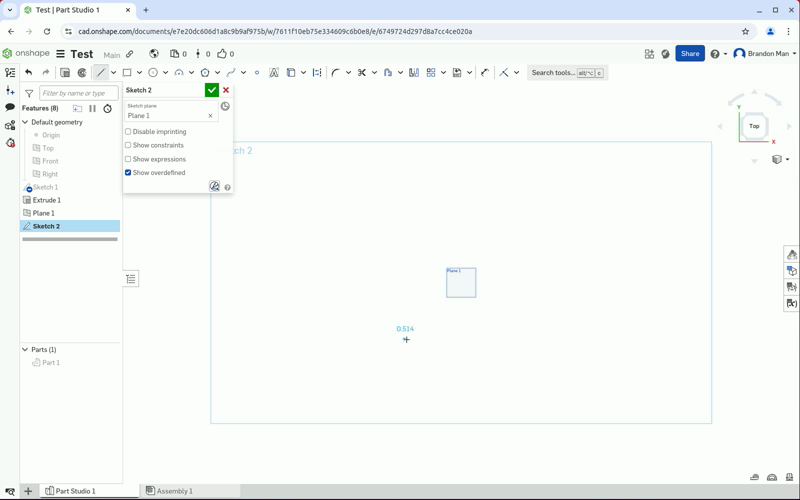
scroll(6)
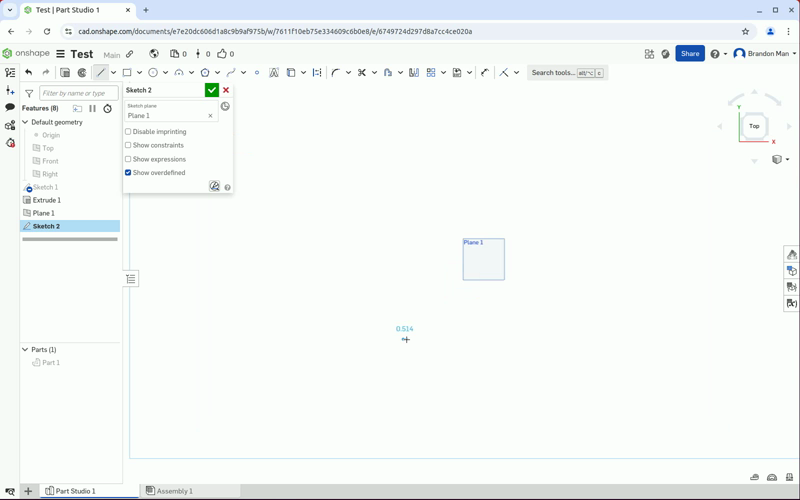
scroll(6)
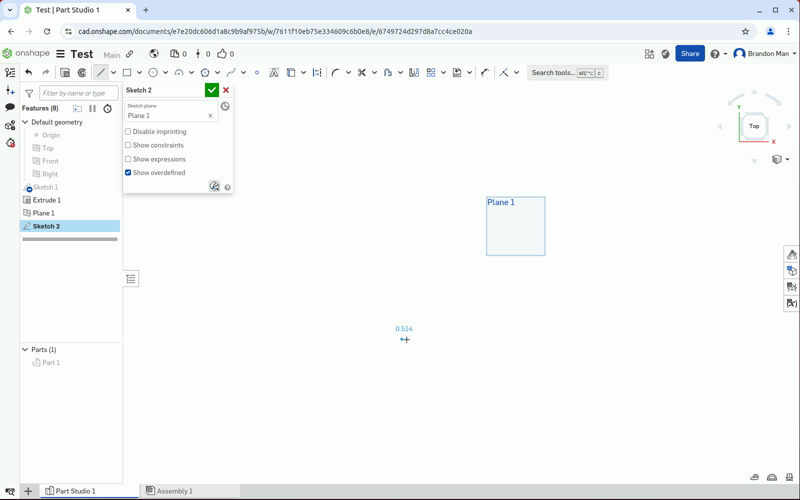
scroll(6)
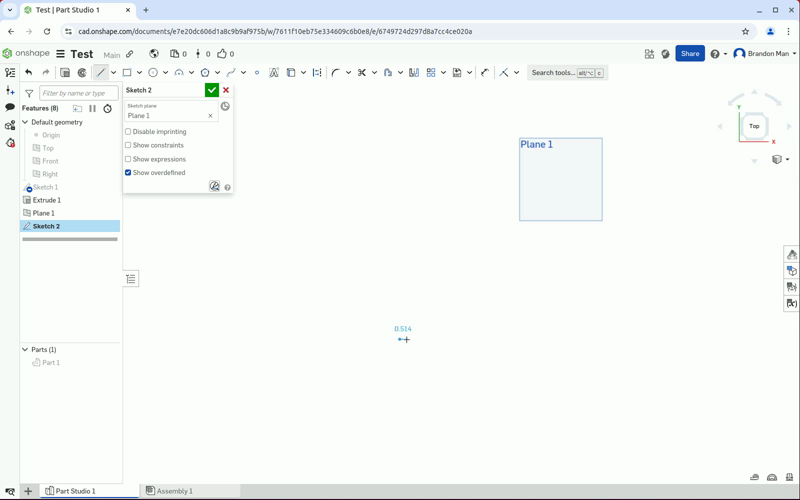
scroll(6)
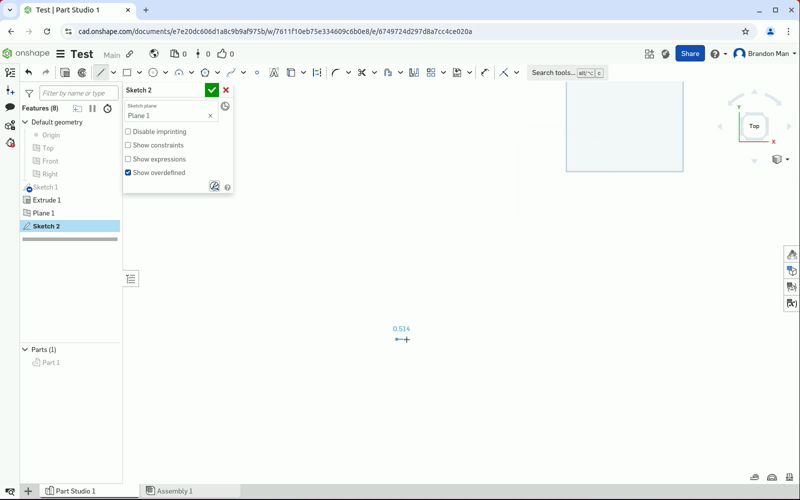
scroll(6)
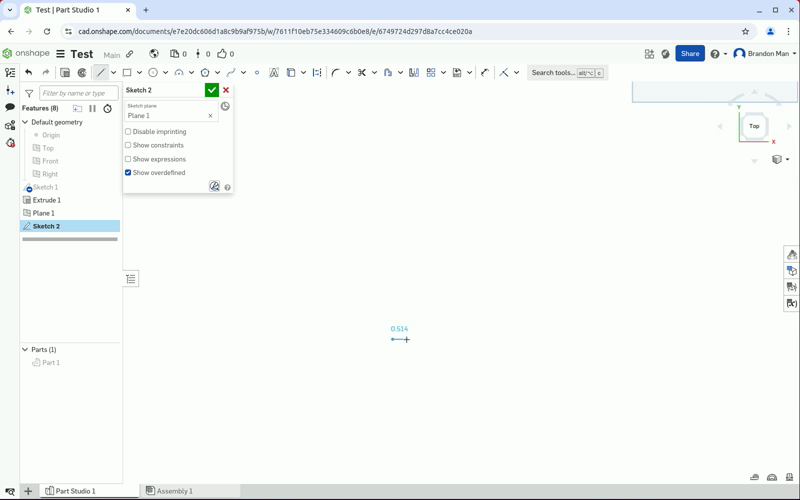
scroll(6)
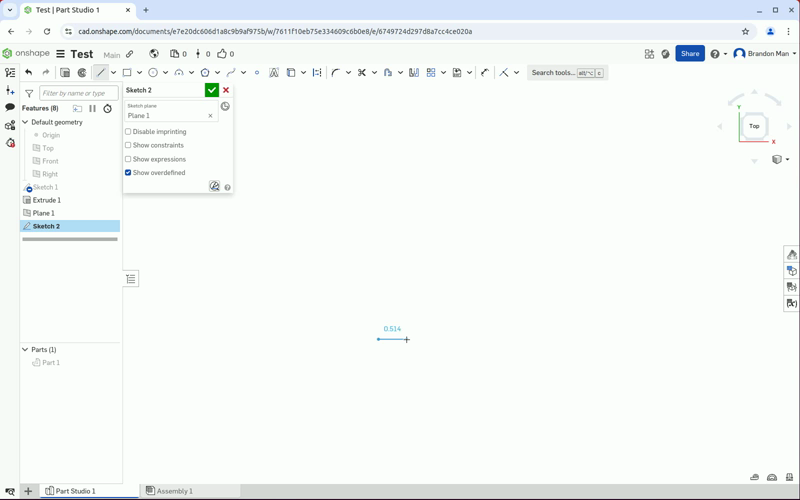
click(406, 339)
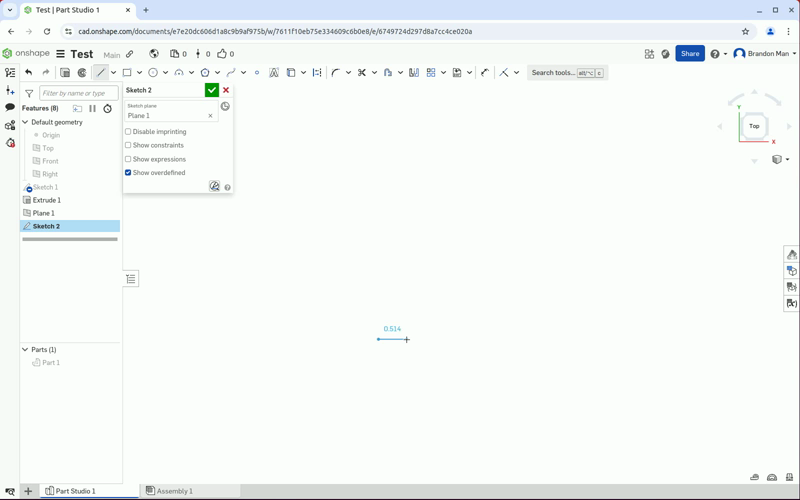
scroll(-6)
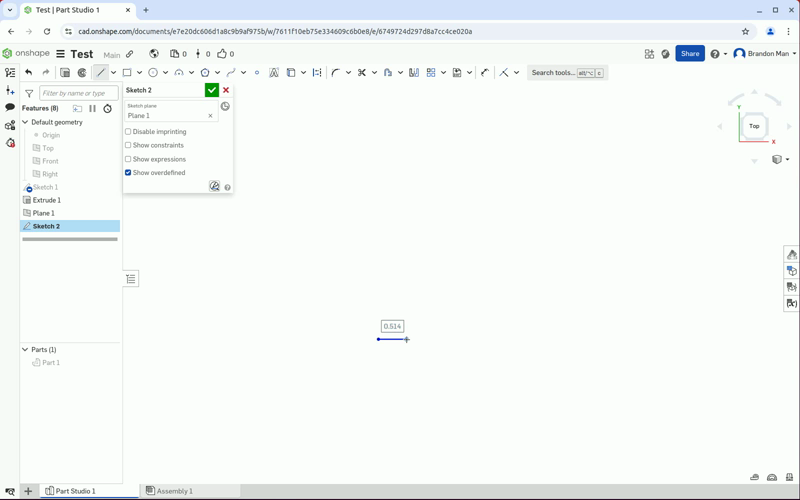
scroll(-6)
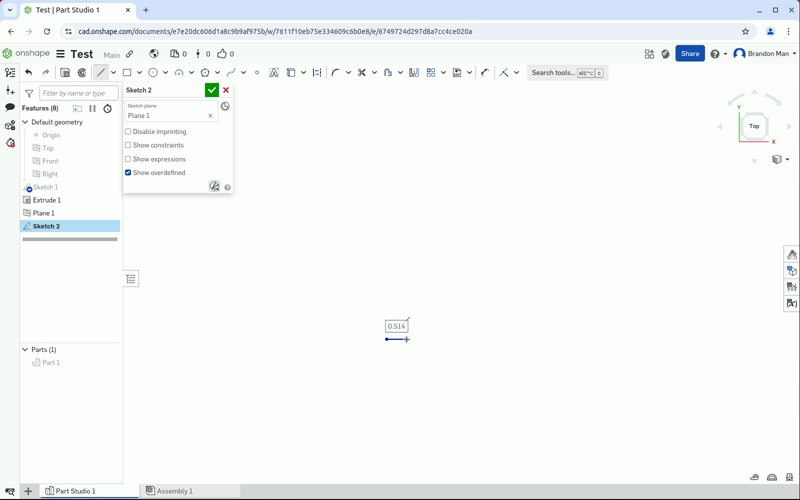
scroll(-6)
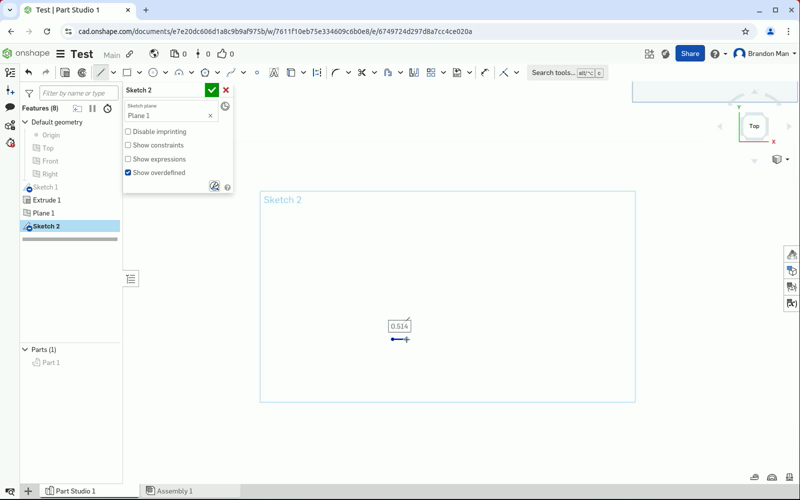
scroll(-6)
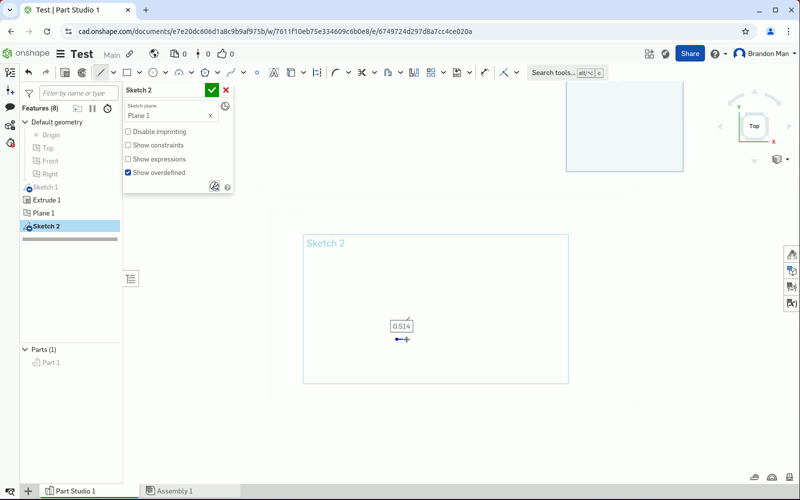
scroll(-6)
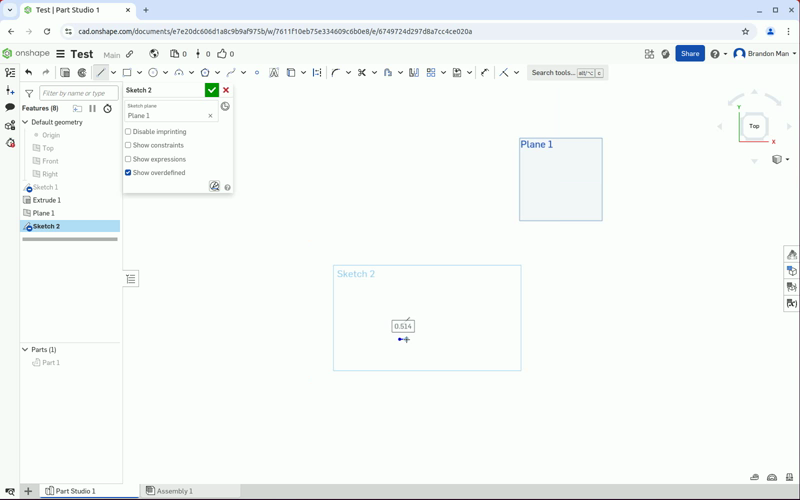
scroll(-6)
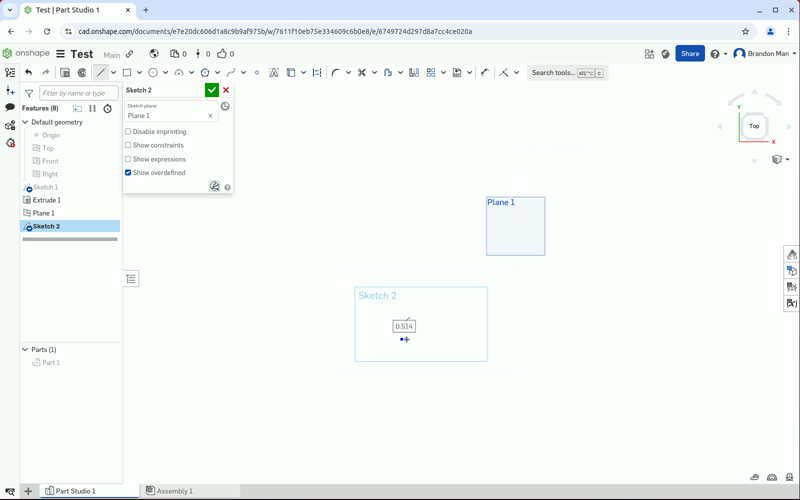
scroll(-6)
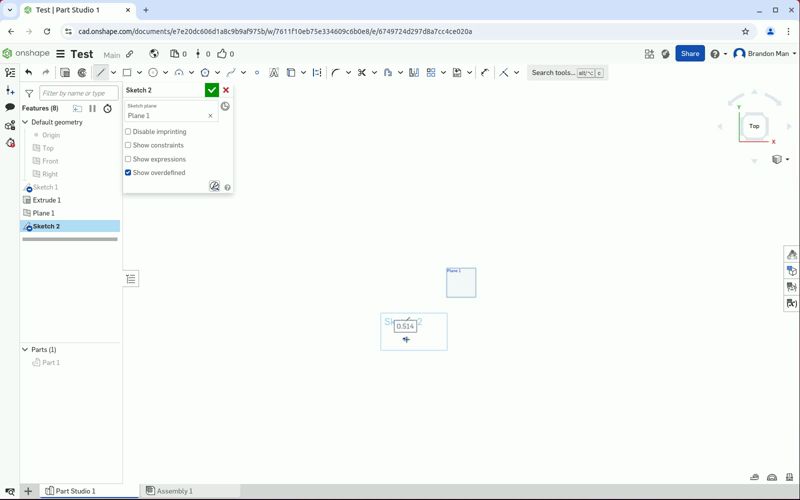
key_up(shift)
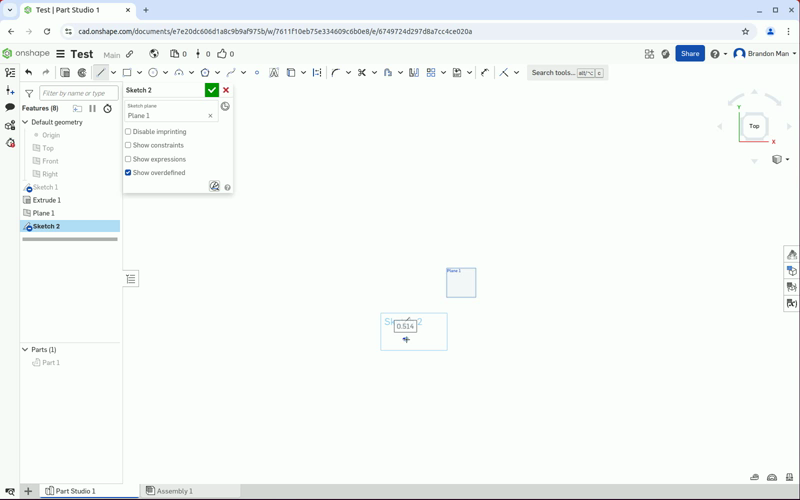
key_down(shift)
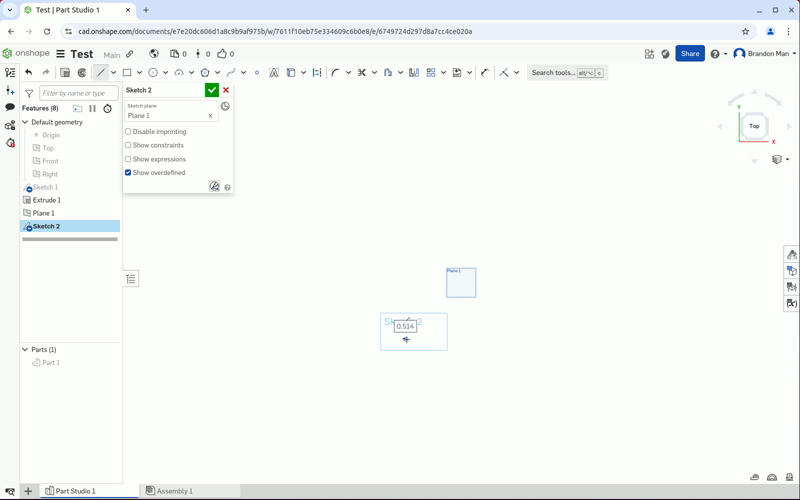
mouse_move(406, 226)
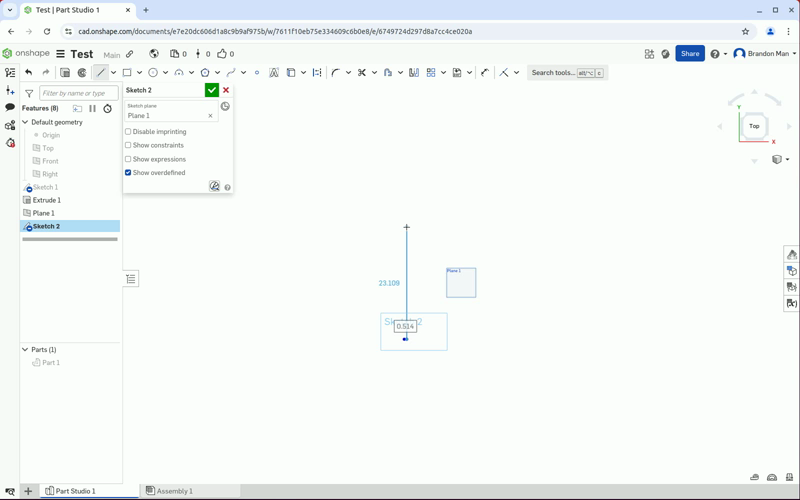
click(406, 226)
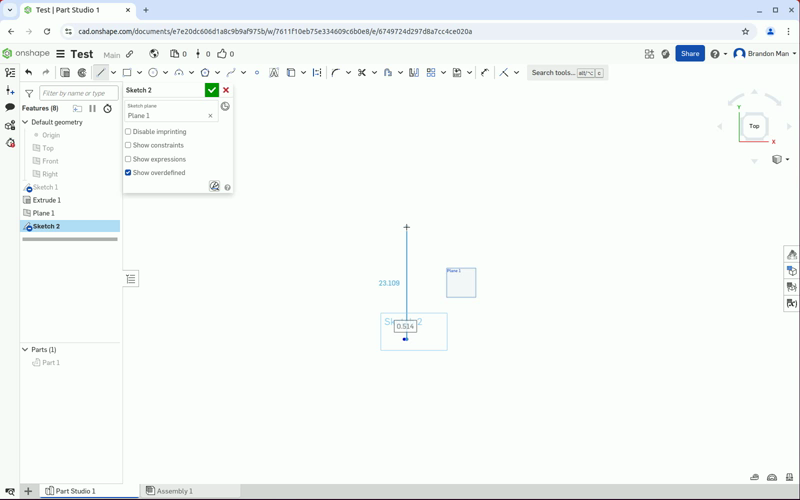
key_up(shift)
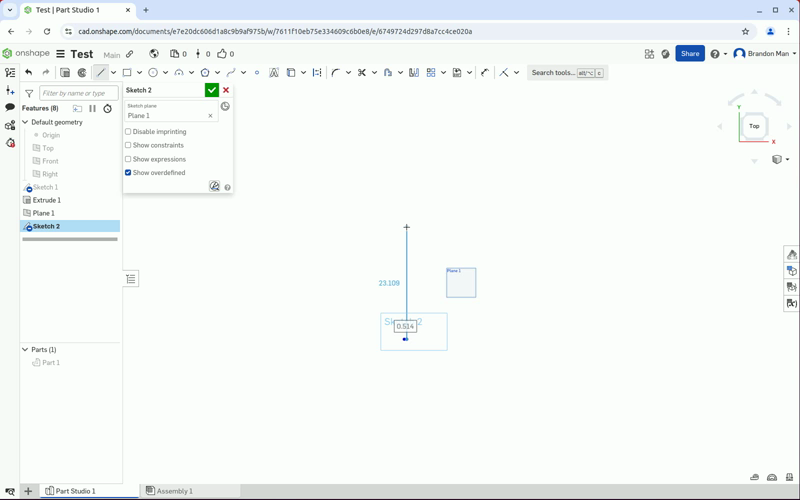
key_down(shift)
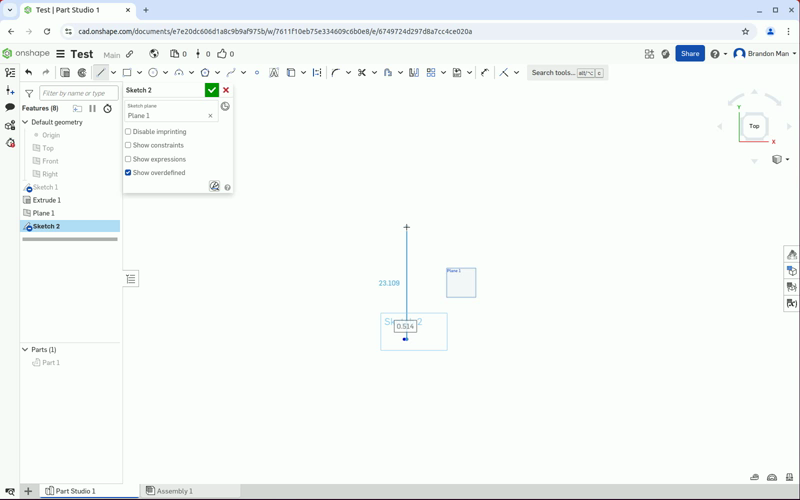
mouse_move(436, 226)
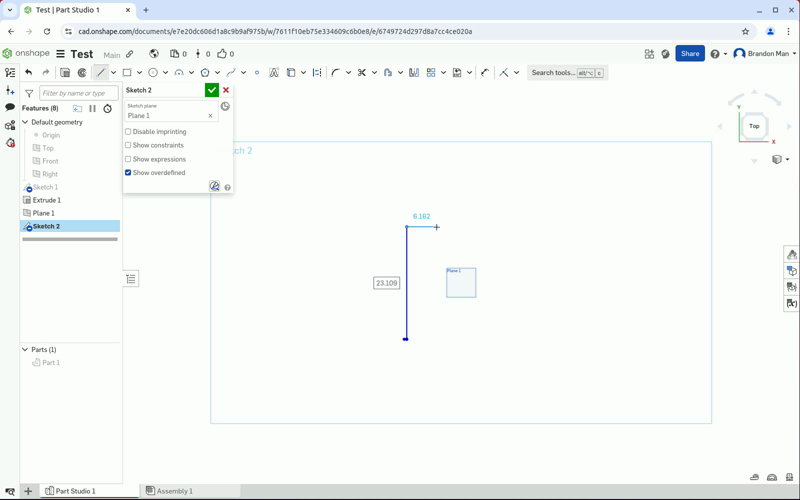
mouse_move(404, 226)
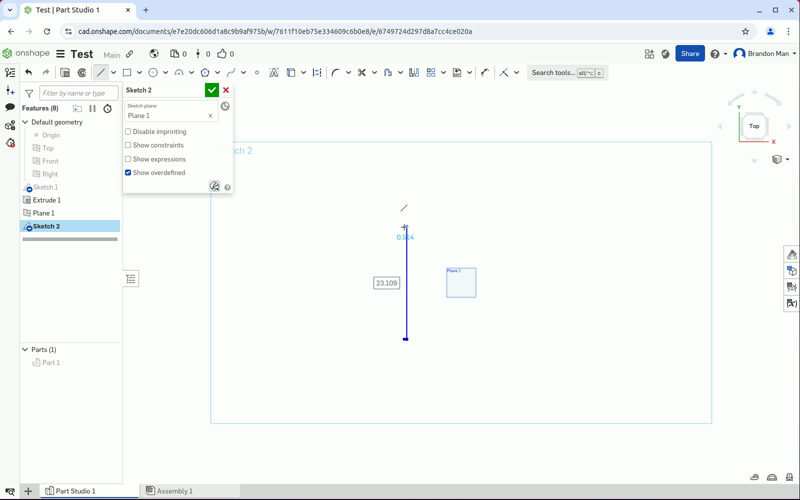
scroll(6)
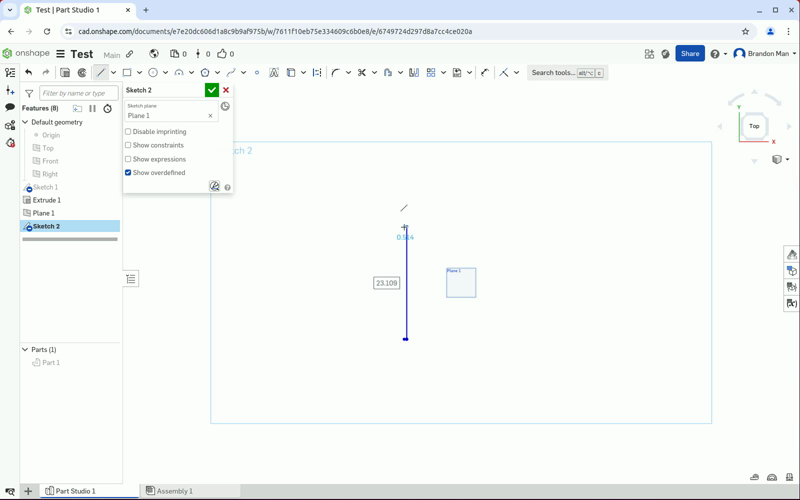
scroll(6)
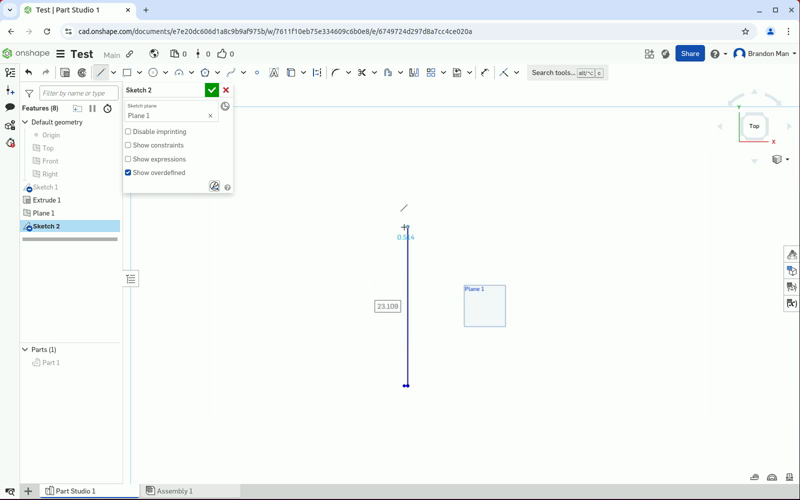
scroll(6)
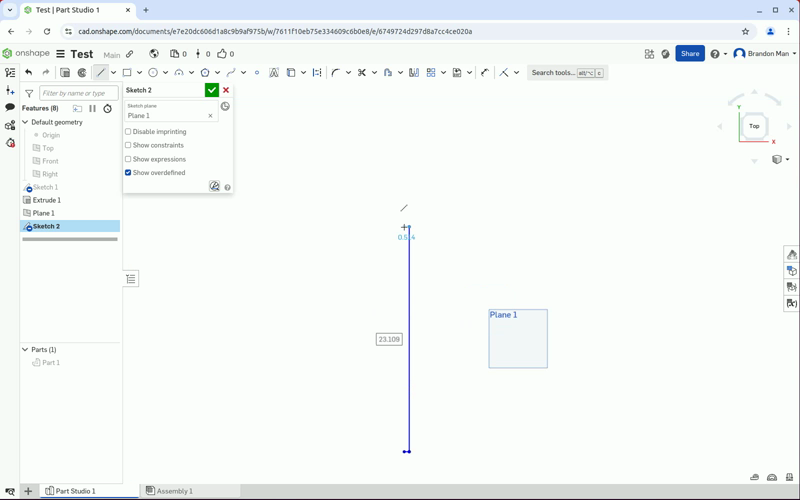
scroll(6)
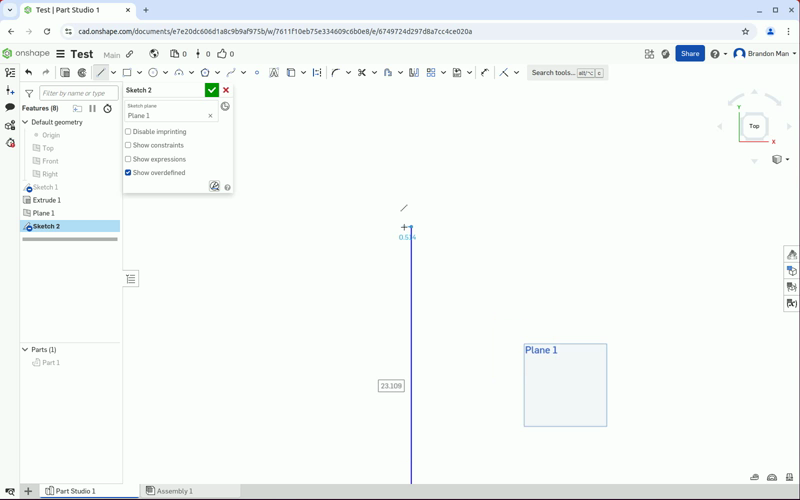
scroll(6)
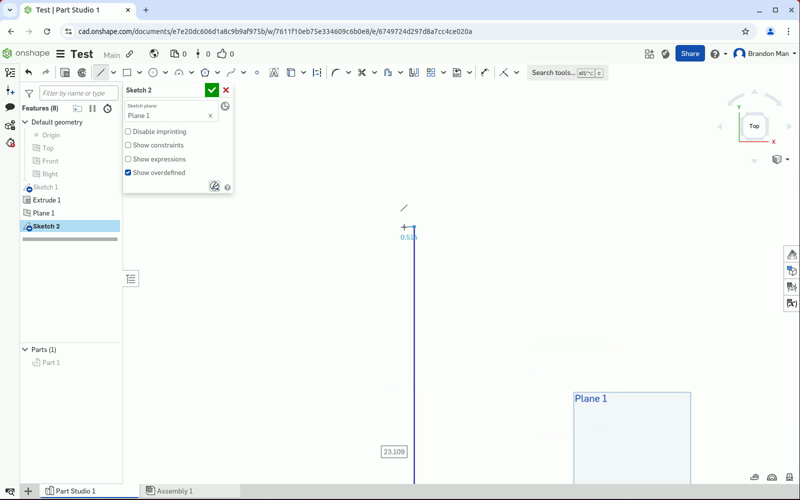
scroll(6)
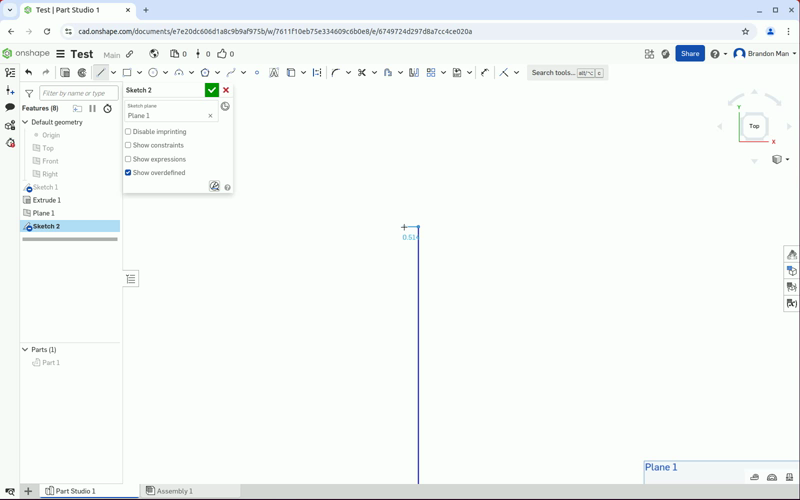
scroll(6)
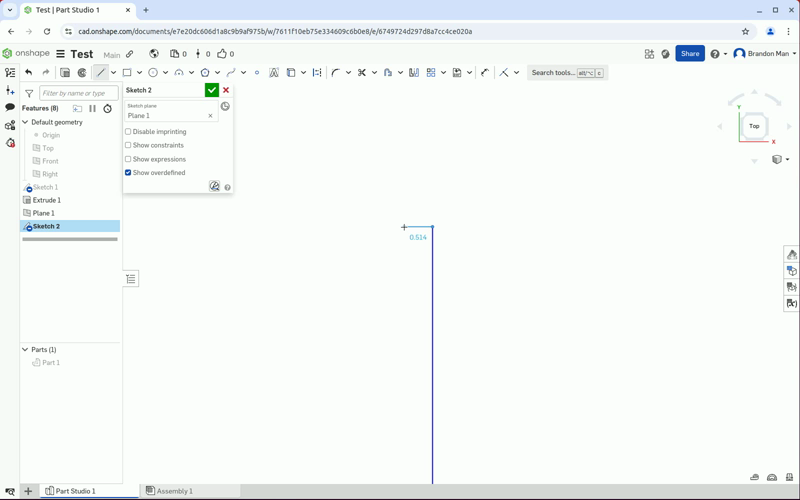
click(404, 226)
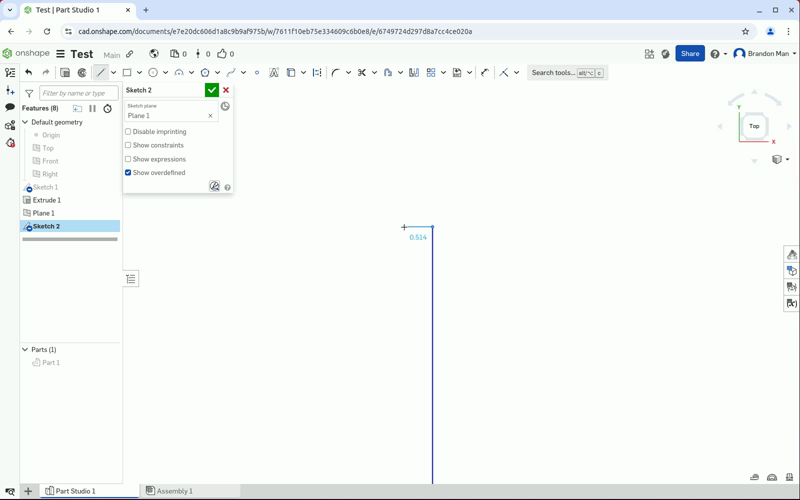
scroll(-6)
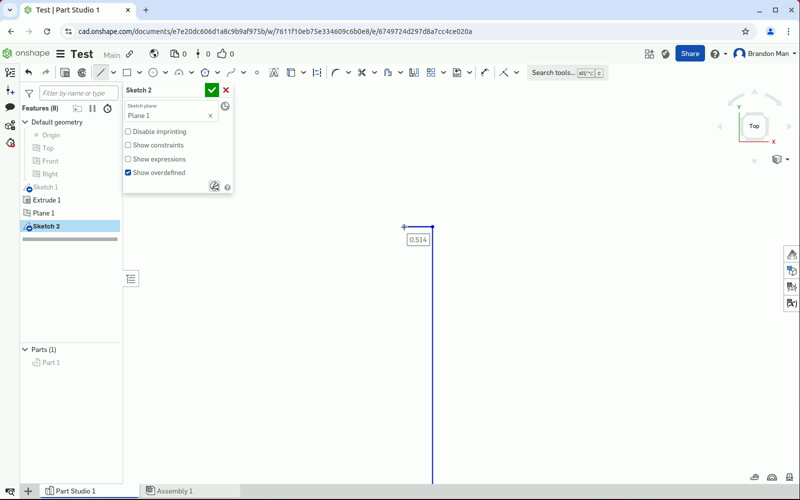
scroll(-6)
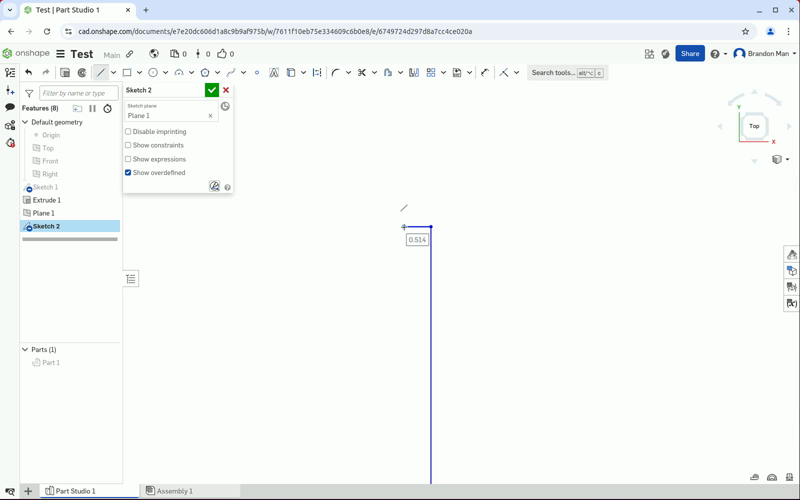
scroll(-6)
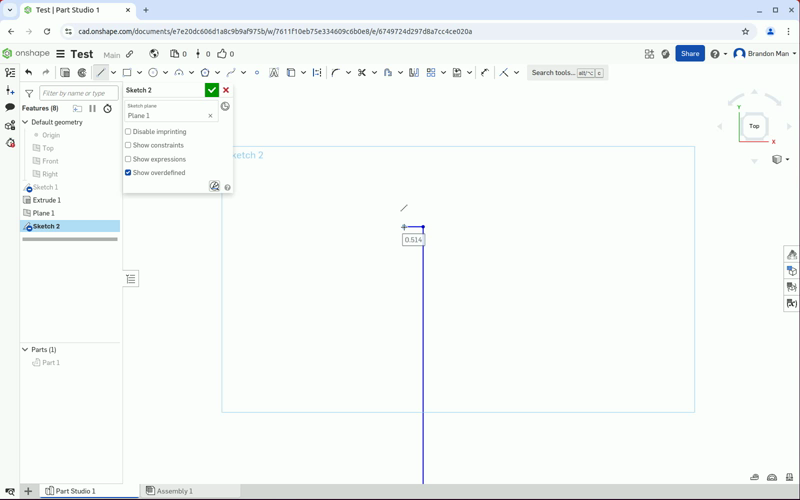
scroll(-6)
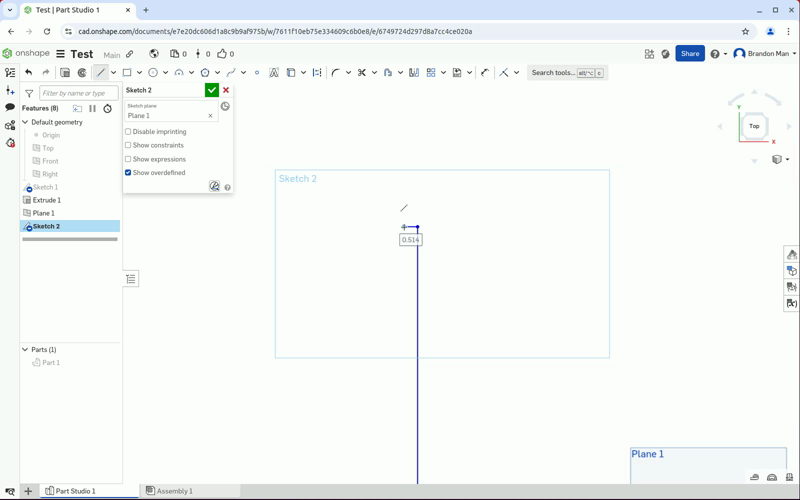
scroll(-6)
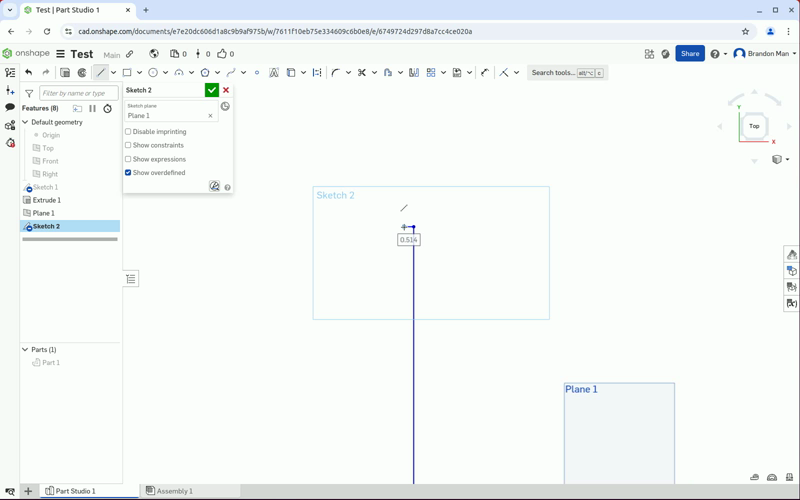
scroll(-6)
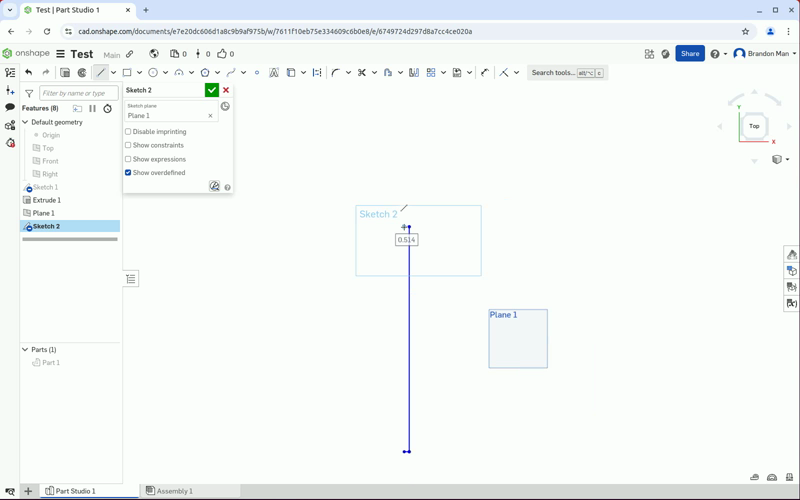
scroll(-6)
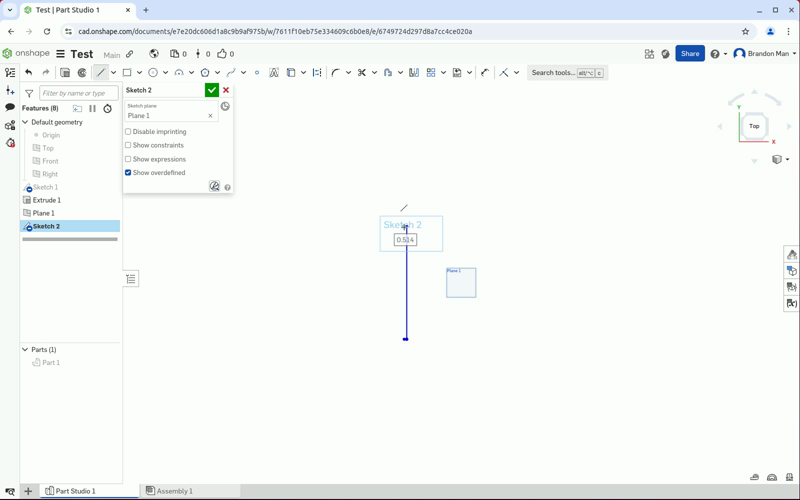
key_up(shift)
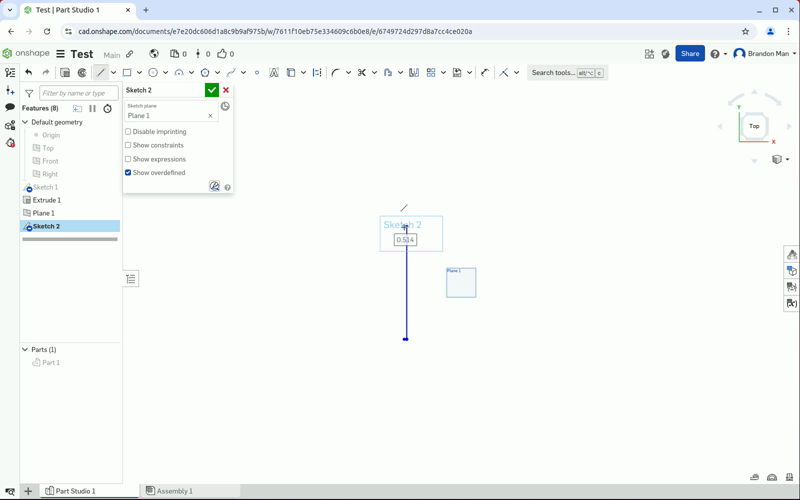
key_down(shift)
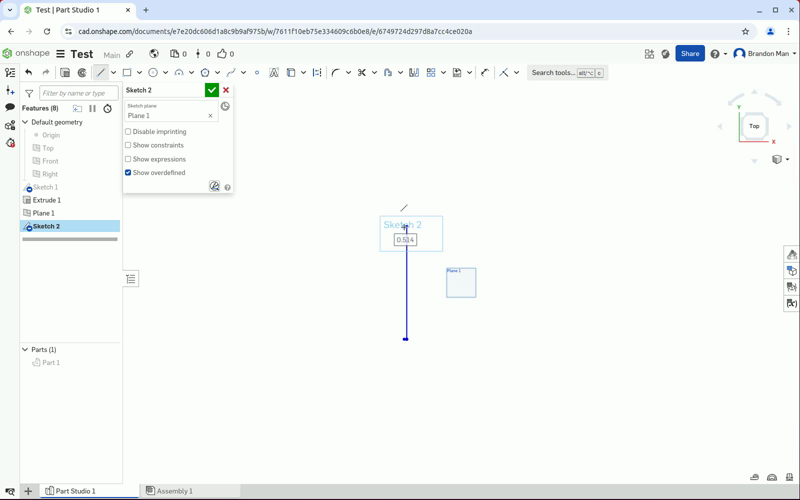
mouse_move(404, 339)
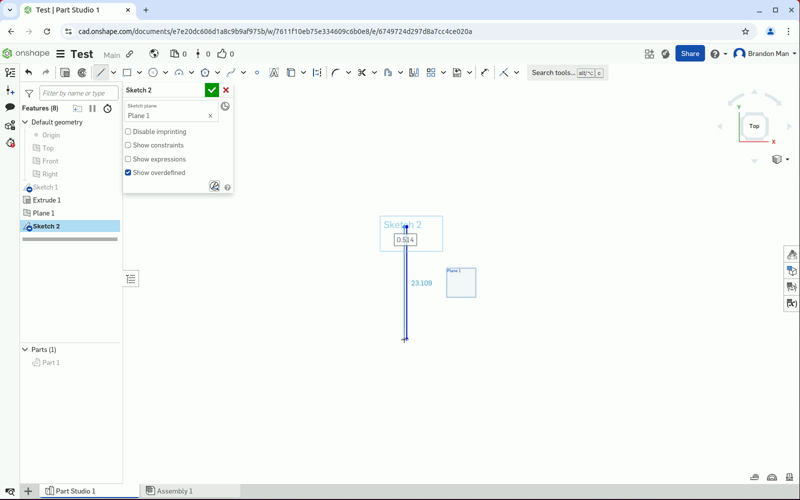
scroll(6)
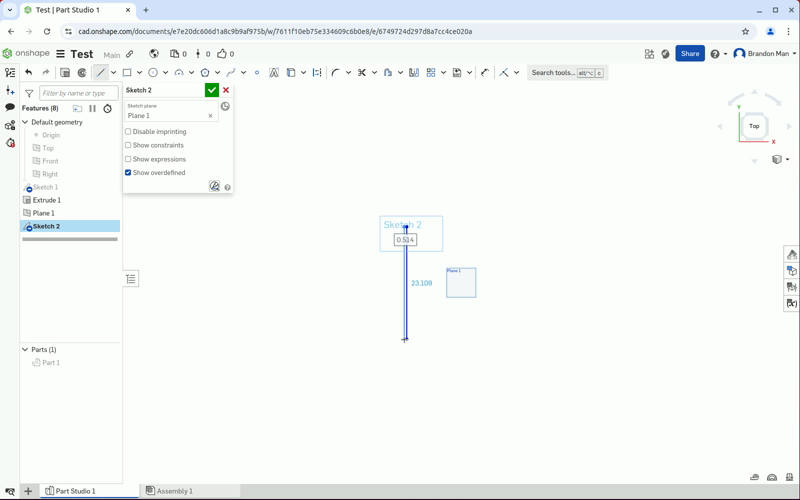
scroll(6)
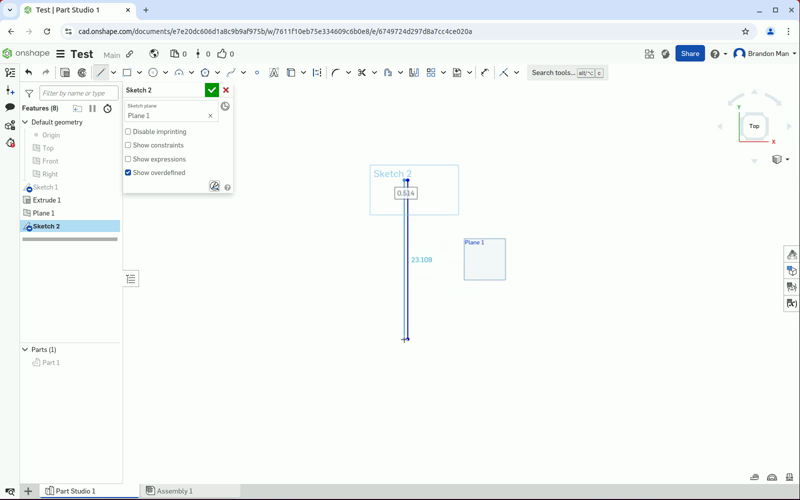
scroll(6)
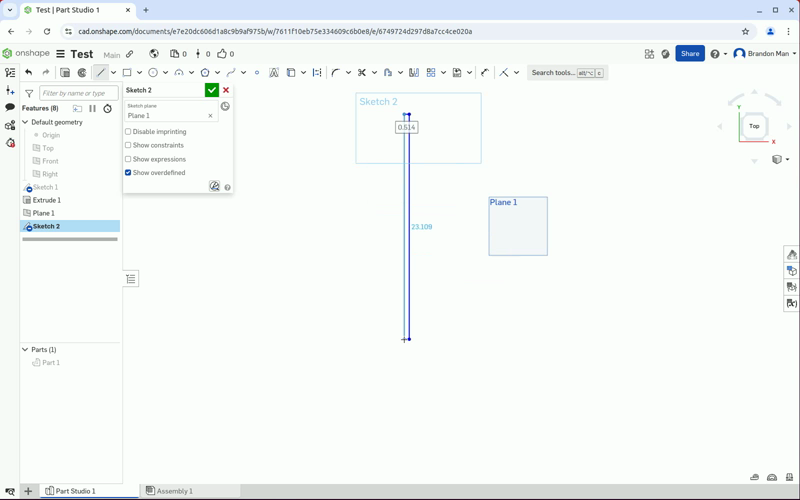
scroll(6)
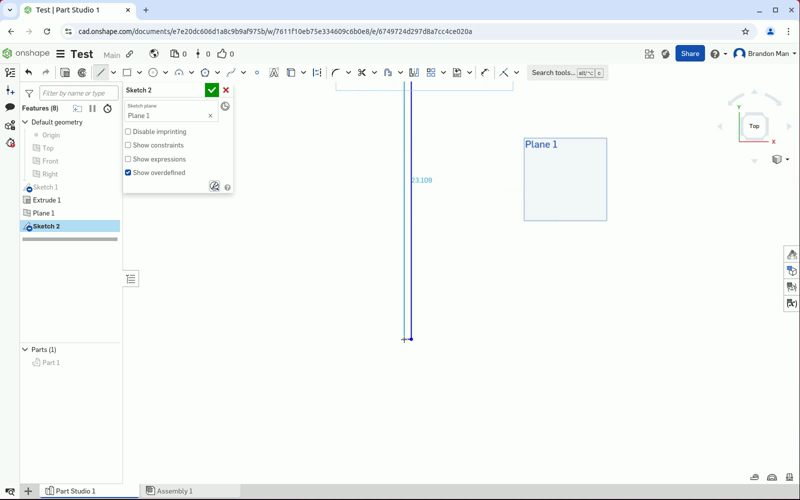
scroll(6)
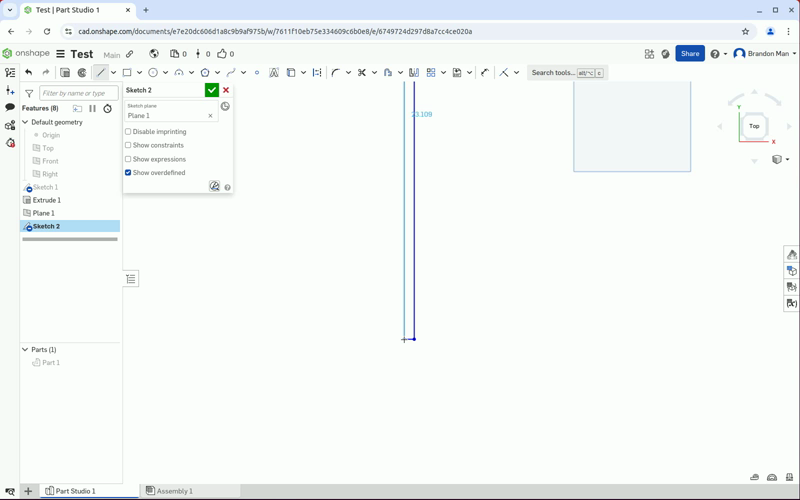
scroll(6)
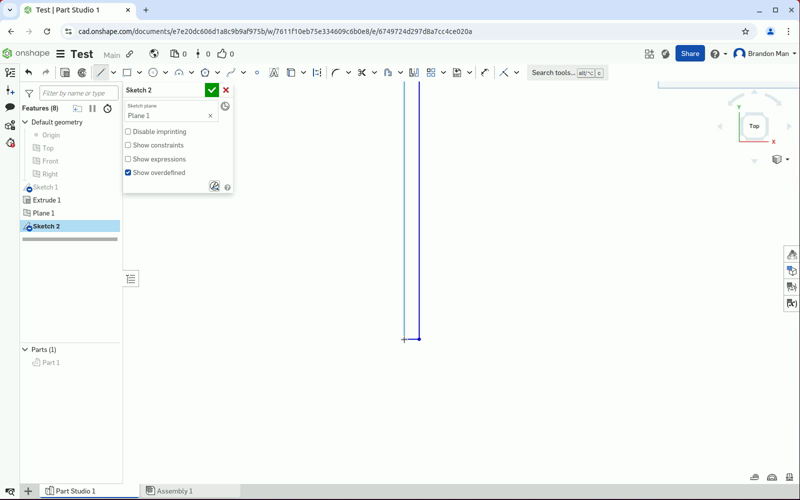
scroll(6)
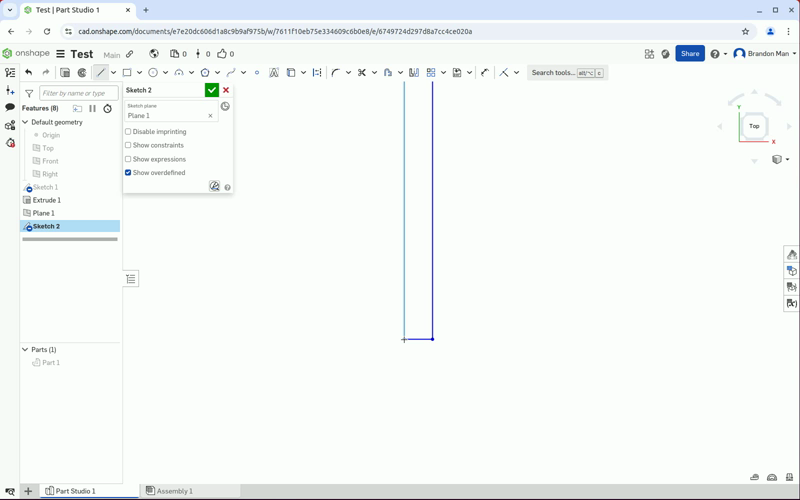
key_up(shift)
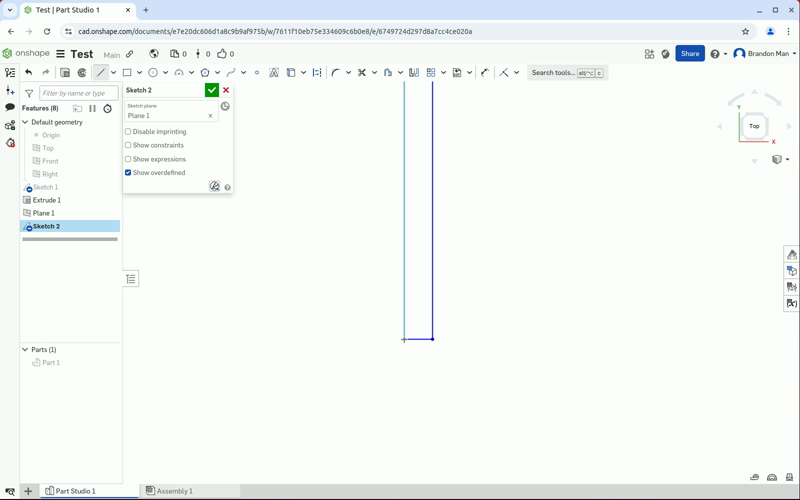
click(404, 339)
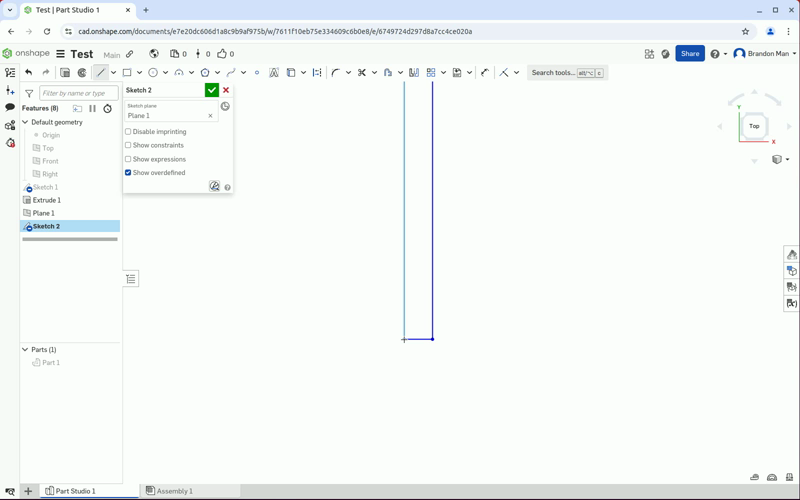
scroll(-6)
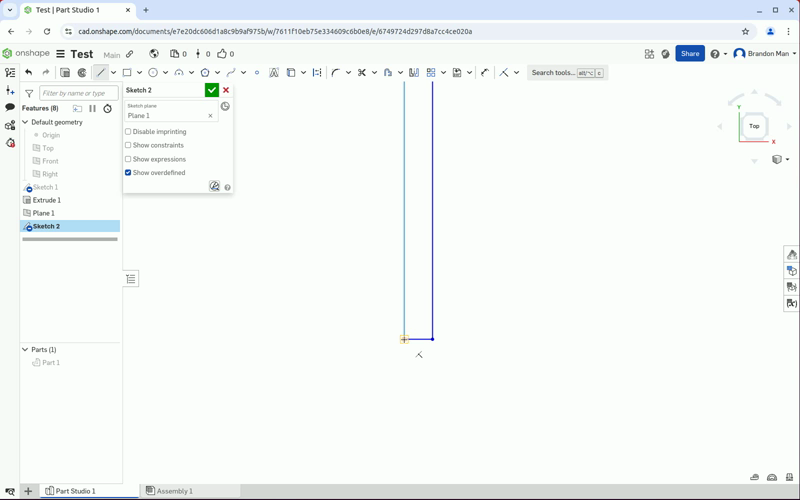
scroll(-6)
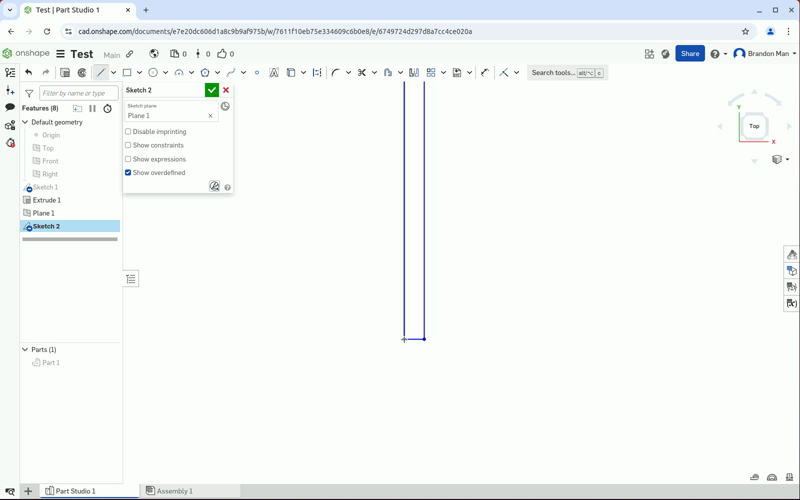
scroll(-6)
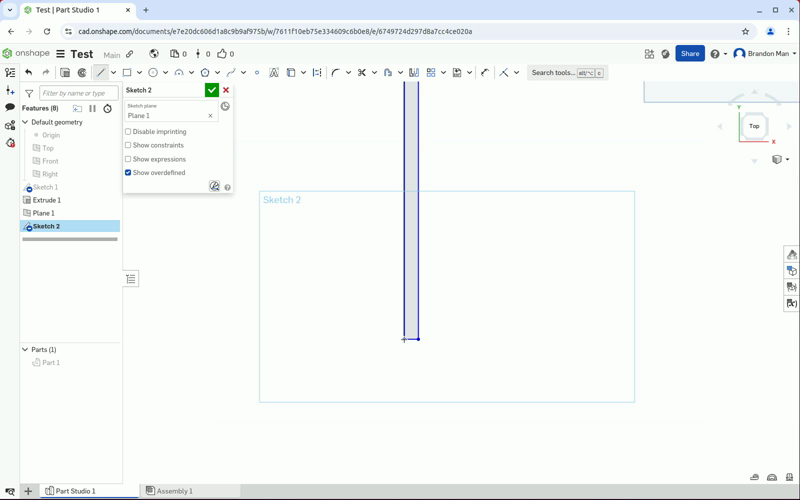
scroll(-6)
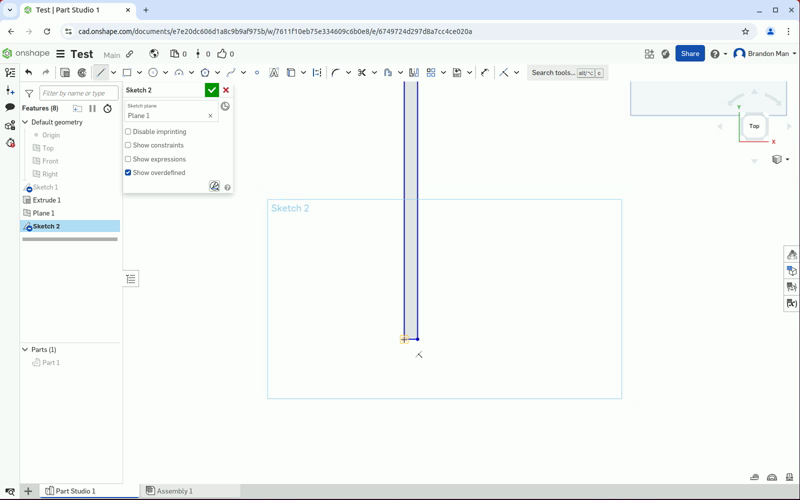
scroll(-6)
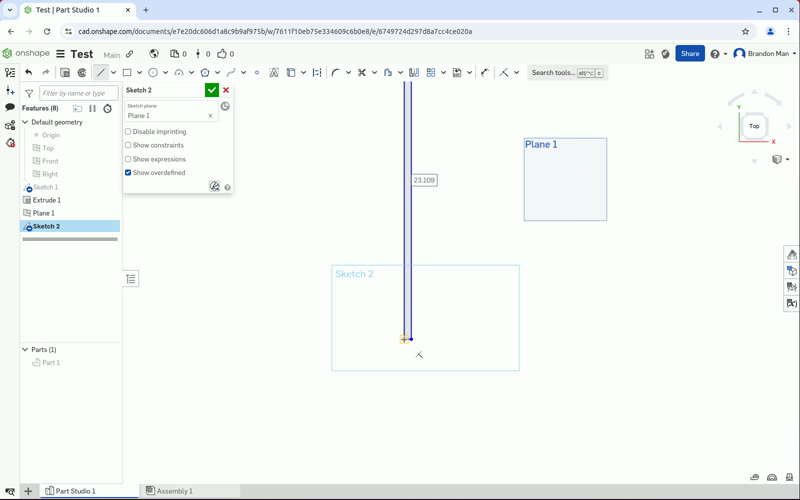
scroll(-6)
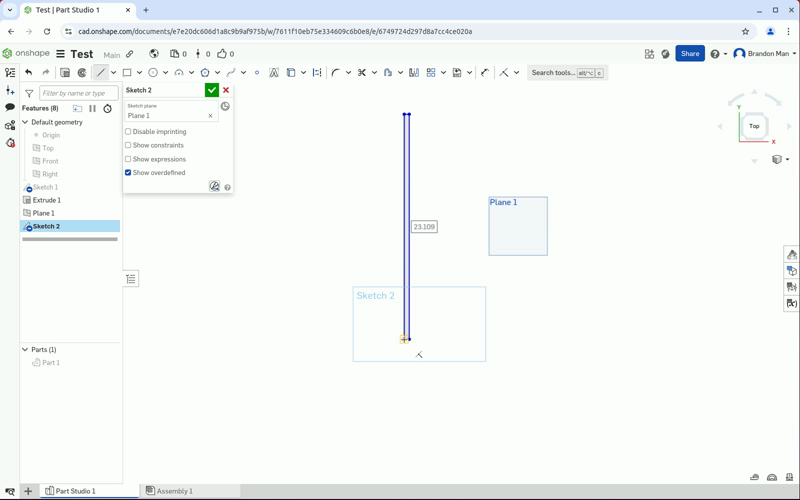
scroll(-6)
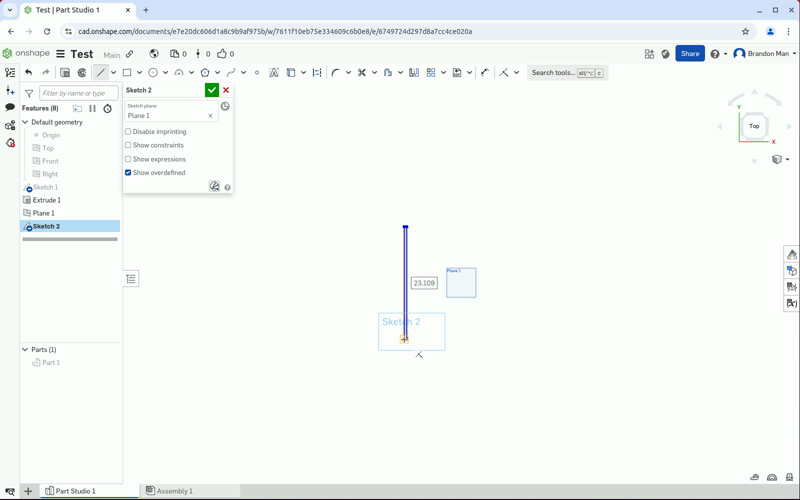
key(esc)
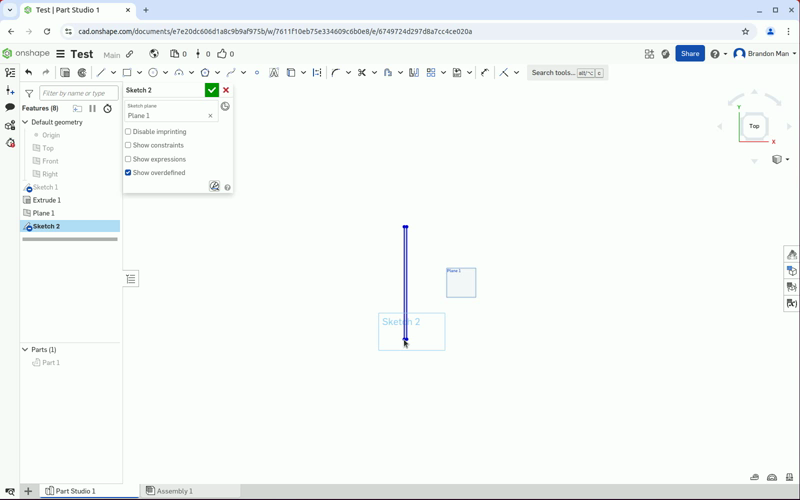
mouse_move(405, 244)
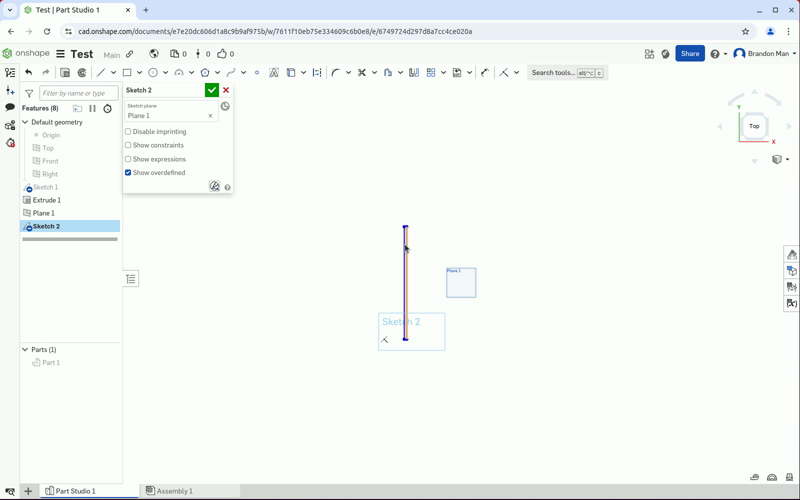
scroll(6)
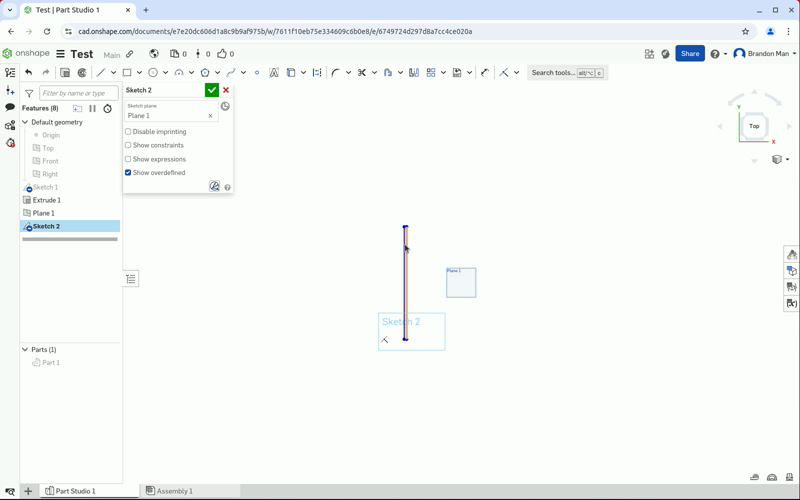
scroll(6)
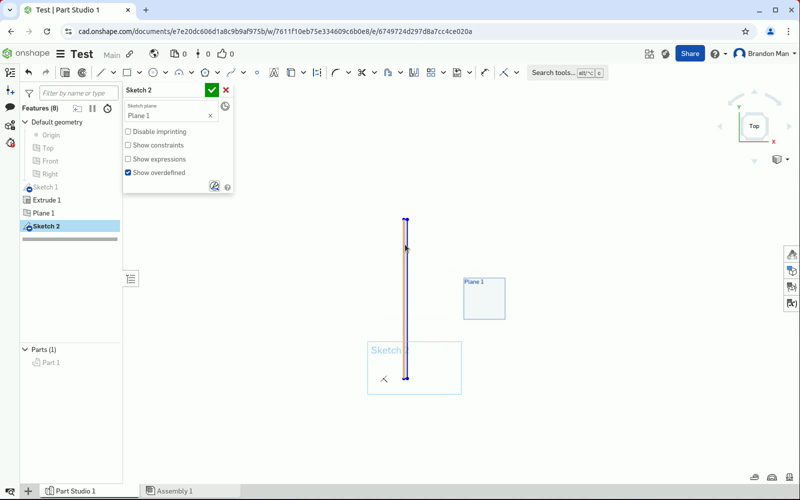
scroll(6)
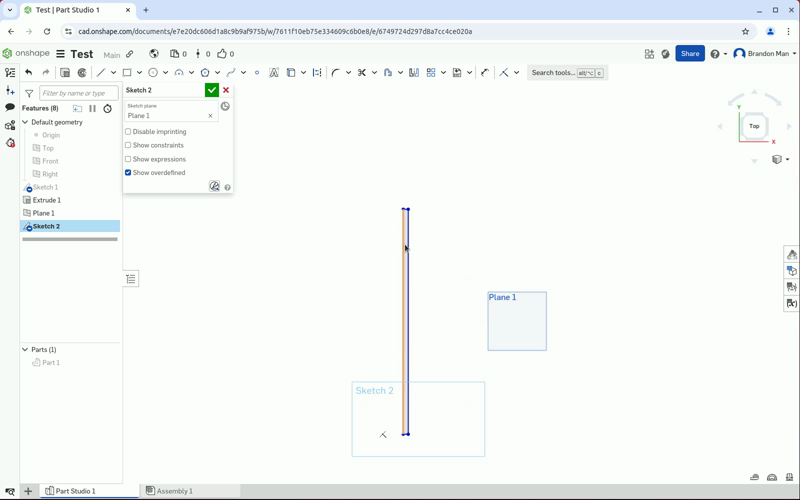
scroll(6)
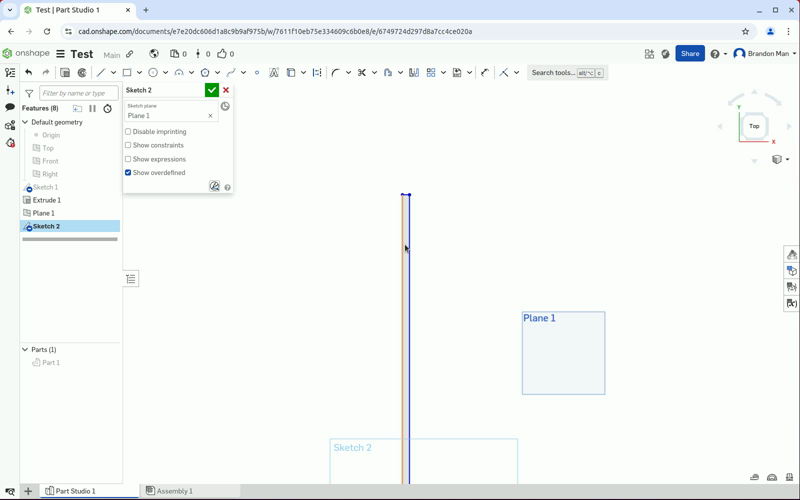
scroll(6)
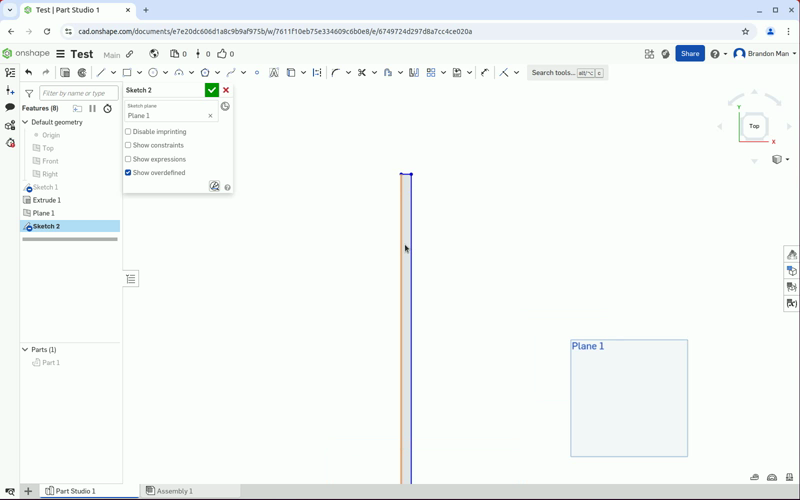
scroll(6)
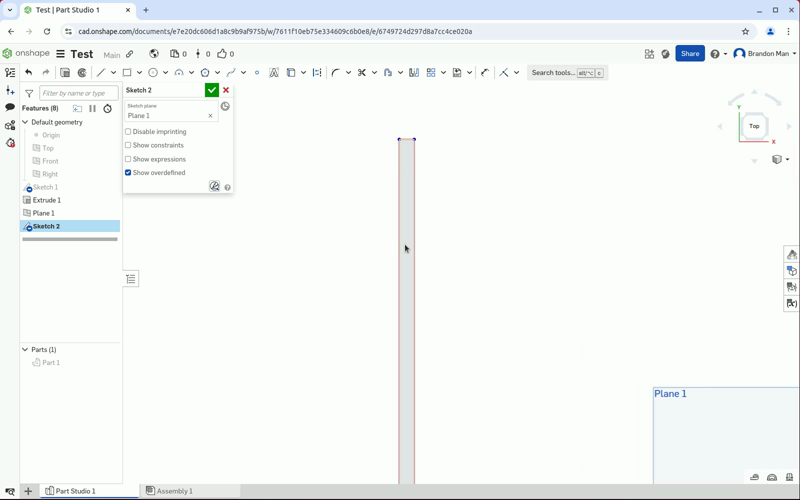
scroll(6)
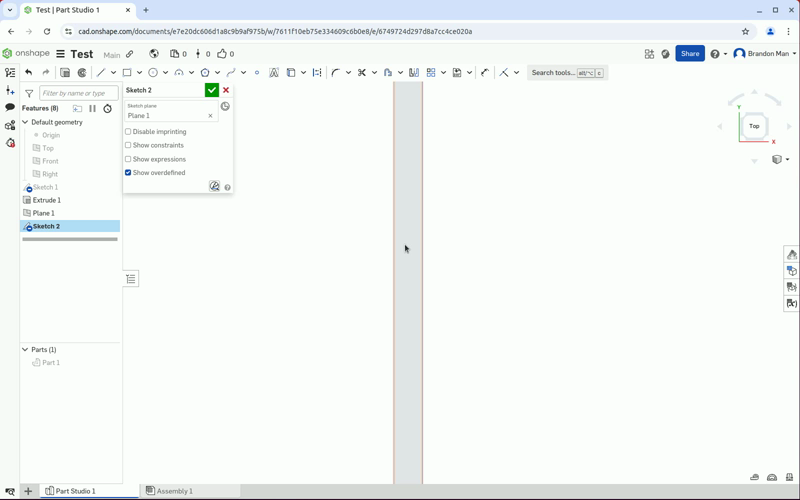
click(405, 244)
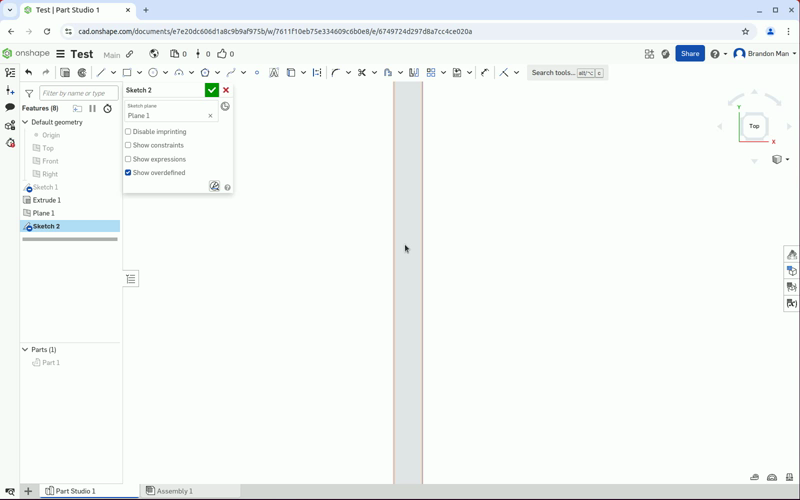
scroll(-6)
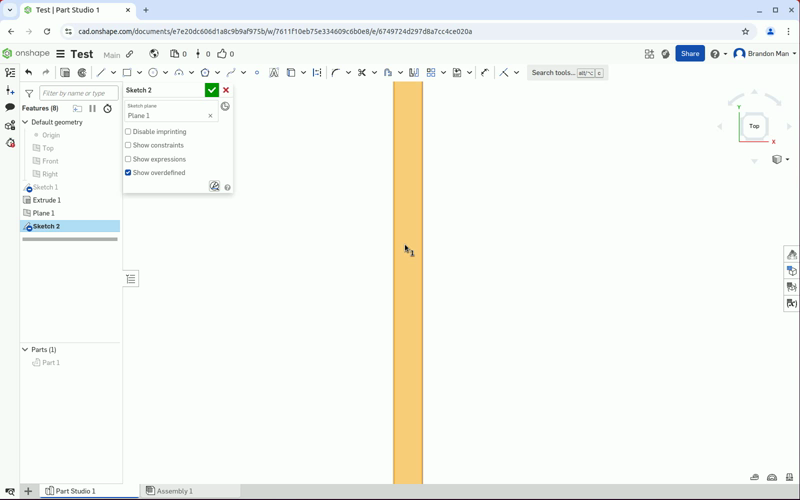
scroll(-6)
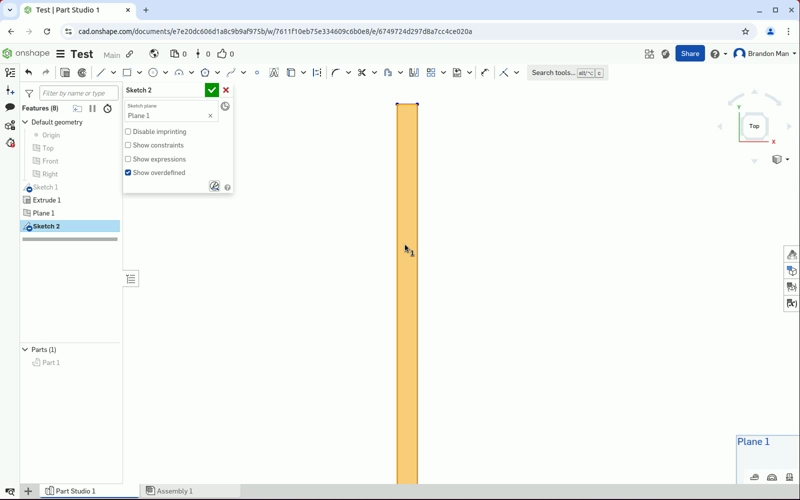
scroll(-6)
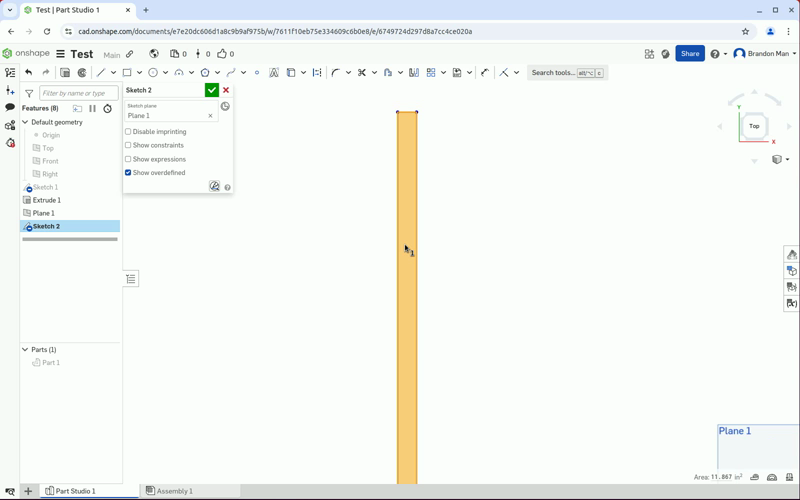
scroll(-6)
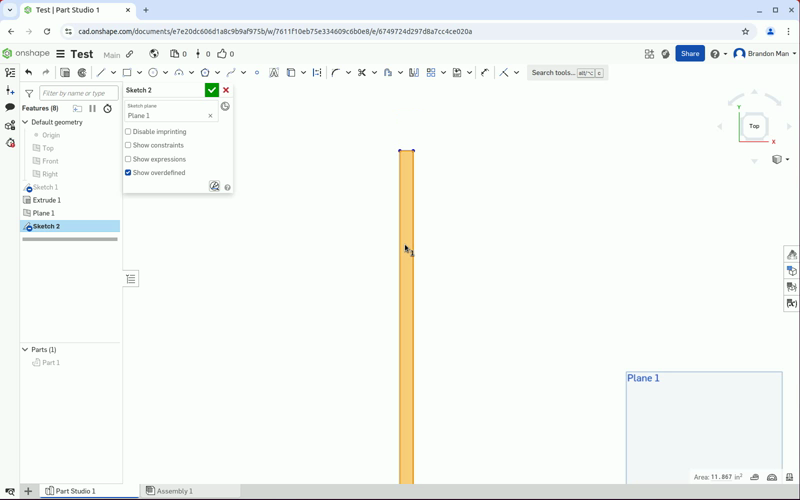
scroll(-6)
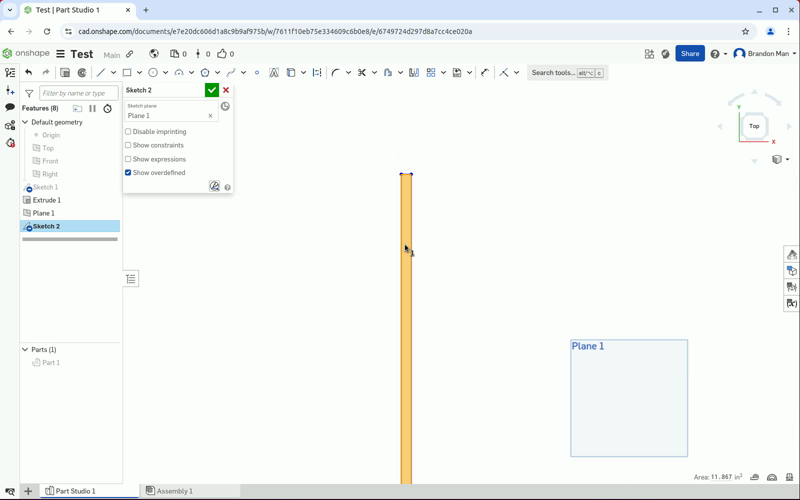
scroll(-6)
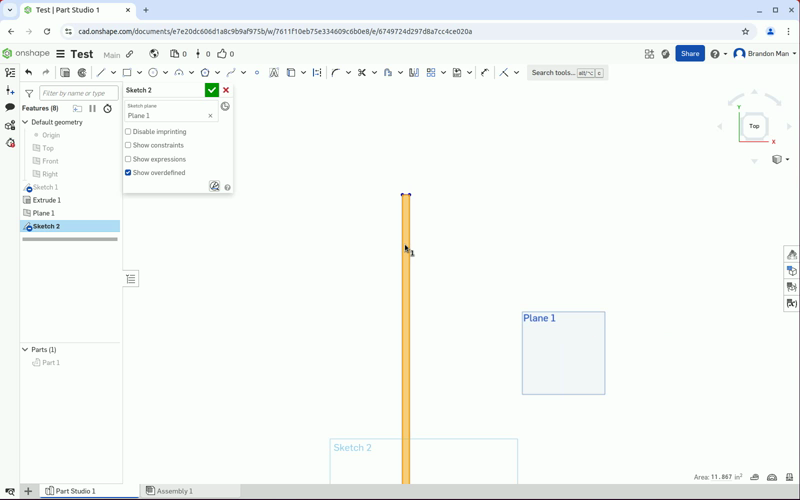
scroll(-6)
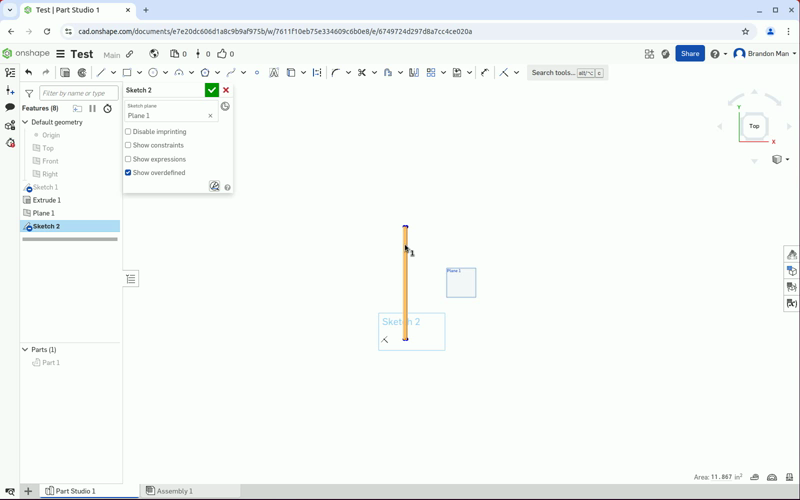
mouse_move(73, 352)
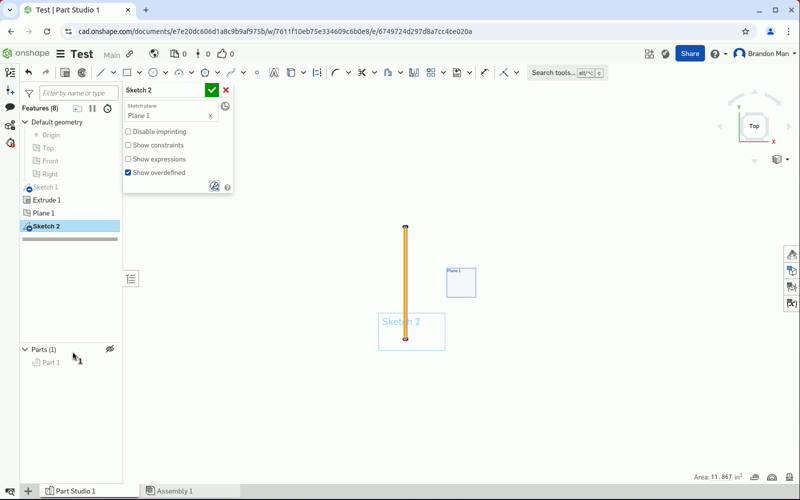
key(shift+y)
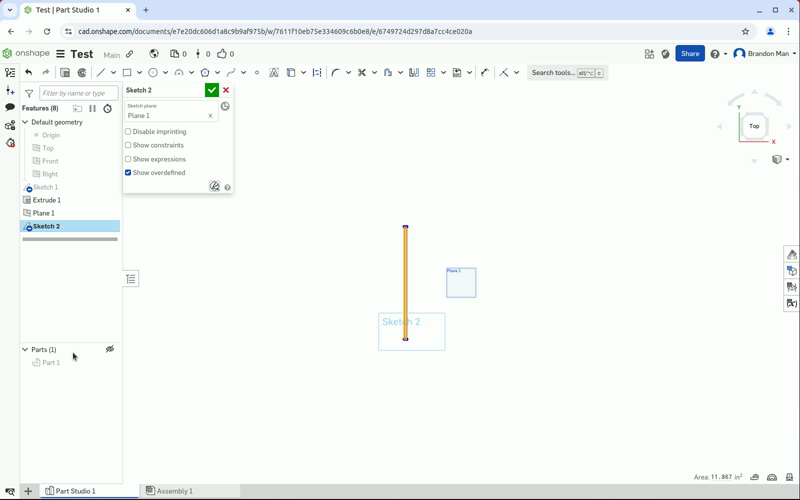
key(shift+e)
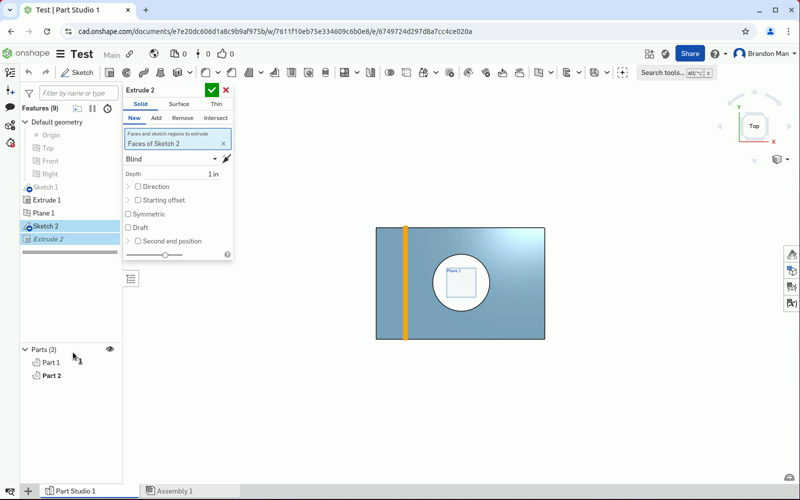
mouse_move(143, 106)
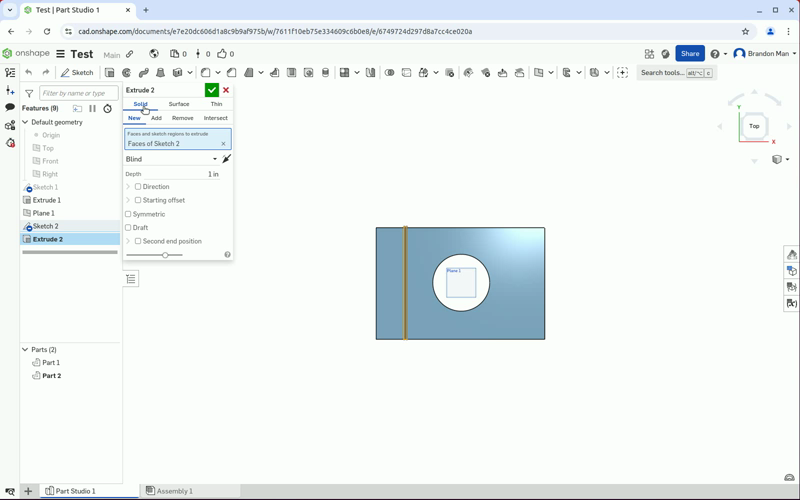
click(143, 106)
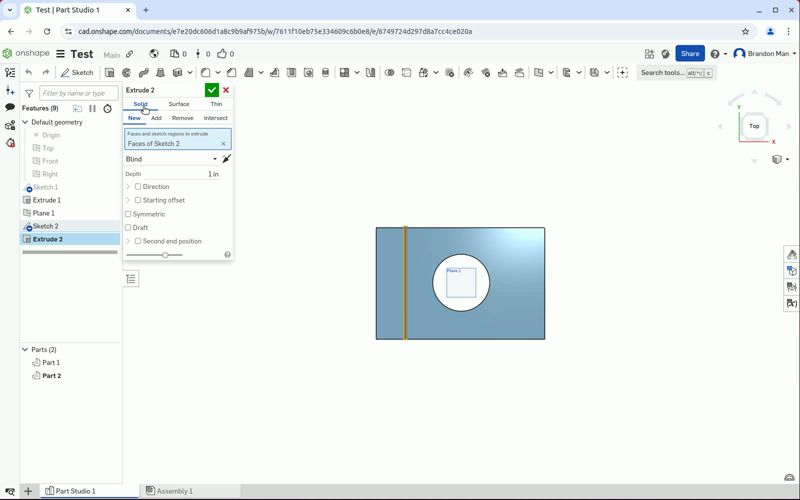
mouse_move(186, 120)
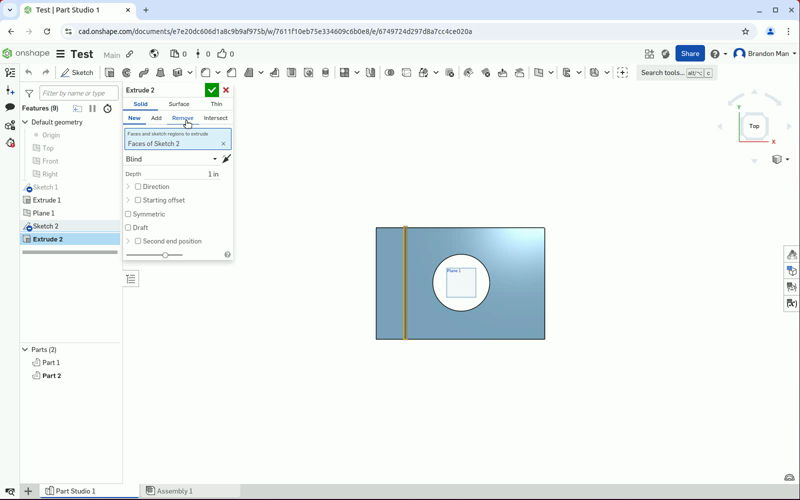
click(186, 120)
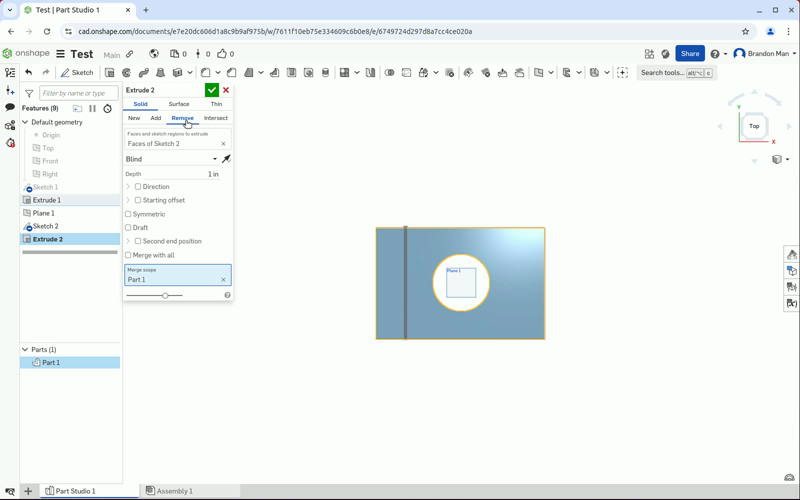
key(tab, 4)
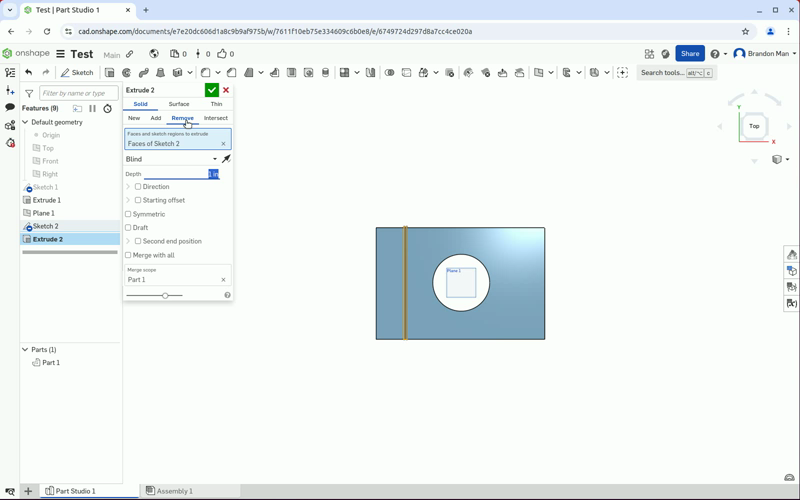
text(2.407)
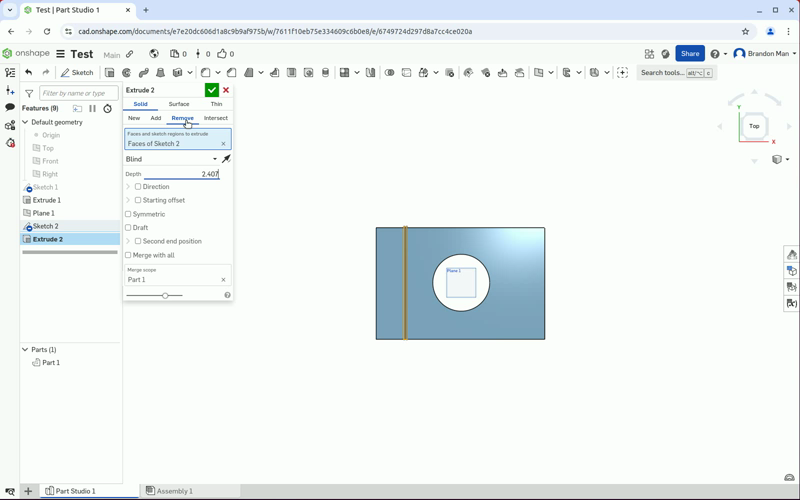
key(tab, 6)
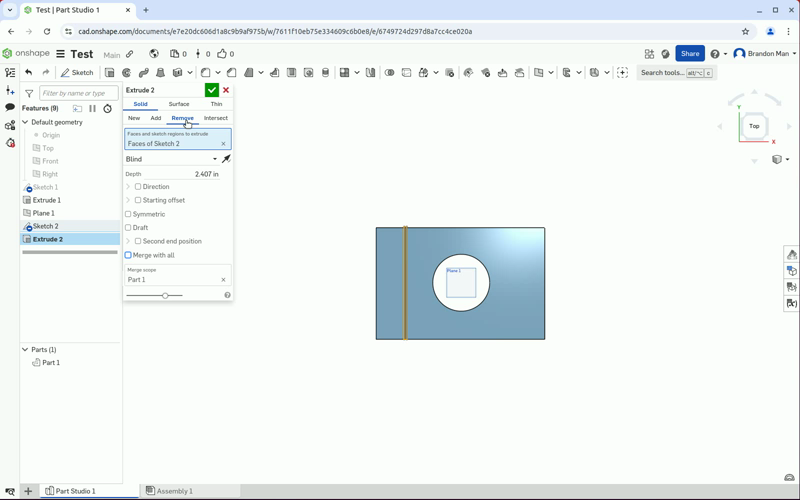
key(space)
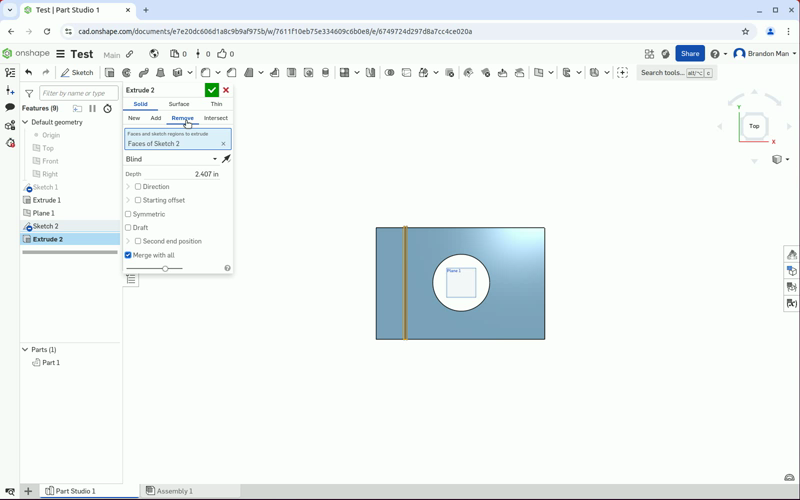
key(enter)
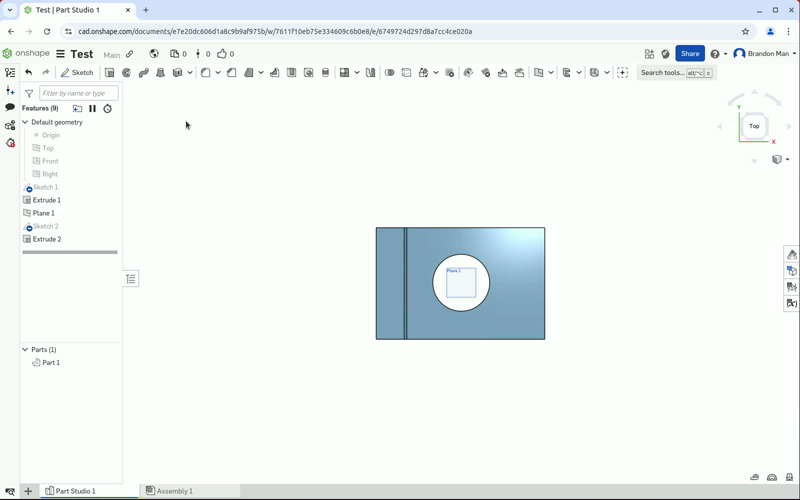
key(shift+h)
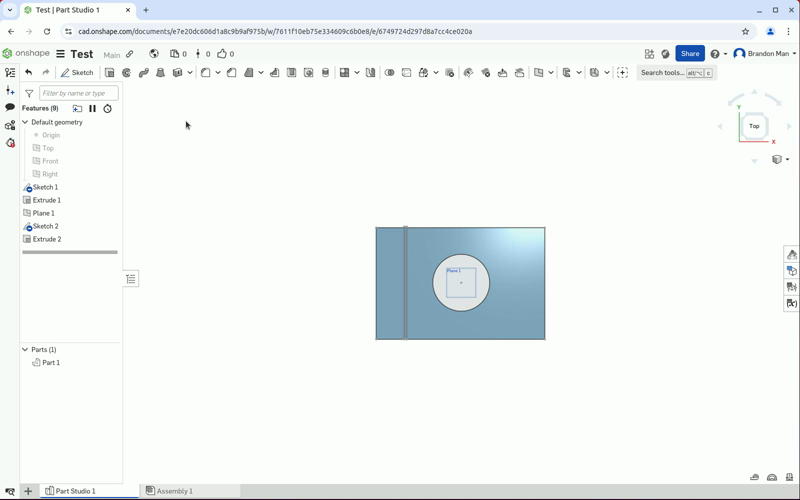
key(shift+h)
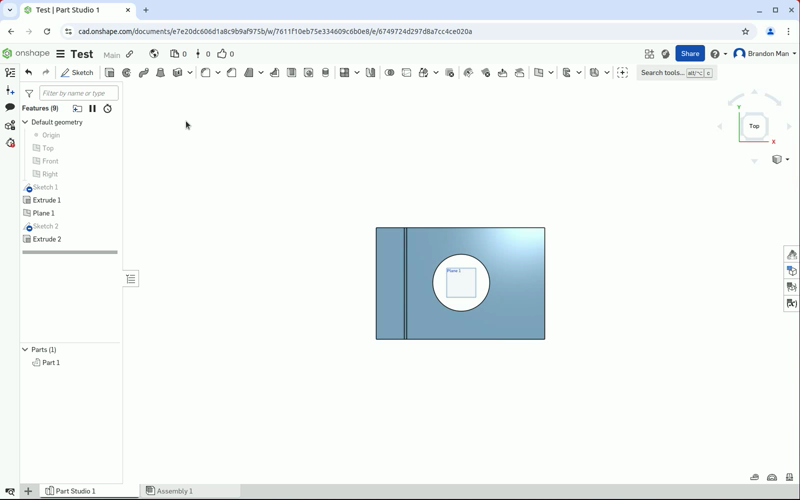
mouse_move(73, 189)
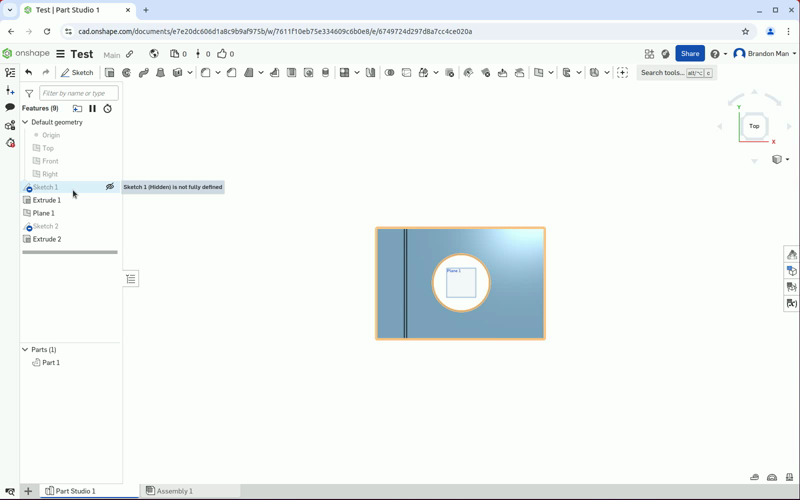
click(73, 189)
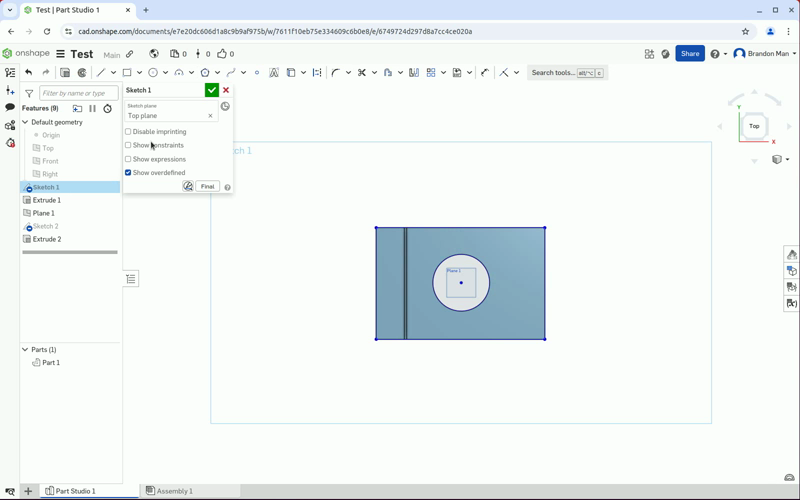
mouse_move(229, 92)
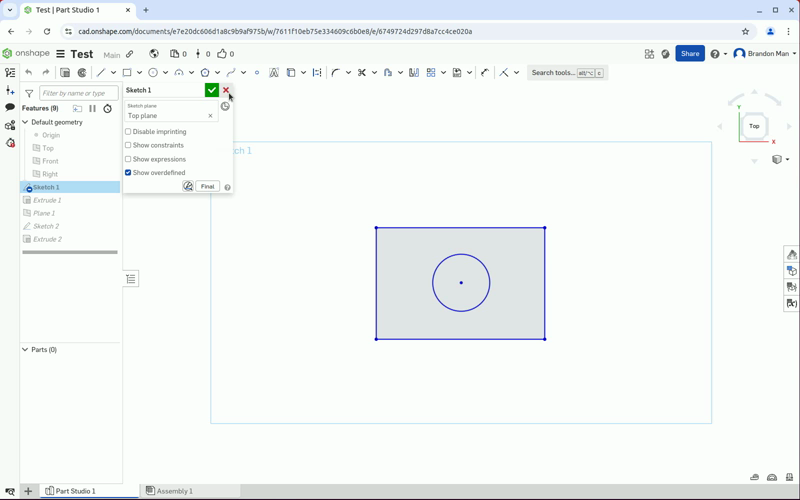
click(229, 92)
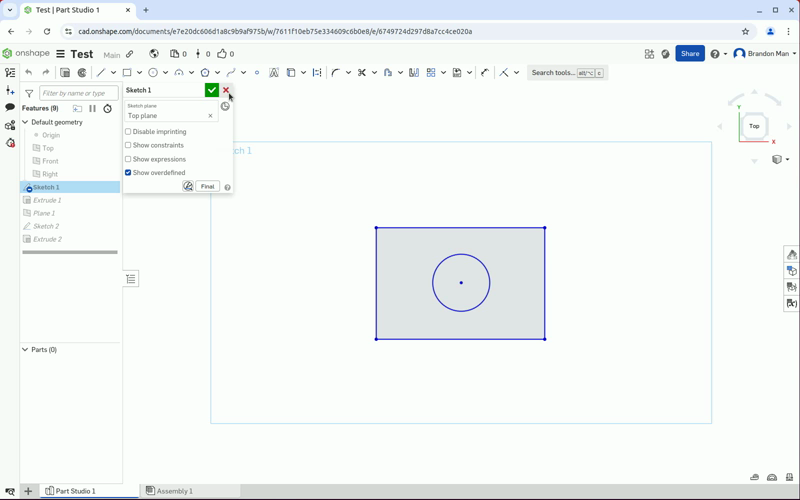
key(shift+s)
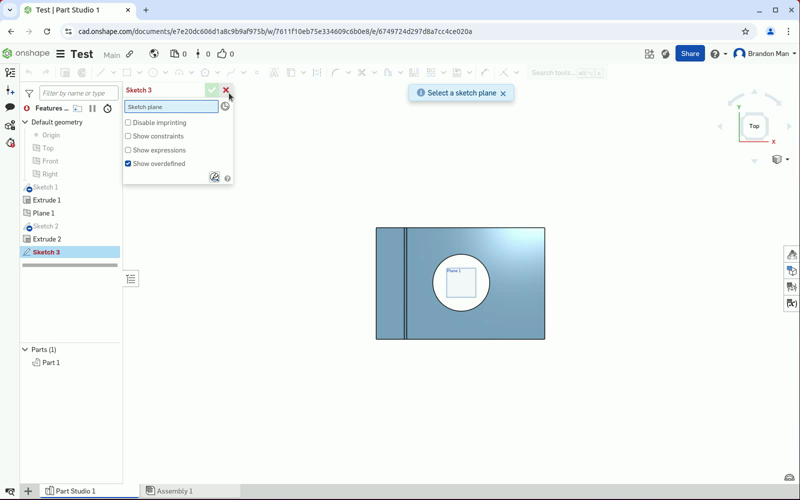
mouse_move(73, 215)
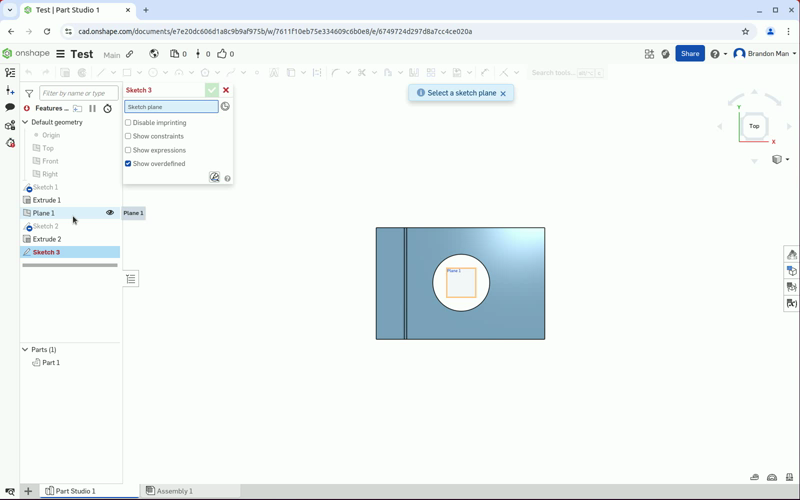
click(73, 215)
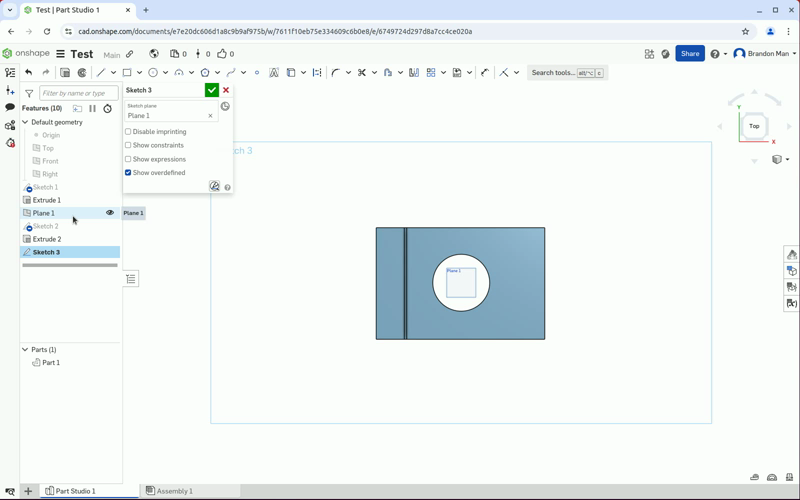
mouse_move(73, 352)
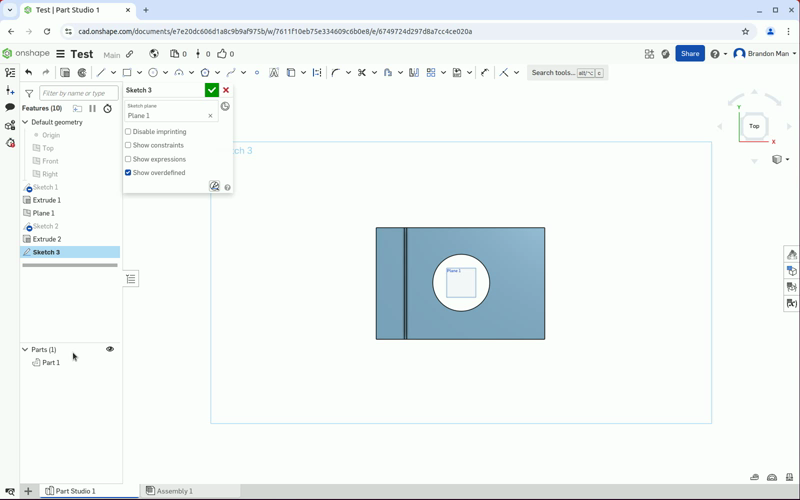
key(y)
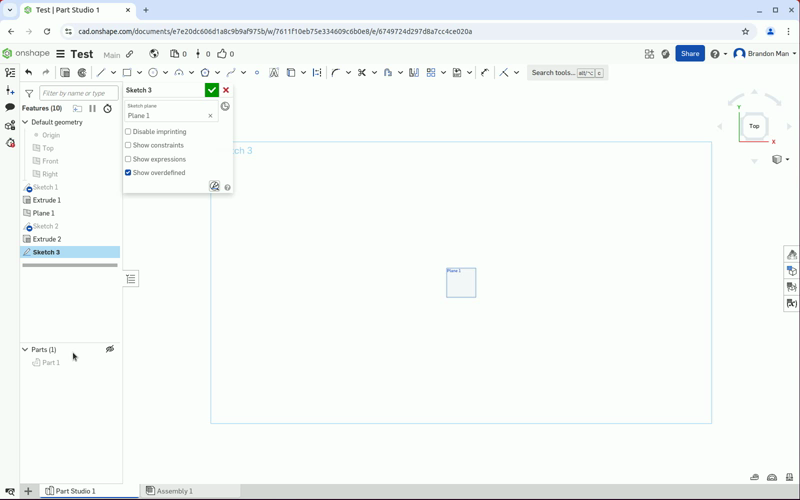
key(l)
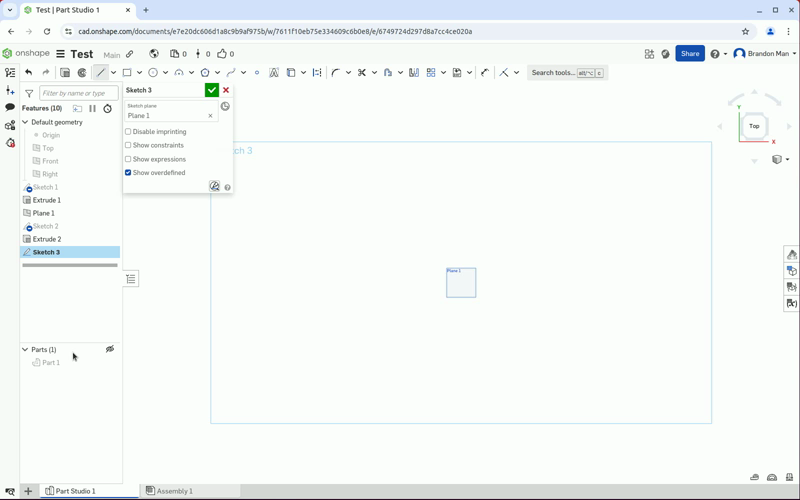
key_down(shift)
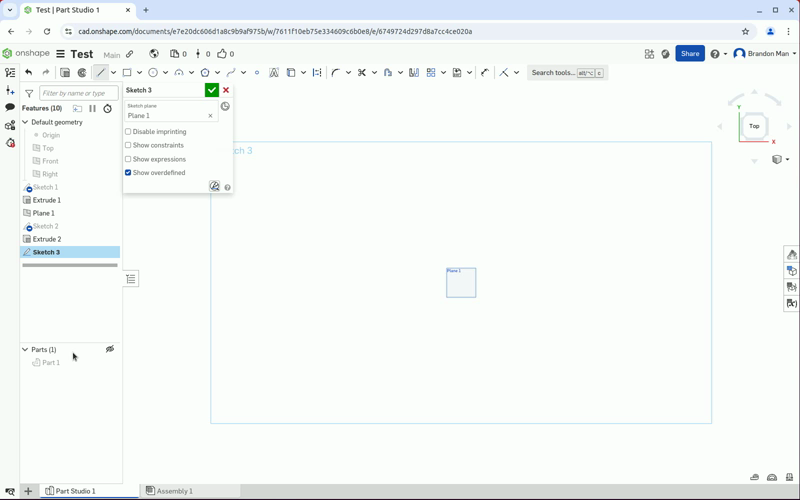
mouse_move(446, 339)
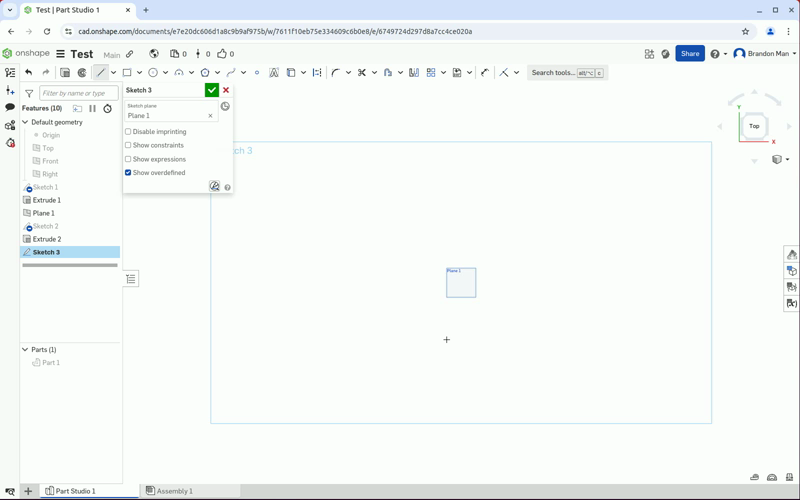
click(446, 339)
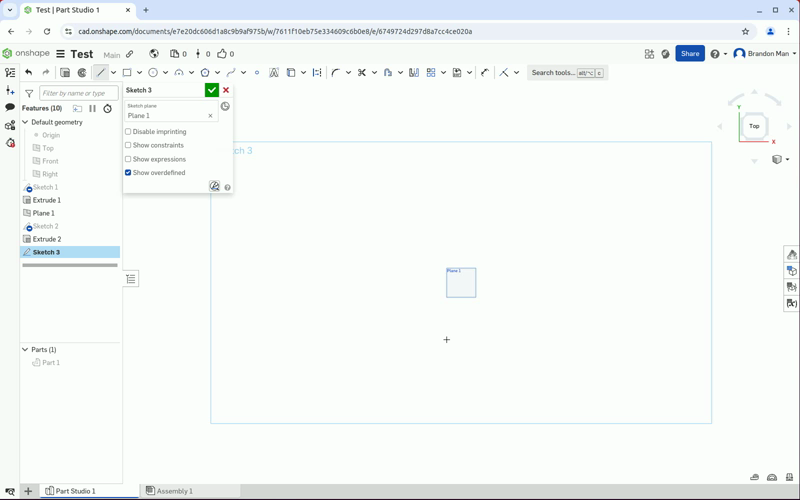
key_up(shift)
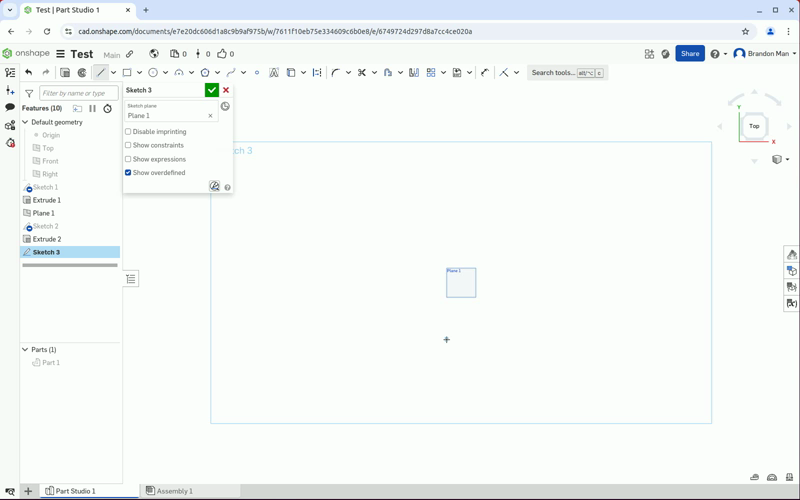
key_down(shift)
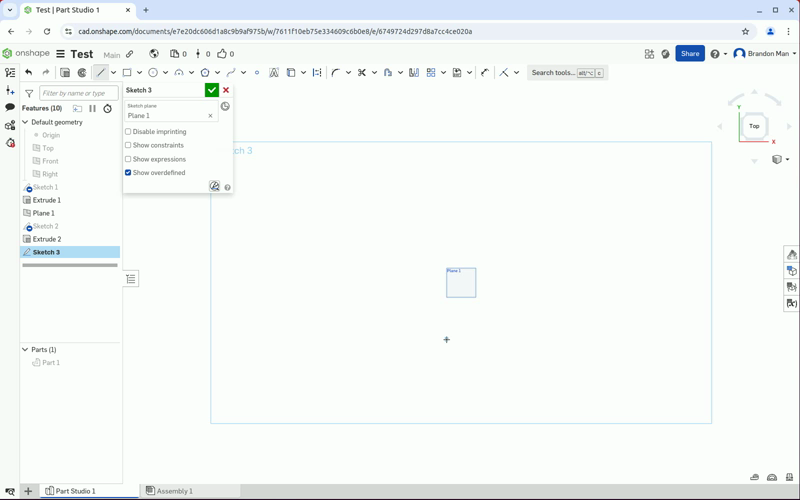
mouse_move(476, 339)
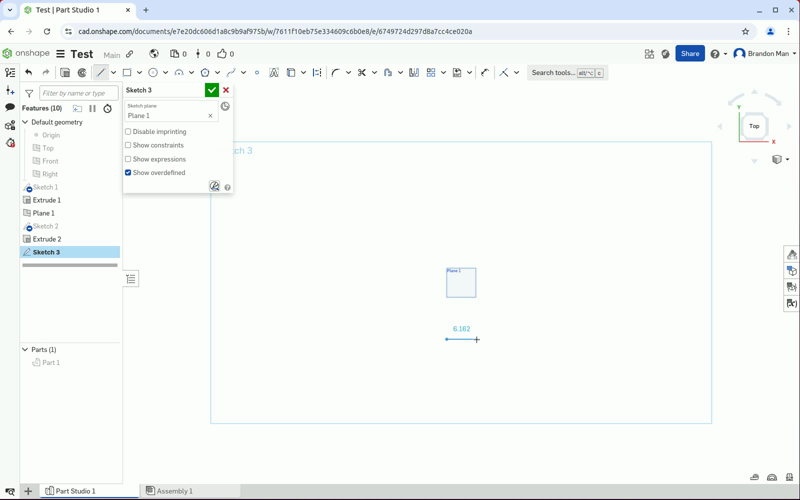
mouse_move(475, 339)
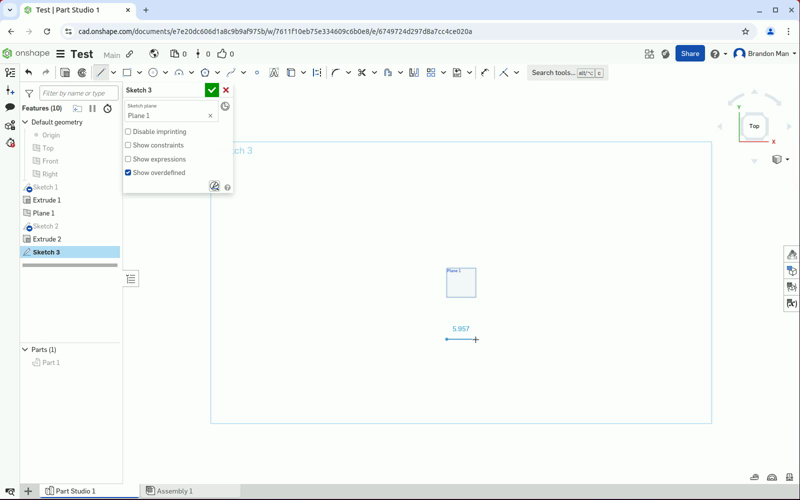
click(475, 339)
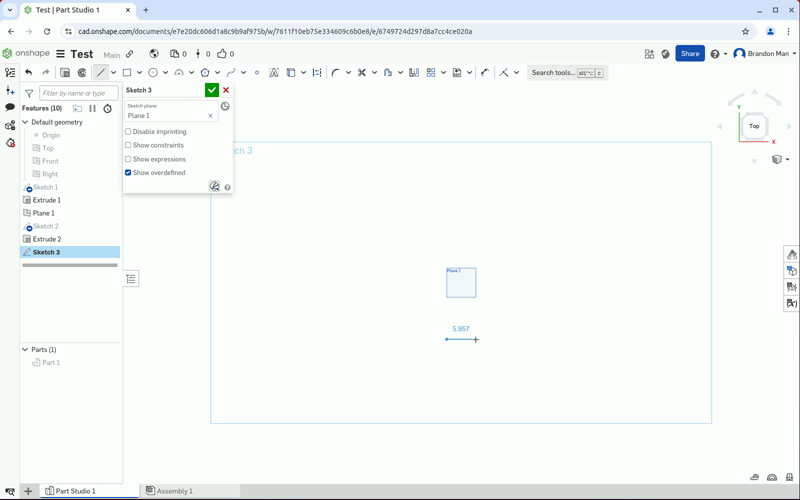
key_up(shift)
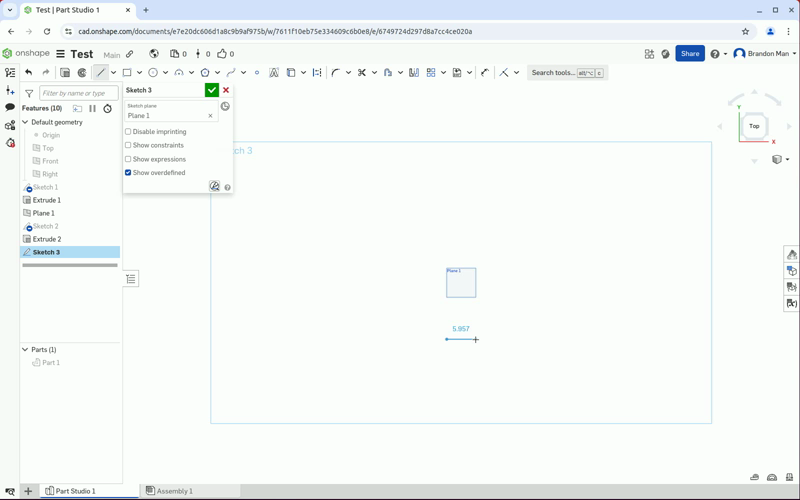
key_down(shift)
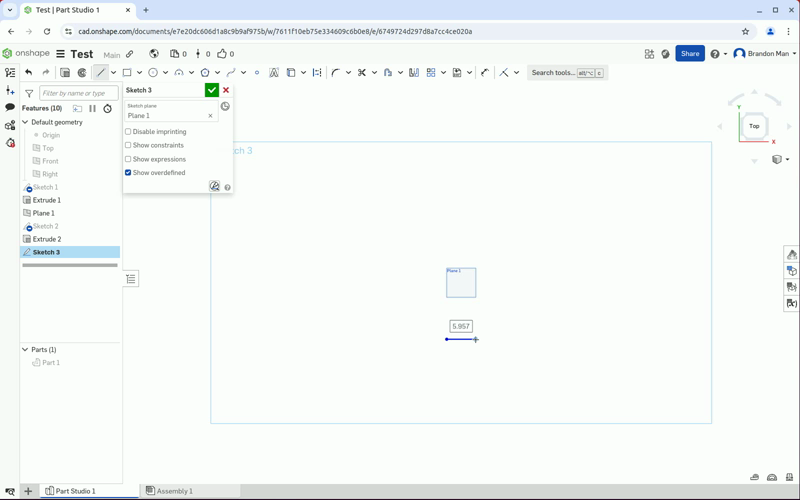
mouse_move(505, 339)
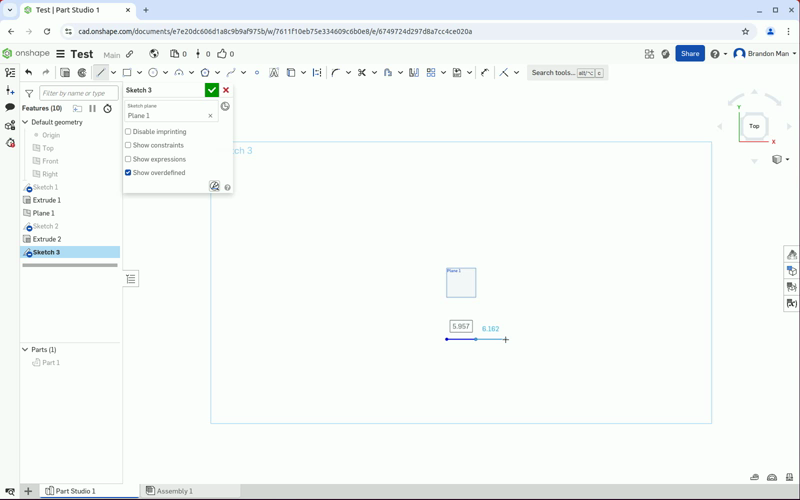
mouse_move(475, 306)
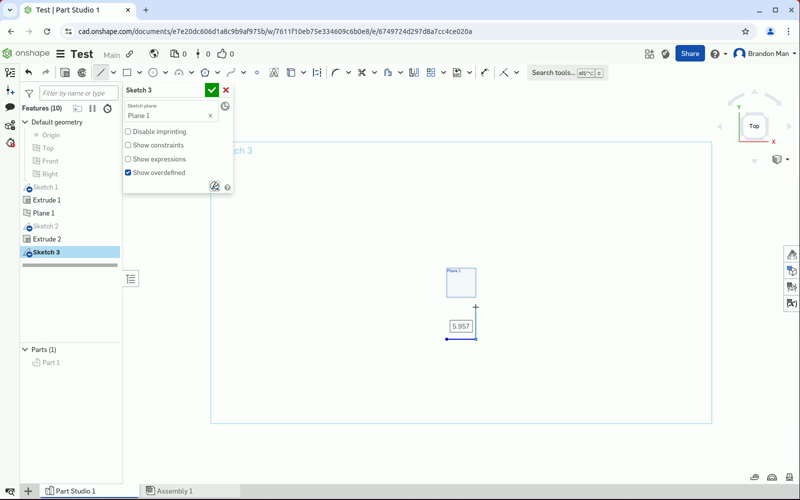
click(475, 306)
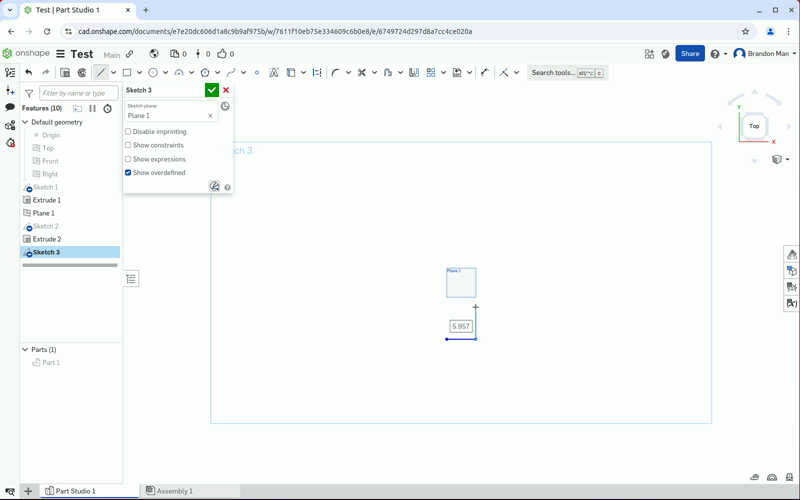
key_up(shift)
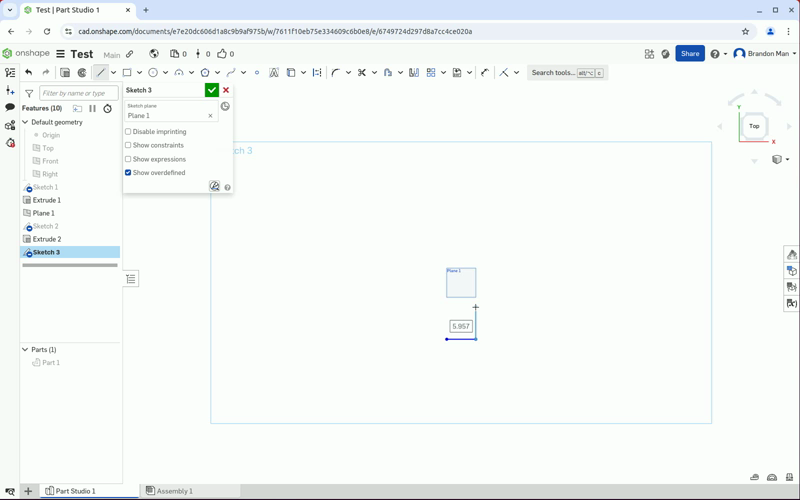
key(esc)
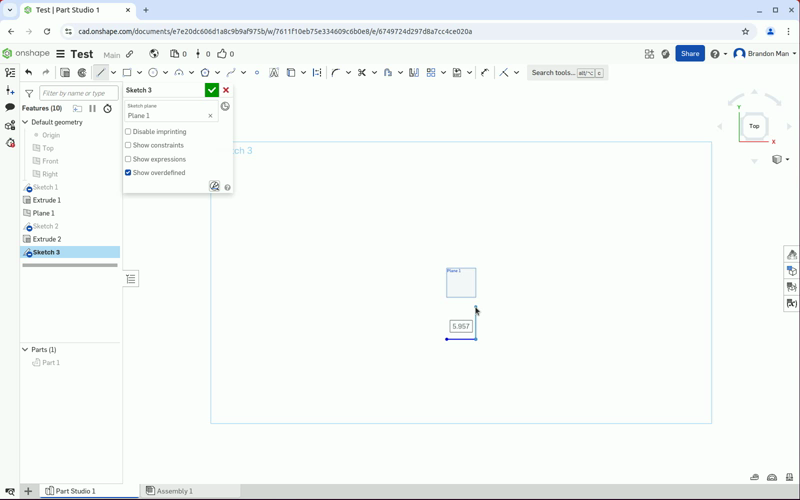
key(a)
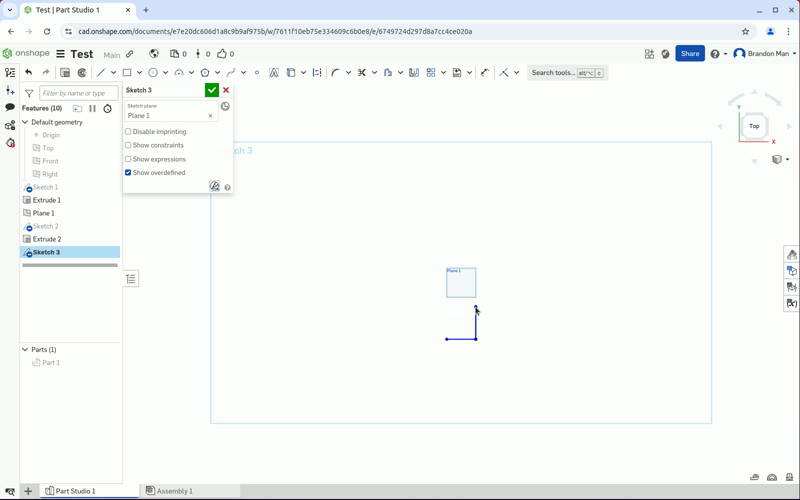
mouse_move(475, 306)
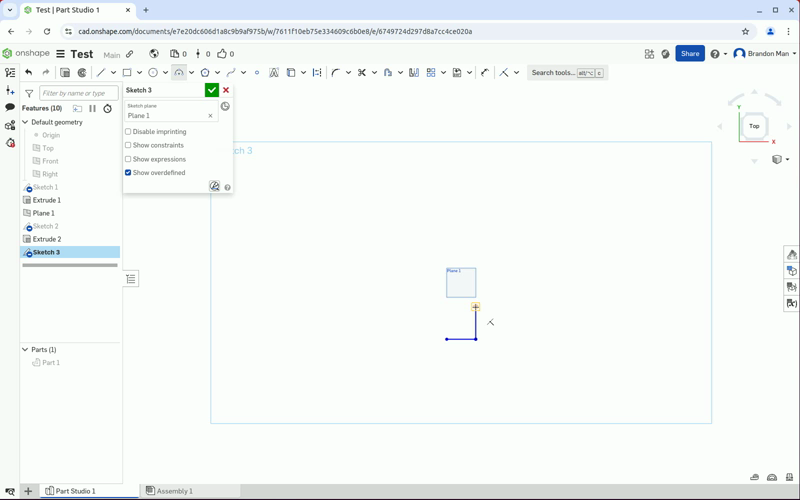
click(475, 306)
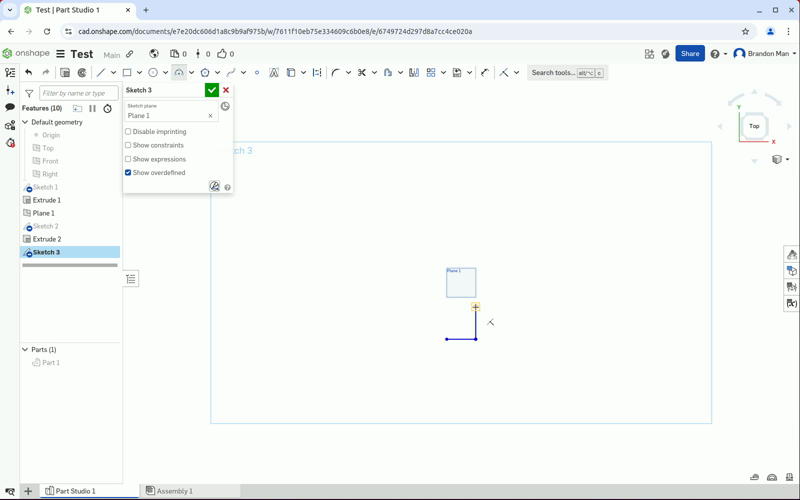
key_down(shift)
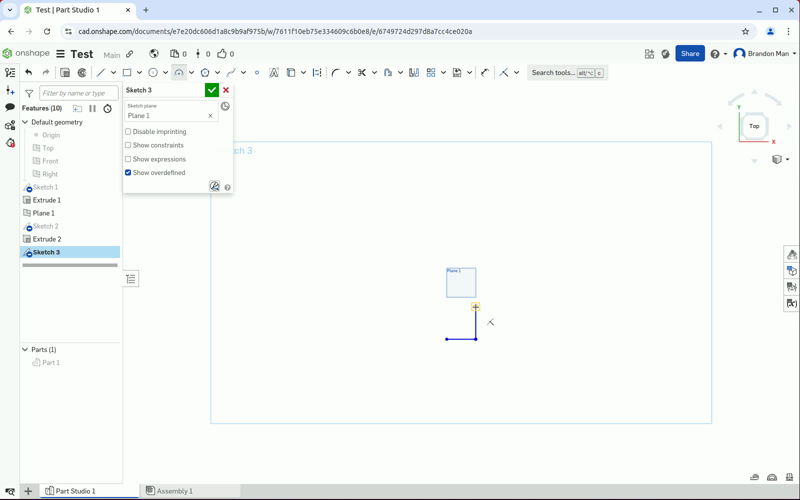
mouse_move(446, 306)
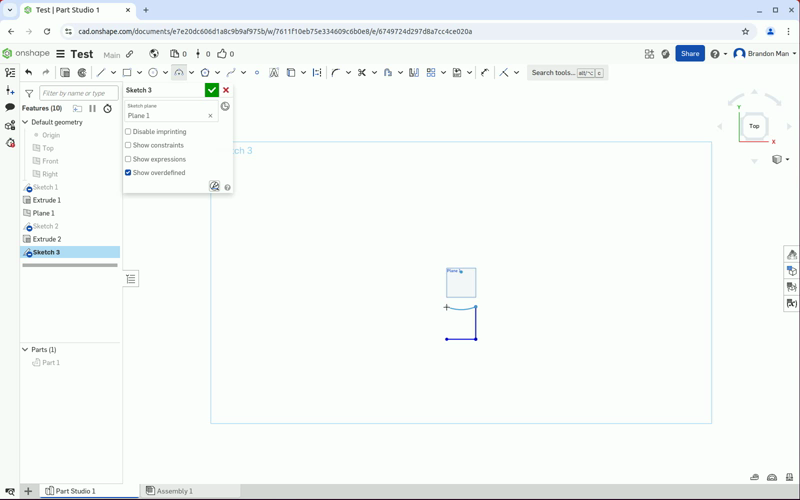
click(446, 306)
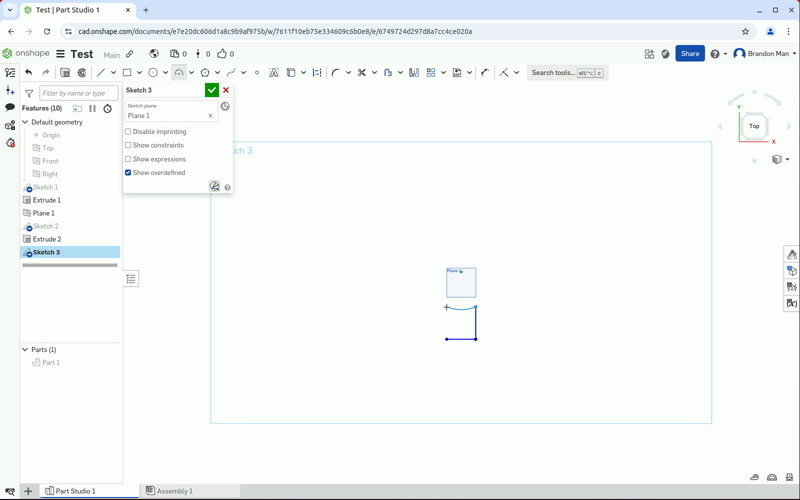
mouse_move(461, 310)
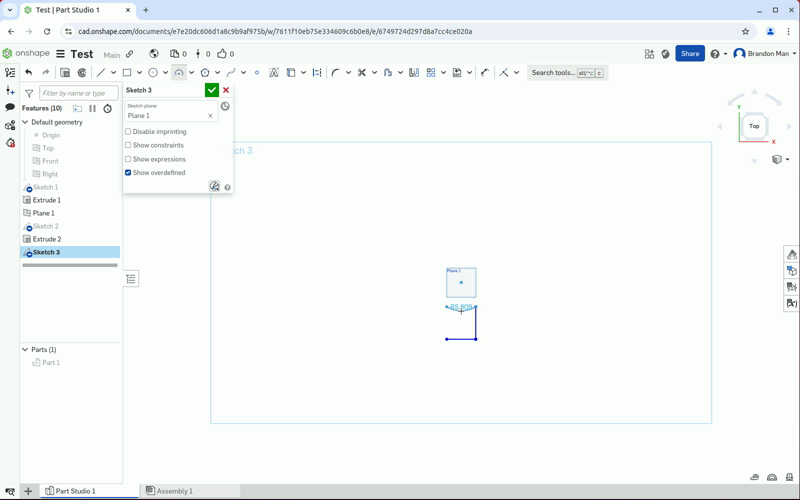
click(461, 310)
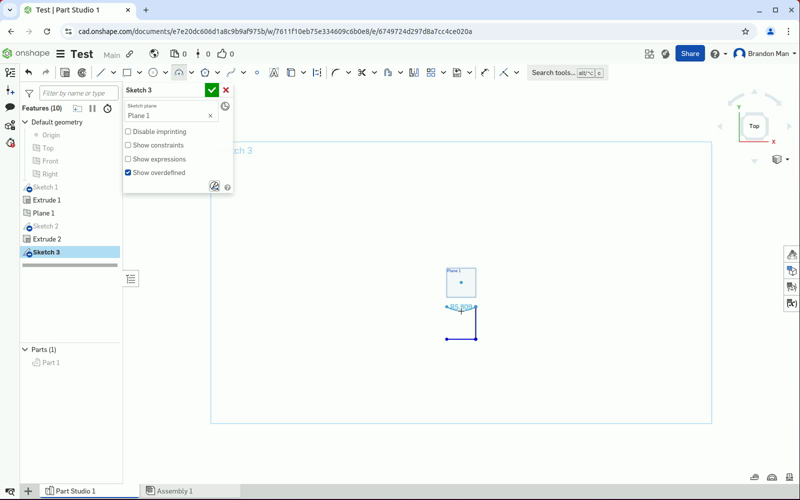
key_up(shift)
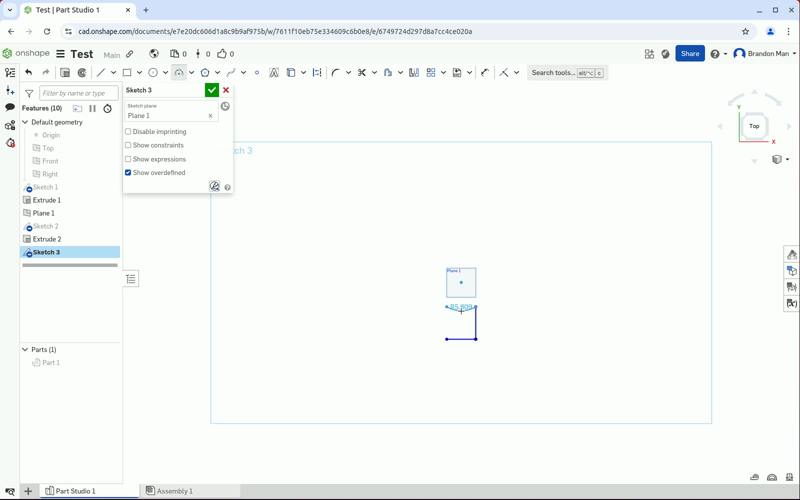
key(esc)
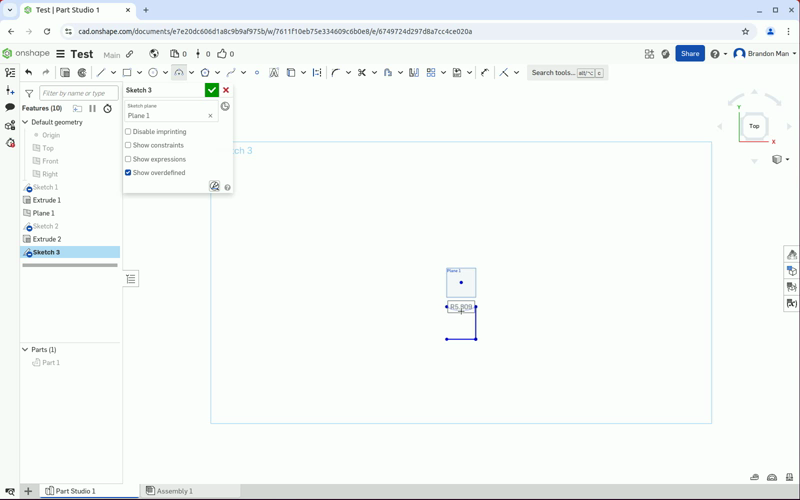
key(l)
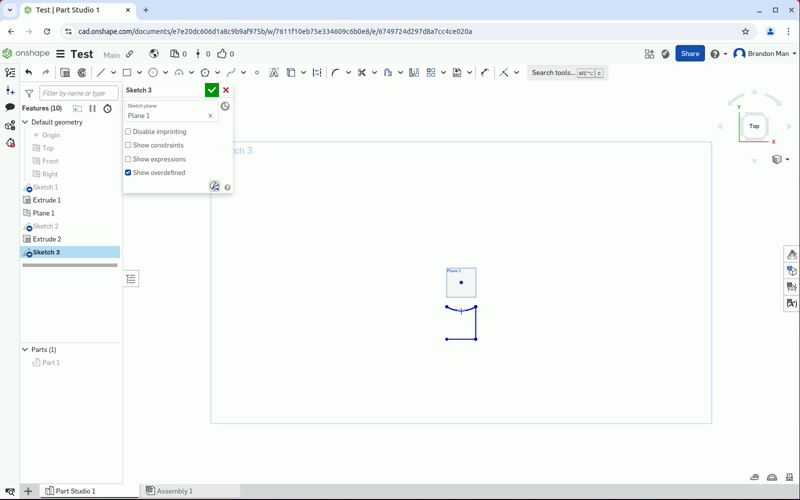
mouse_move(446, 306)
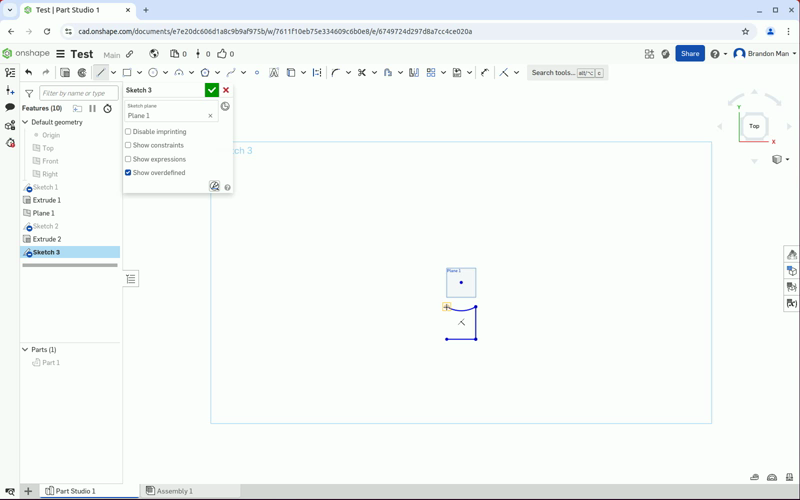
click(446, 306)
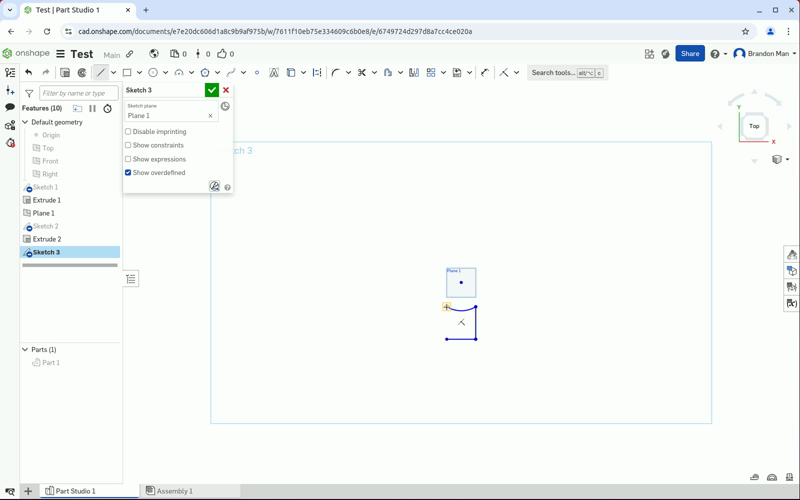
mouse_move(476, 306)
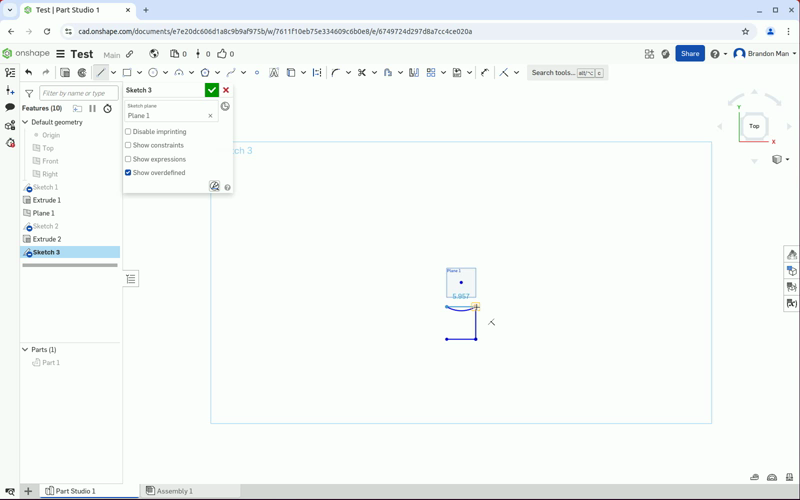
key_down(shift)
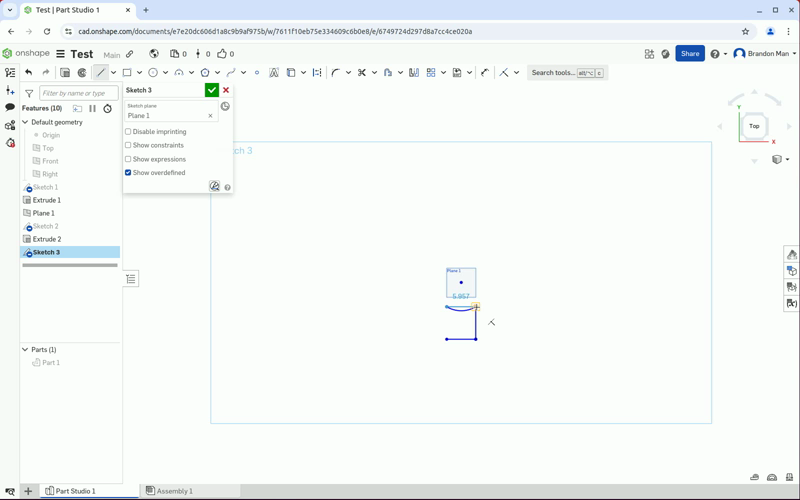
mouse_move(446, 339)
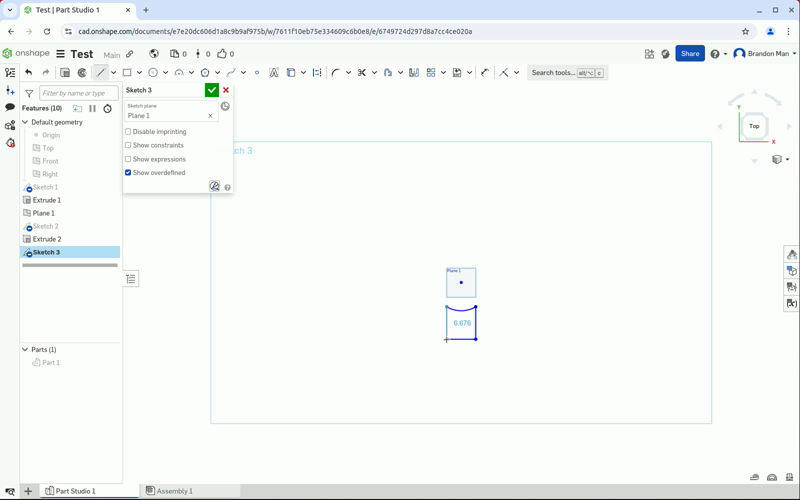
key_up(shift)
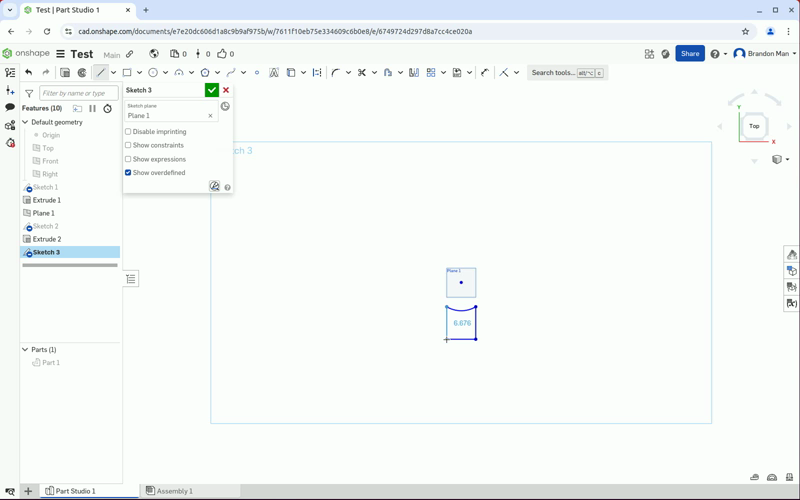
click(446, 339)
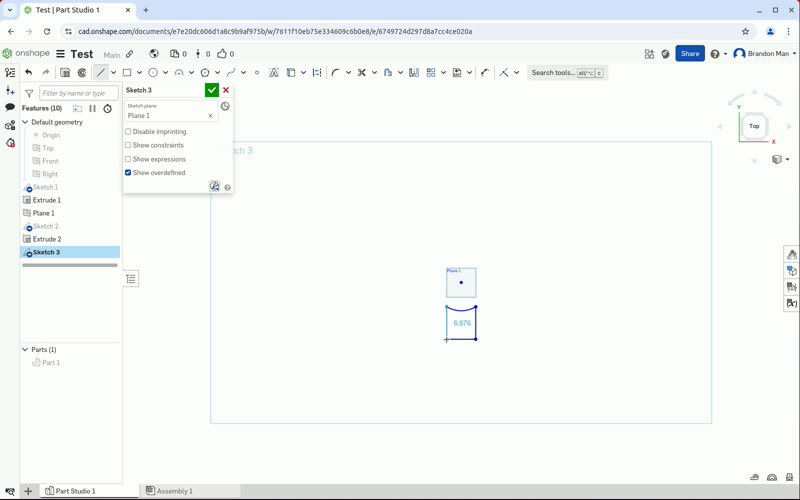
key(esc)
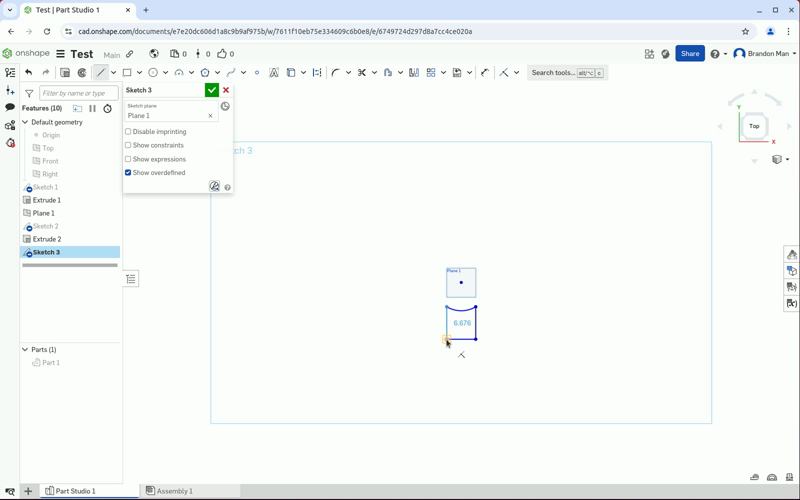
mouse_move(469, 312)
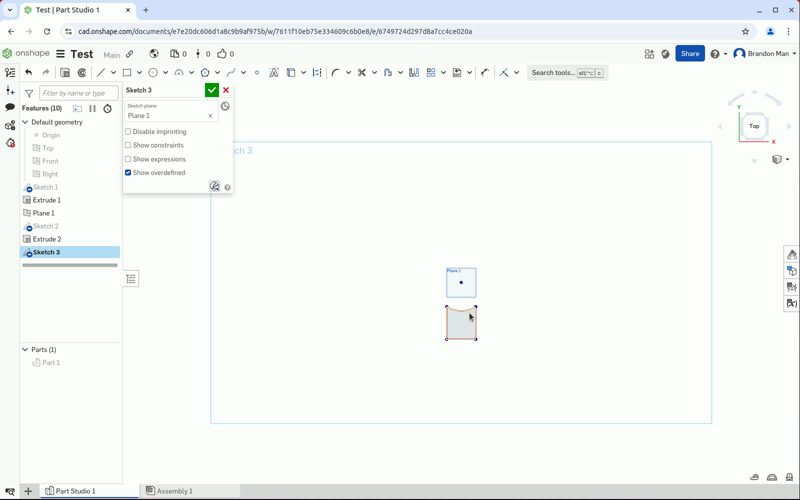
scroll(6)
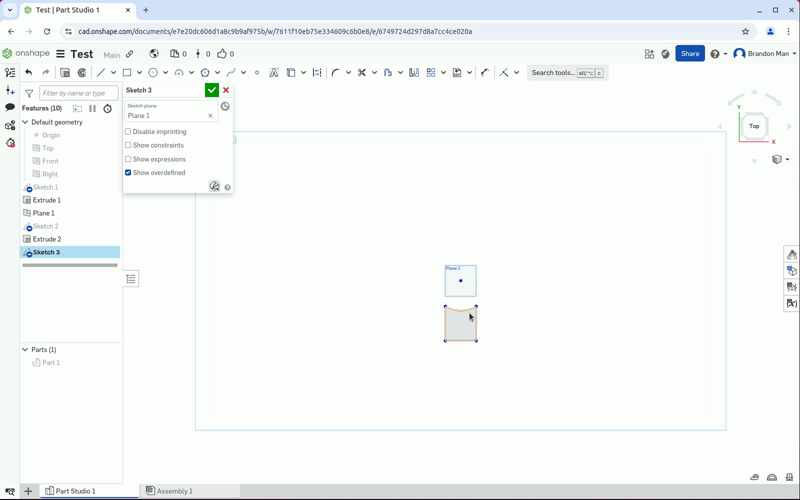
scroll(6)
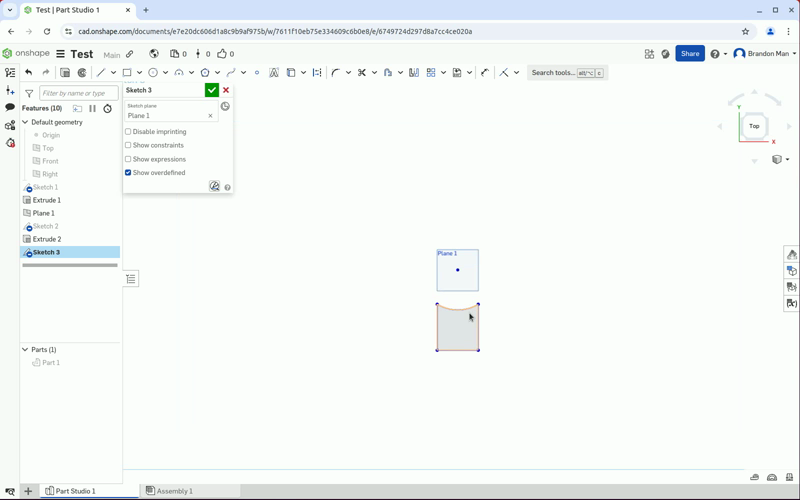
scroll(6)
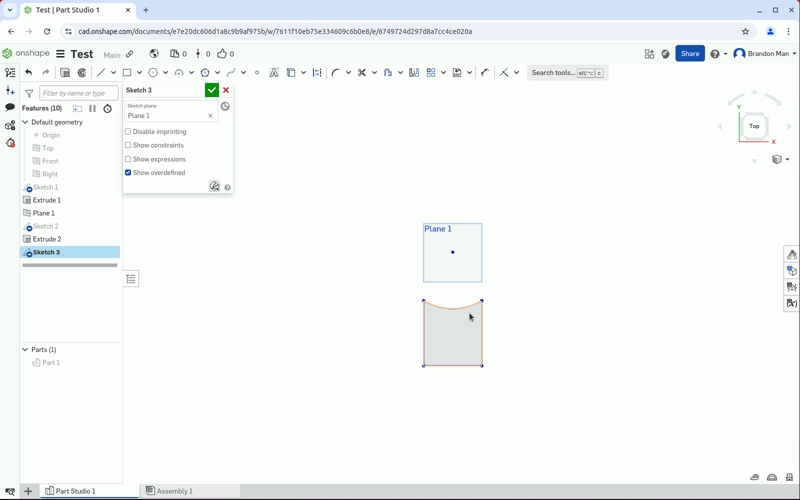
scroll(6)
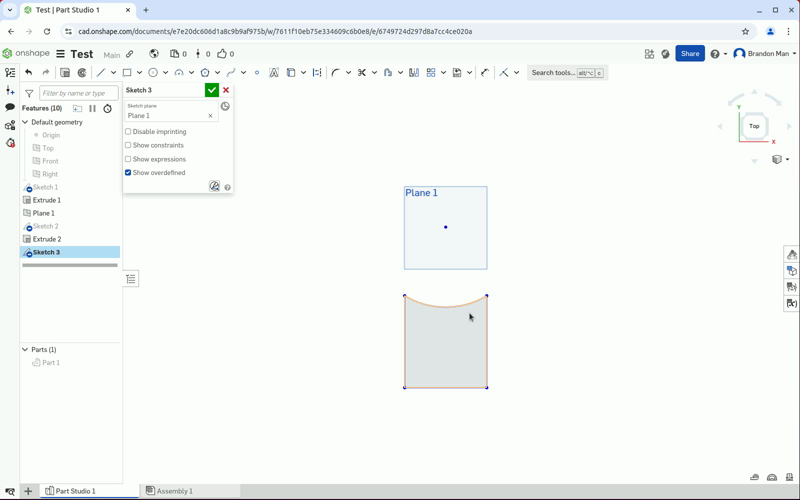
scroll(6)
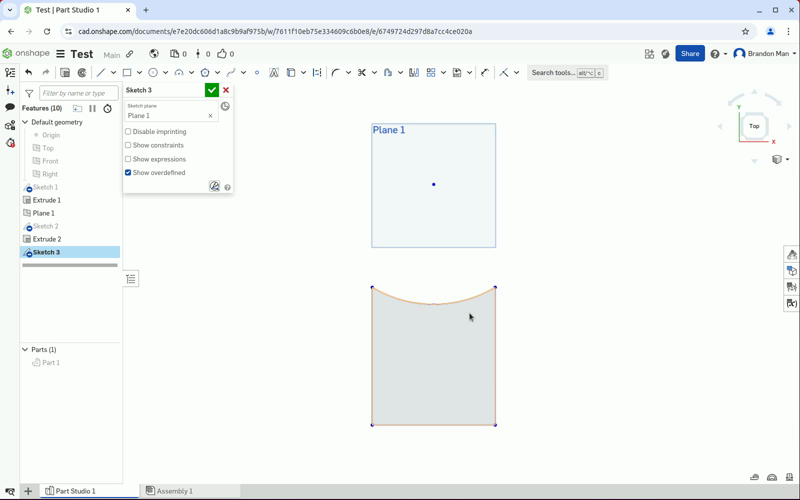
scroll(6)
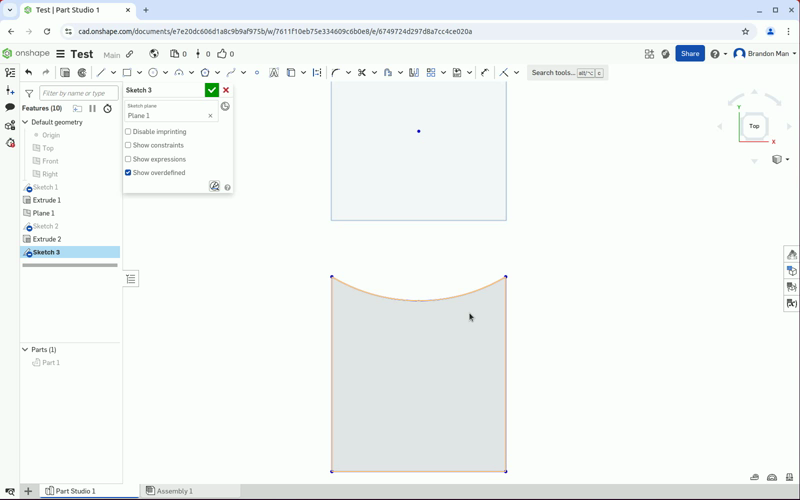
scroll(6)
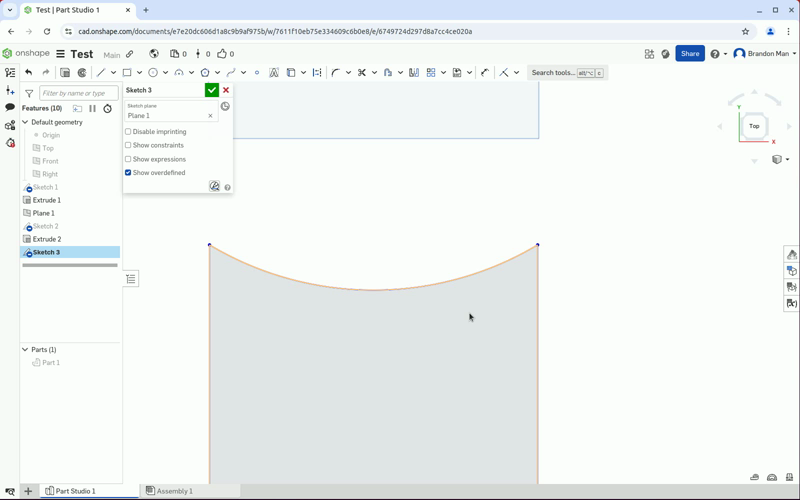
click(469, 312)
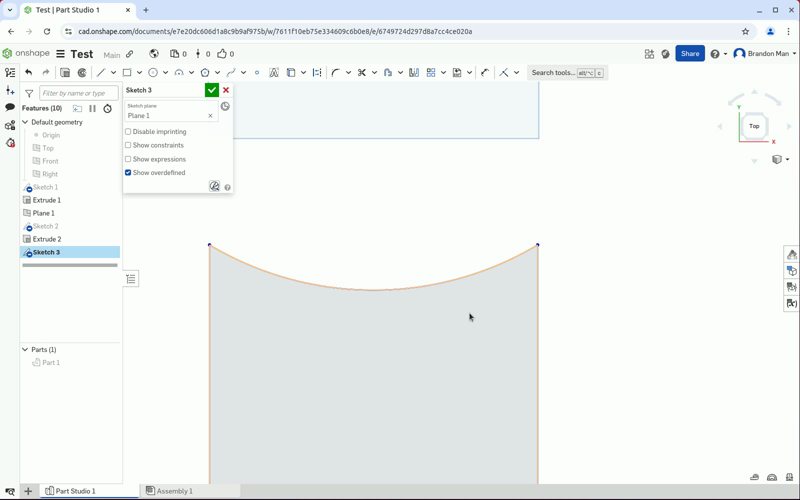
scroll(-6)
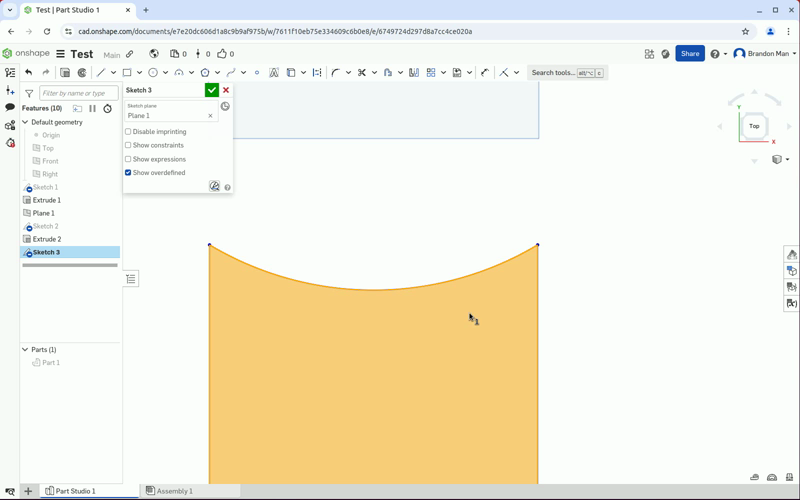
scroll(-6)
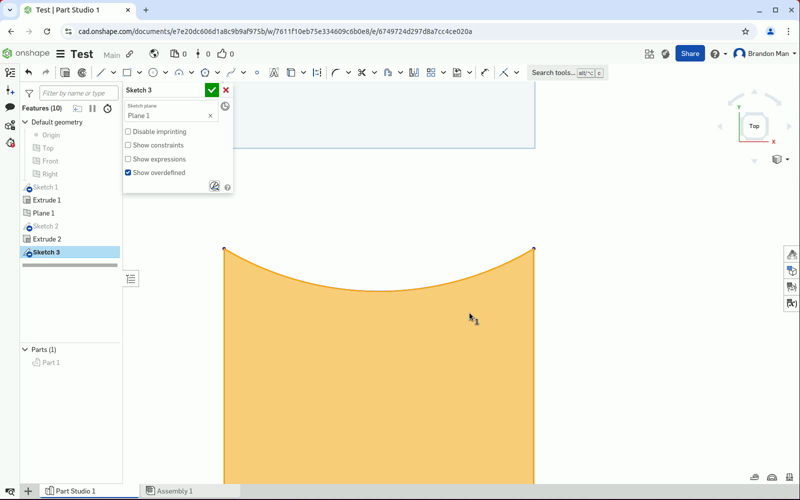
scroll(-6)
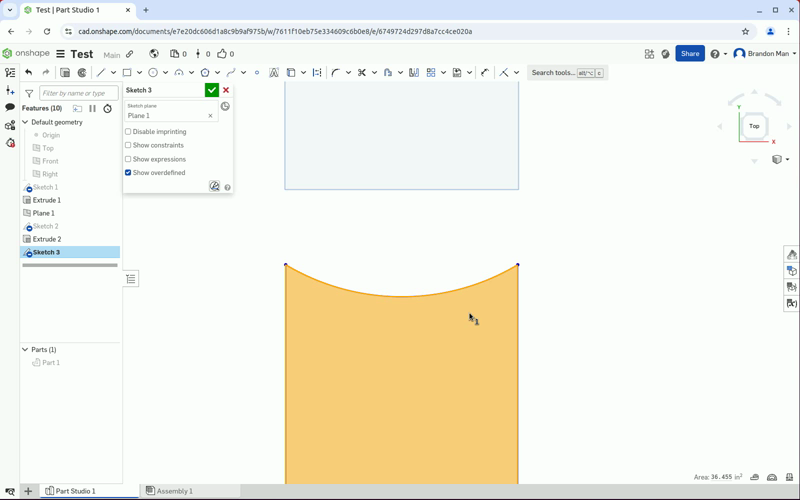
scroll(-6)
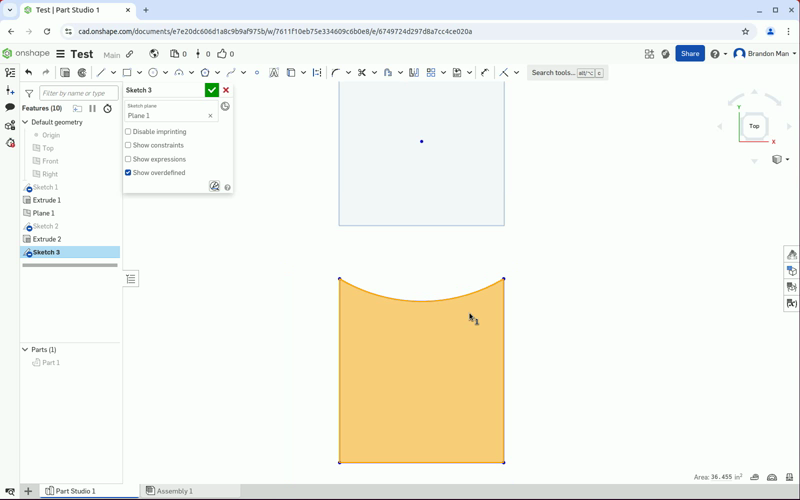
scroll(-6)
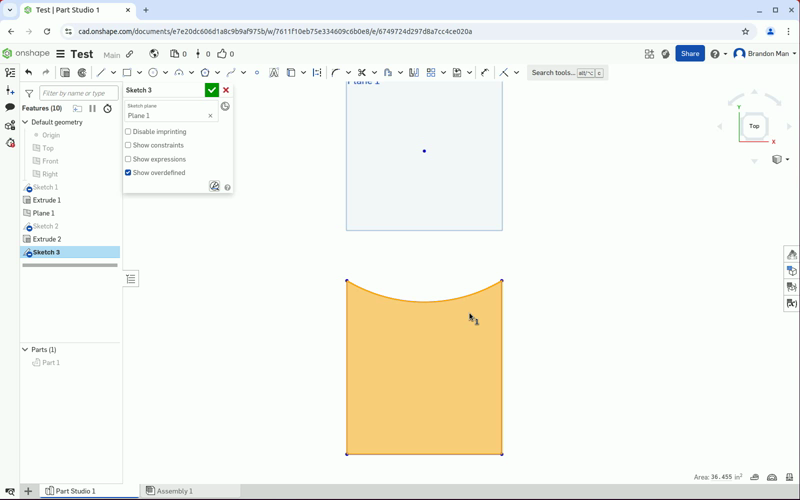
scroll(-6)
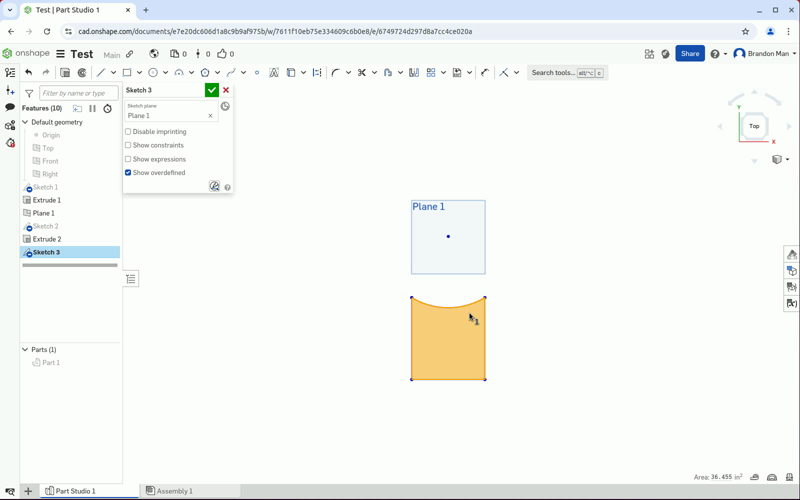
scroll(-6)
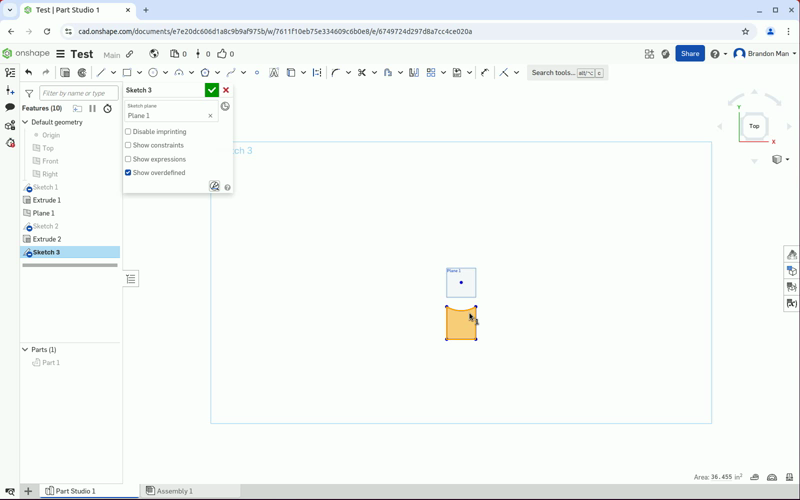
mouse_move(73, 352)
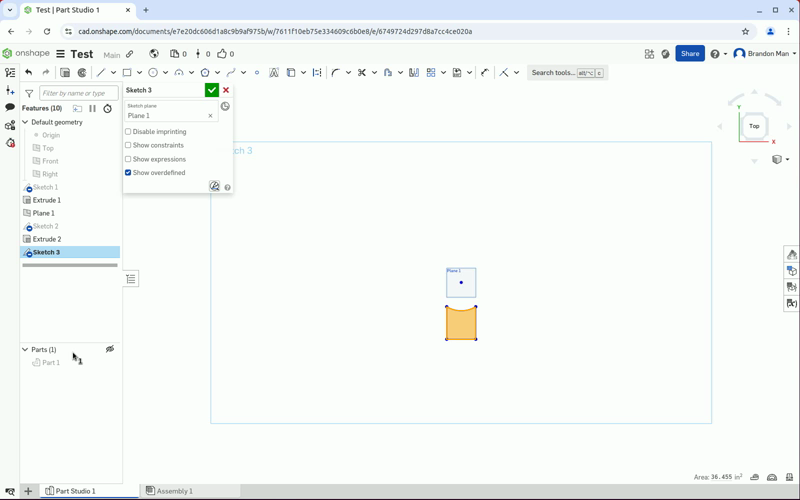
key(shift+y)
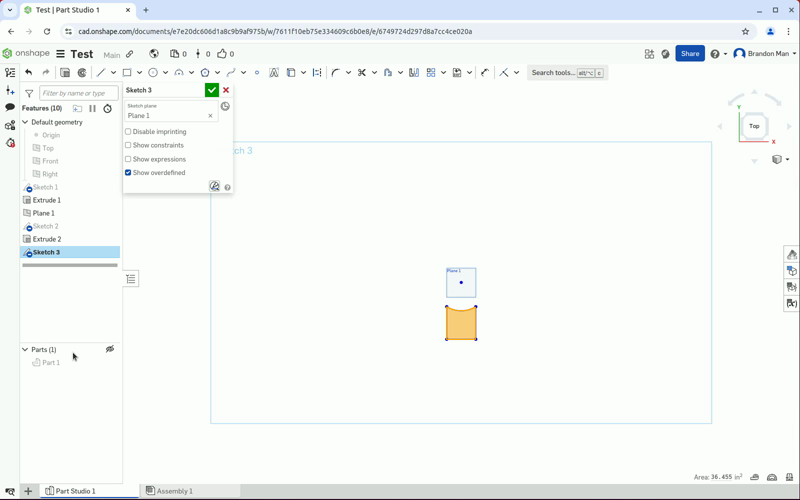
key(shift+e)
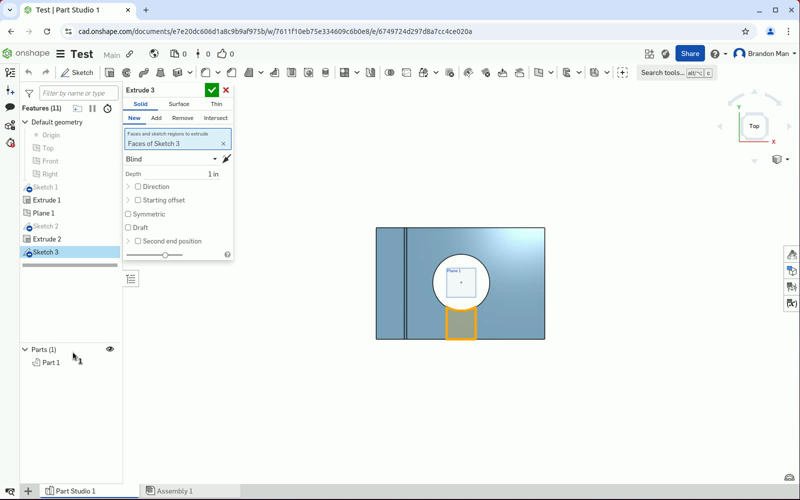
mouse_move(143, 106)
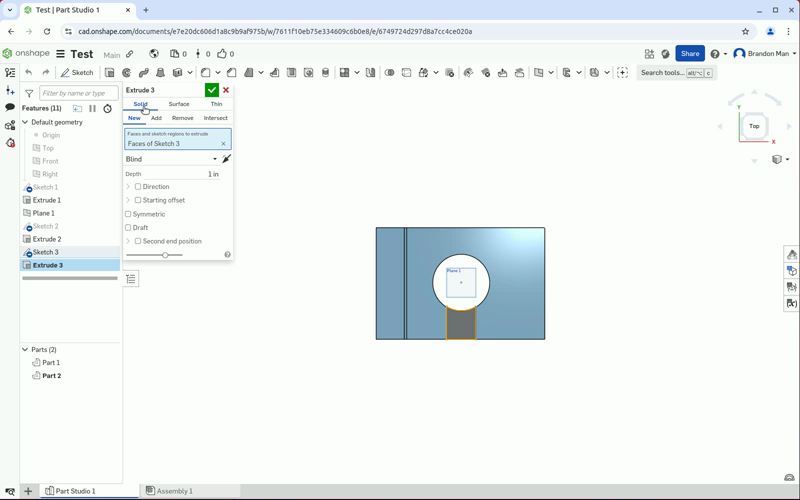
click(143, 106)
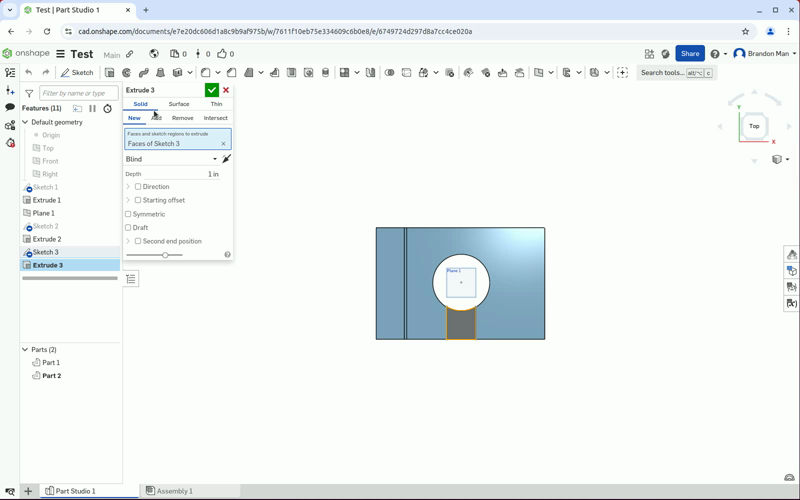
mouse_move(186, 120)
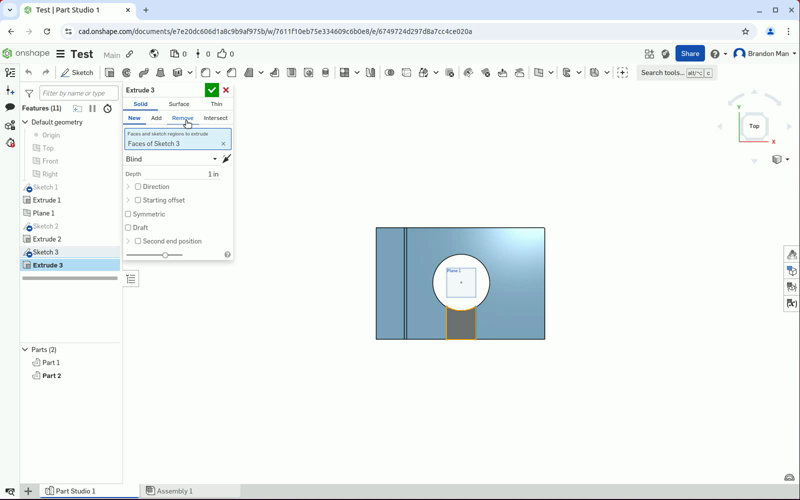
click(186, 120)
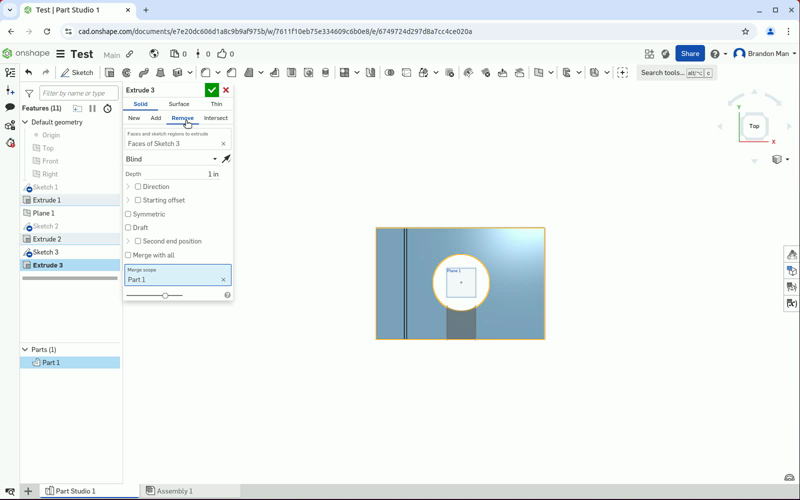
key(tab, 4)
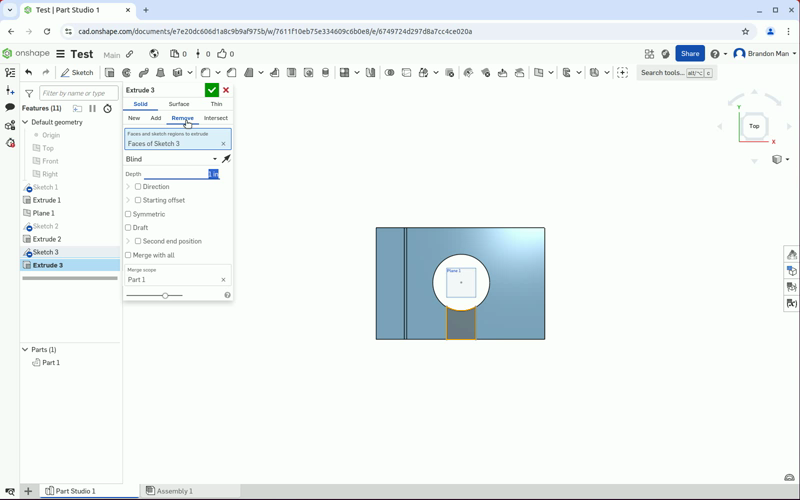
text(2.407)
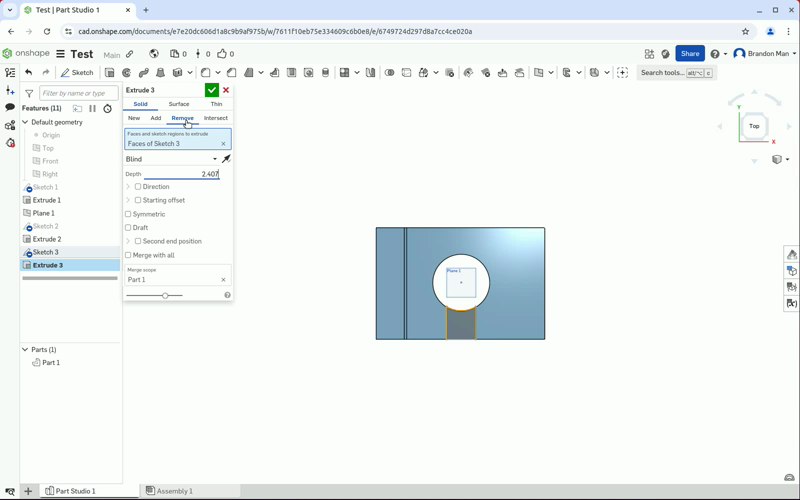
key(tab, 6)
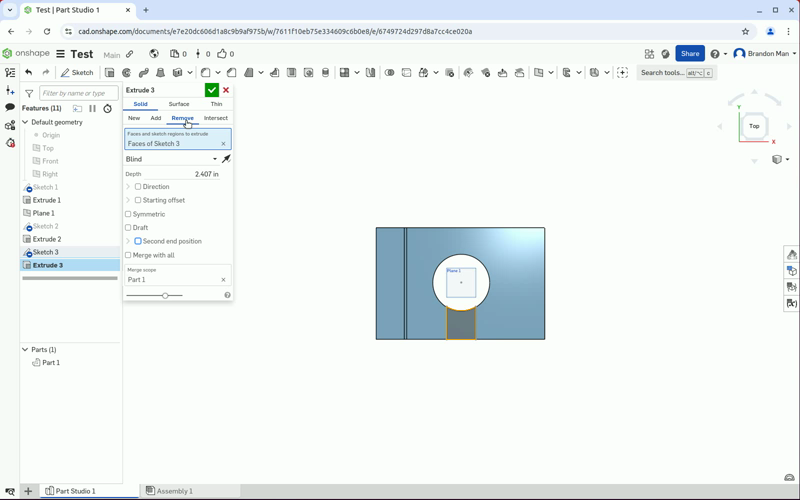
key(space)
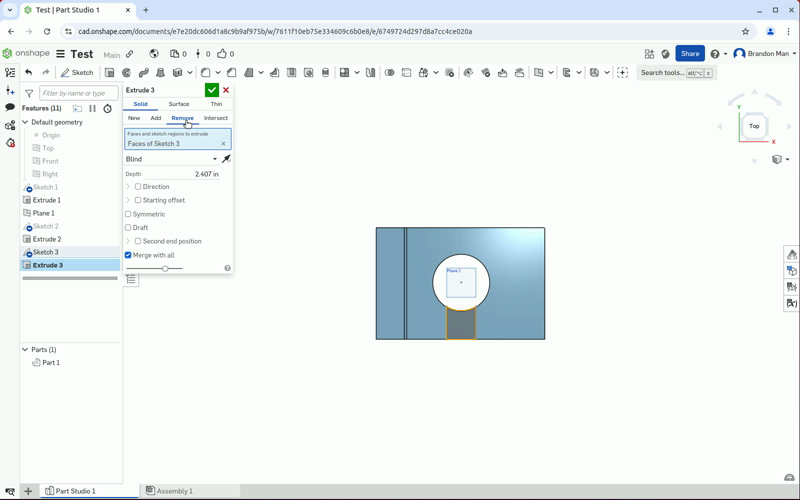
key(enter)
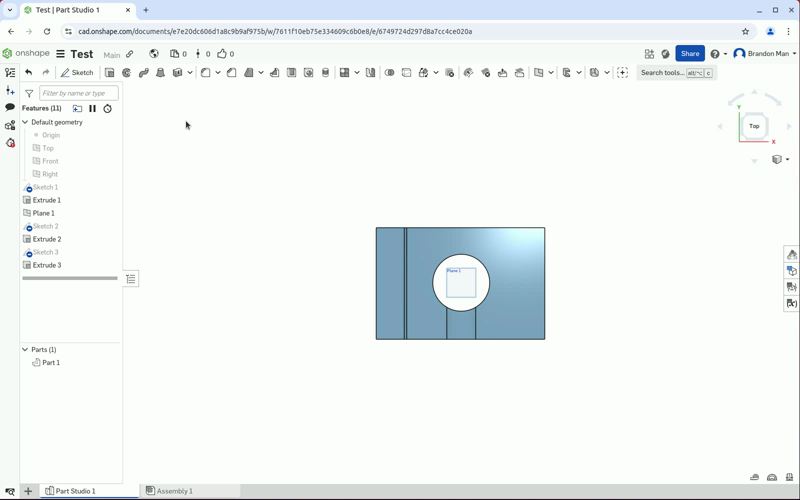
key(shift+h)
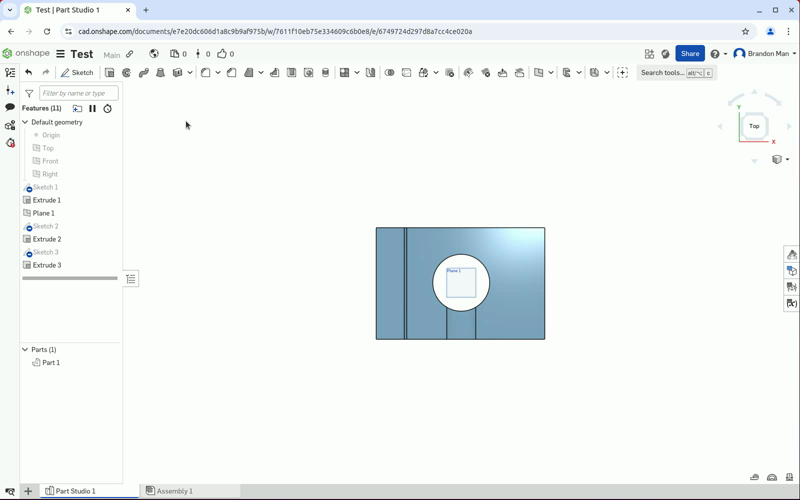
key(shift+h)
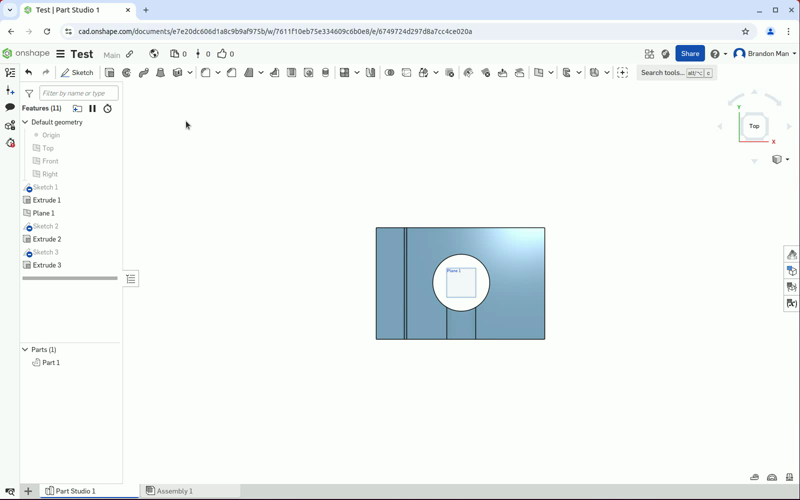
mouse_move(73, 189)
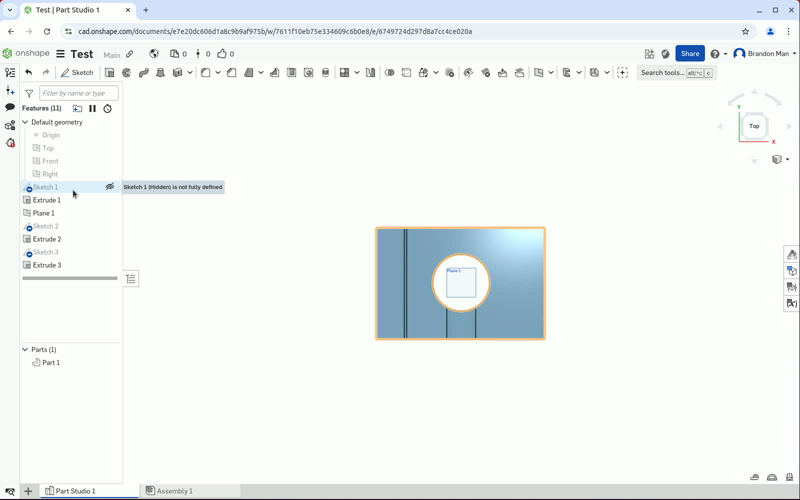
click(73, 189)
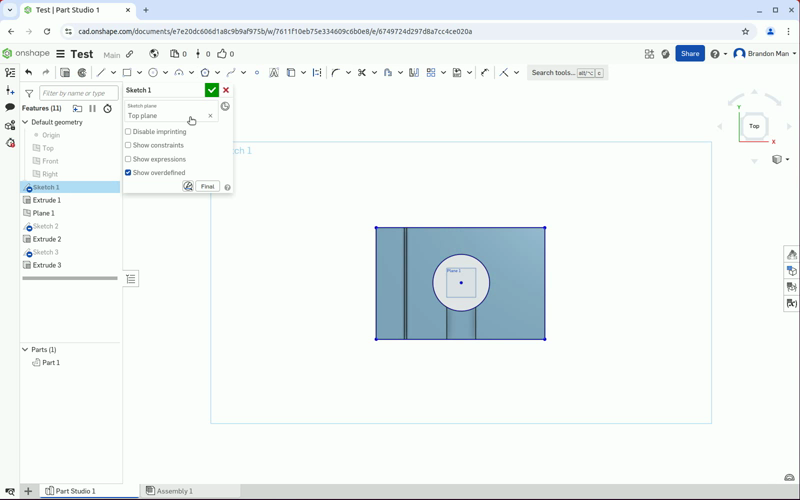
mouse_move(229, 92)
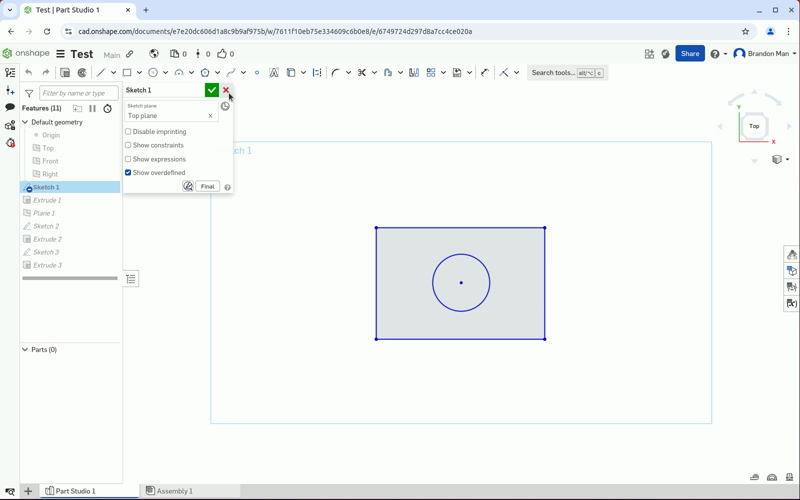
click(229, 92)
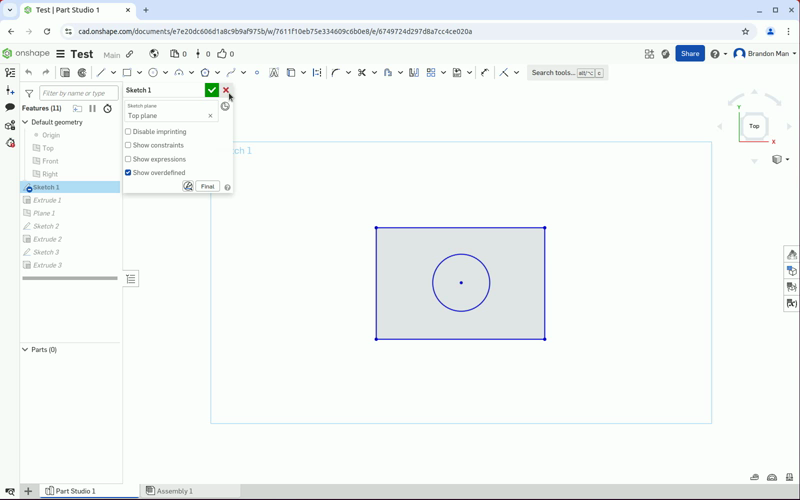
key(shift+s)
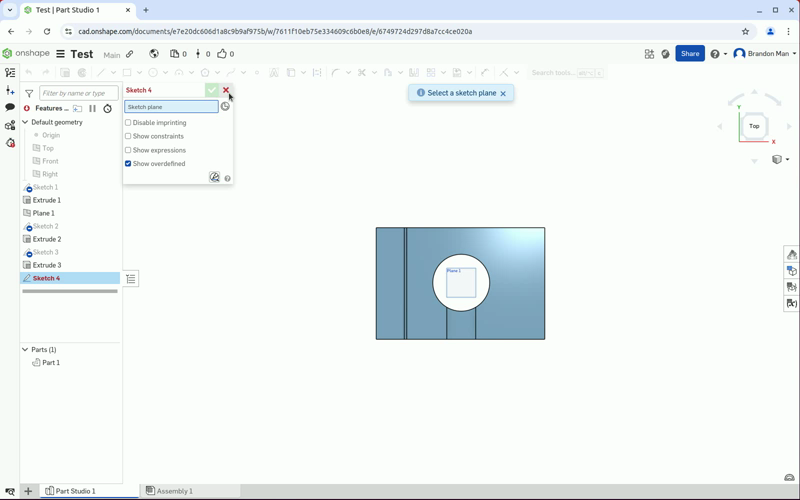
mouse_move(73, 215)
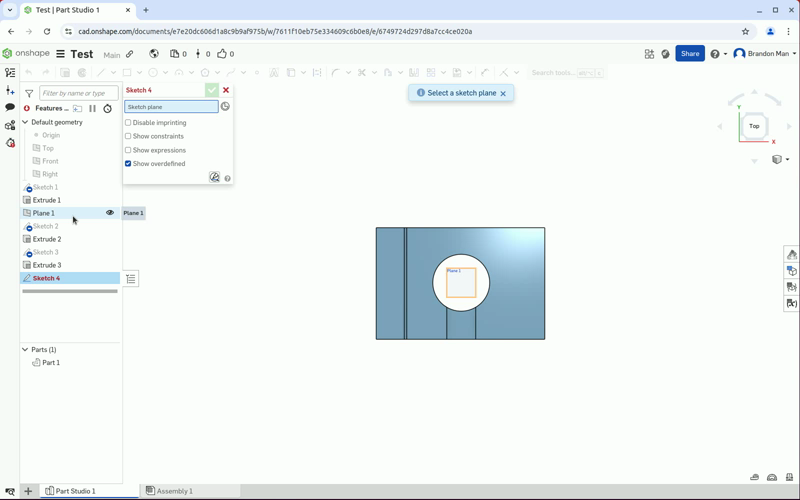
click(73, 215)
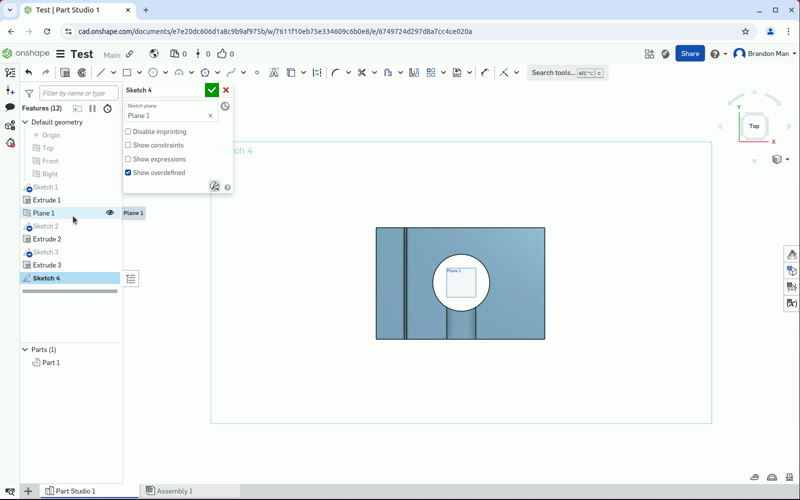
mouse_move(73, 352)
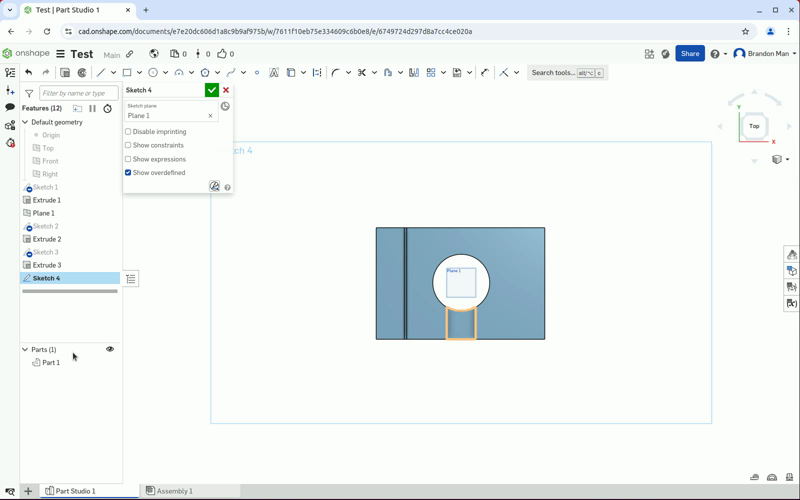
key(y)
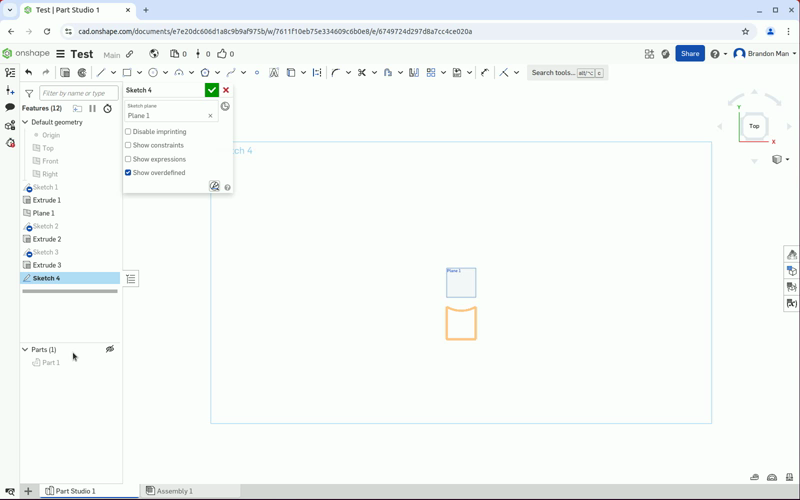
key(a)
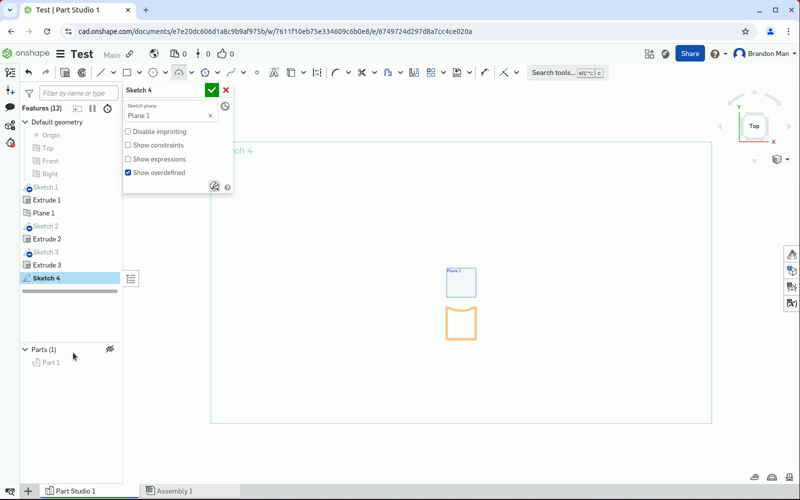
key_down(shift)
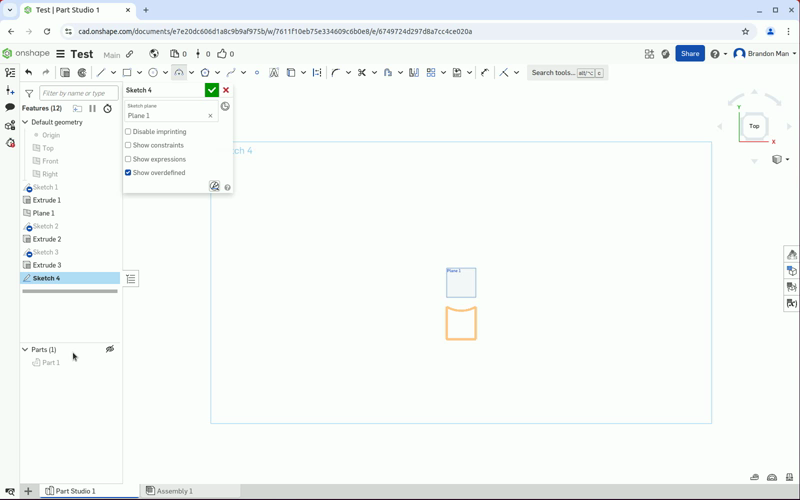
mouse_move(446, 258)
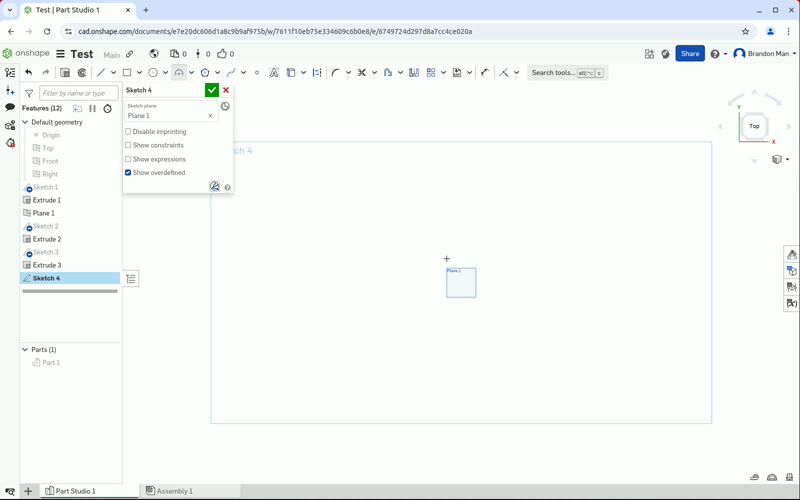
click(446, 258)
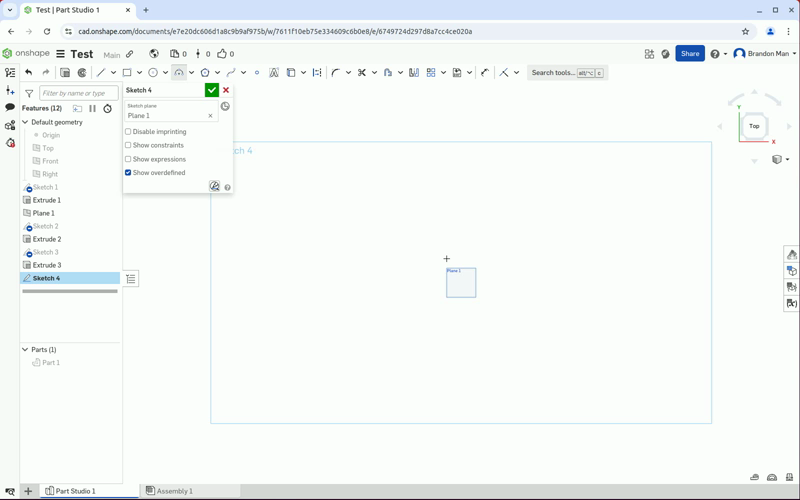
key_up(shift)
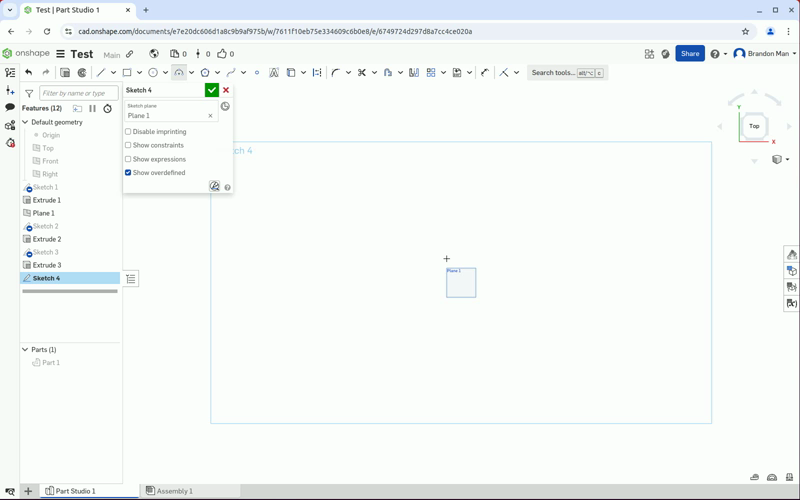
key_down(shift)
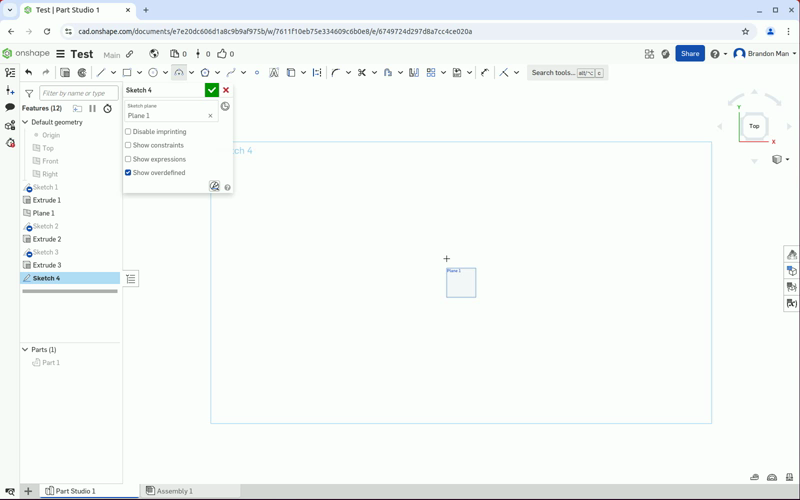
mouse_move(475, 258)
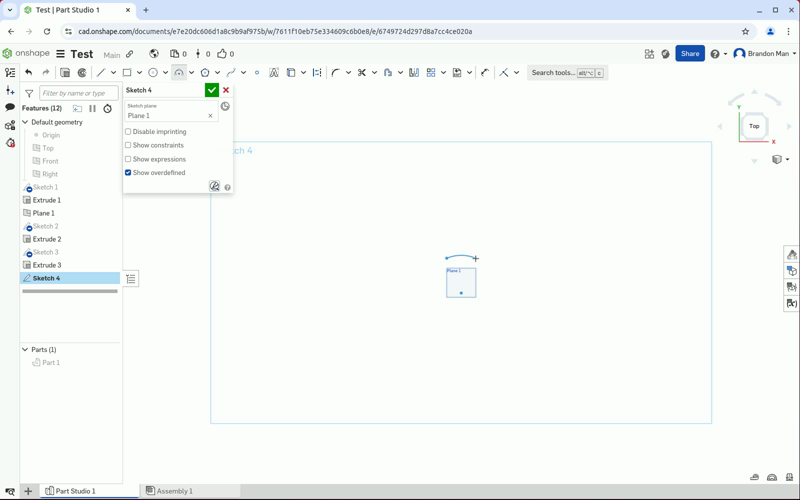
click(475, 258)
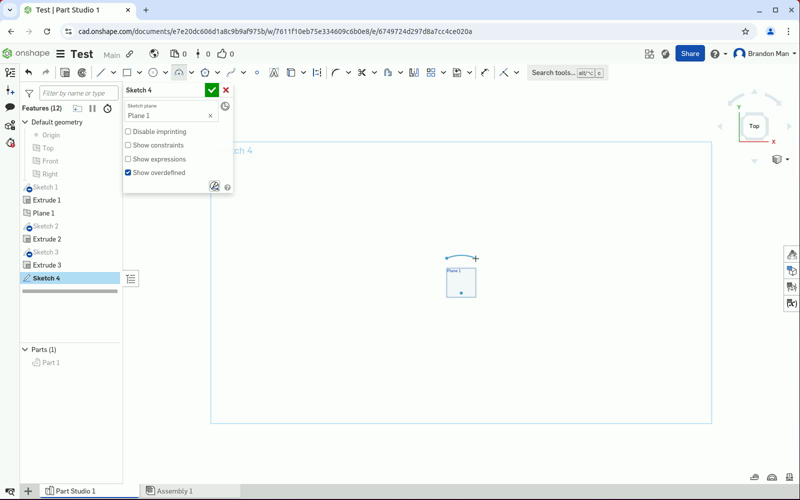
mouse_move(461, 254)
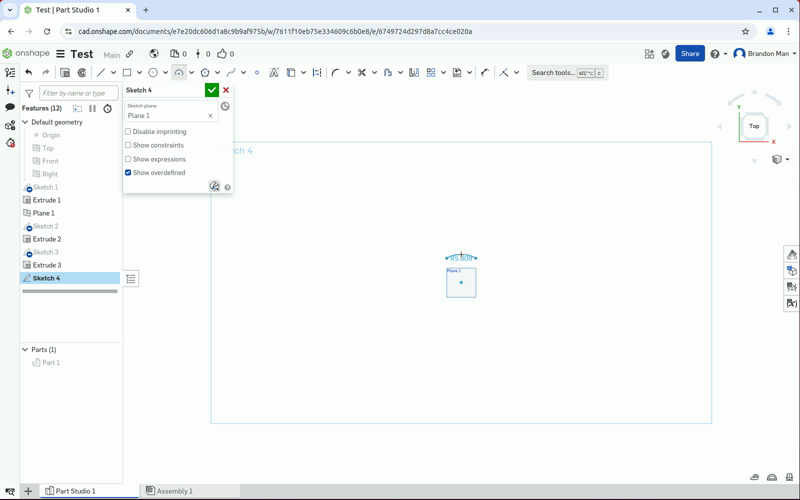
click(461, 254)
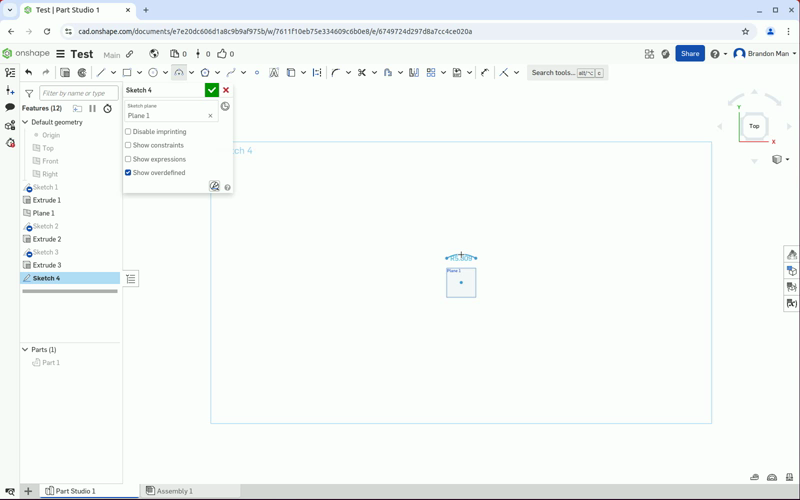
key_up(shift)
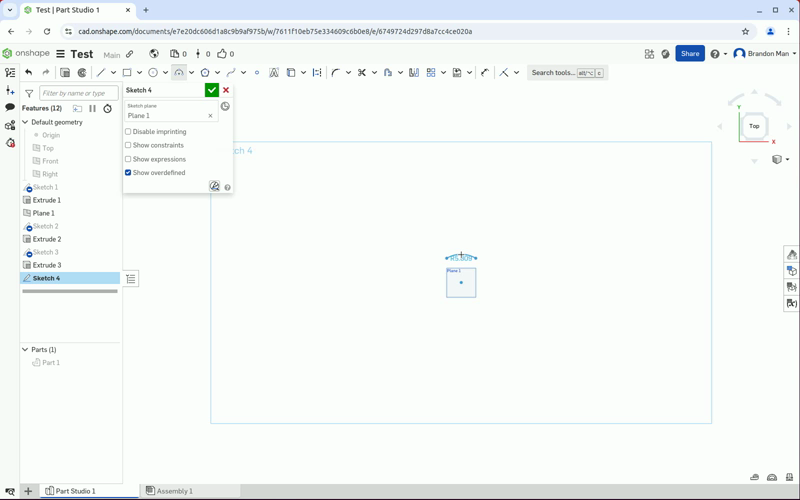
key(esc)
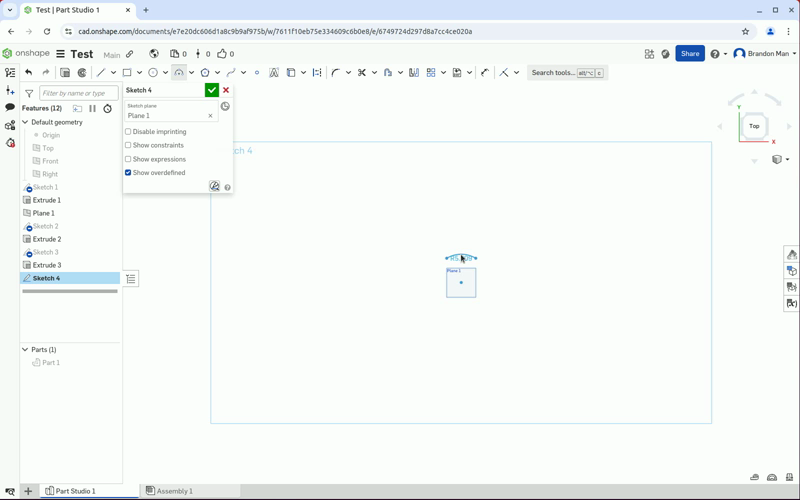
key(l)
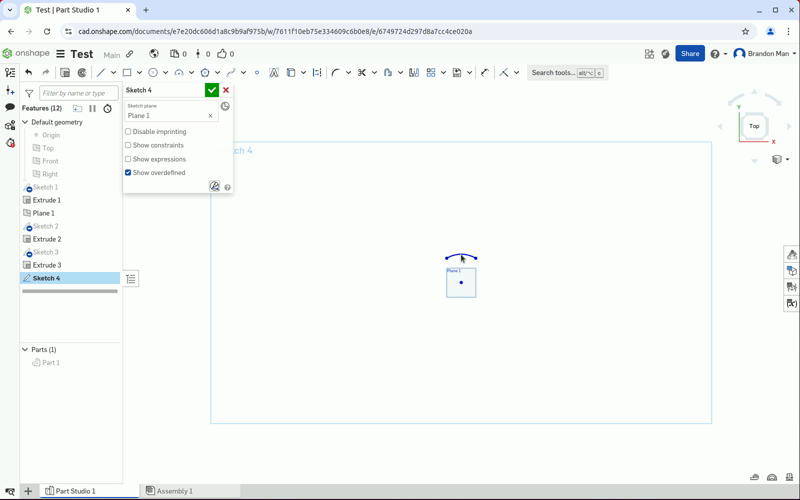
mouse_move(475, 258)
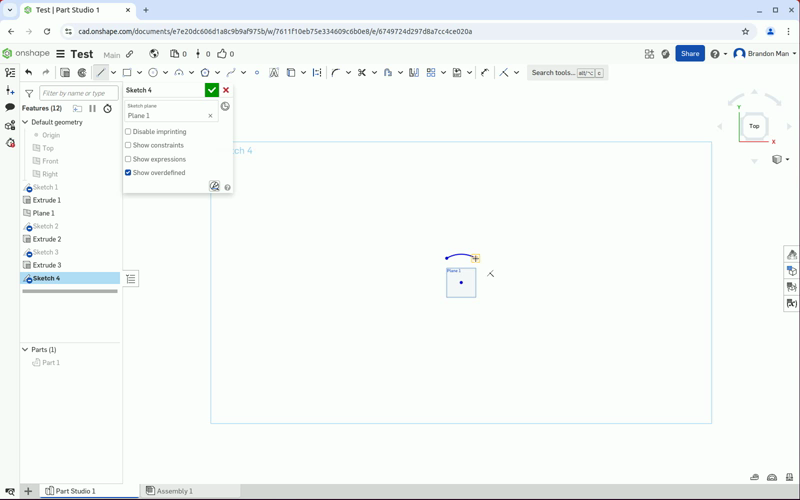
click(475, 258)
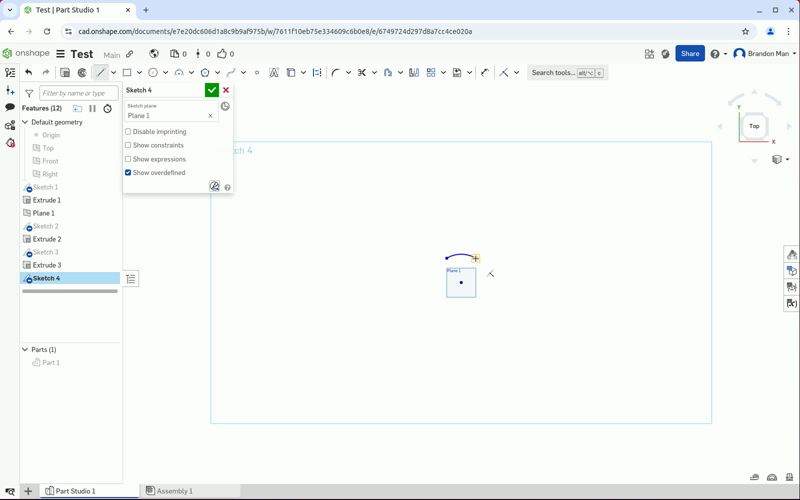
key_down(shift)
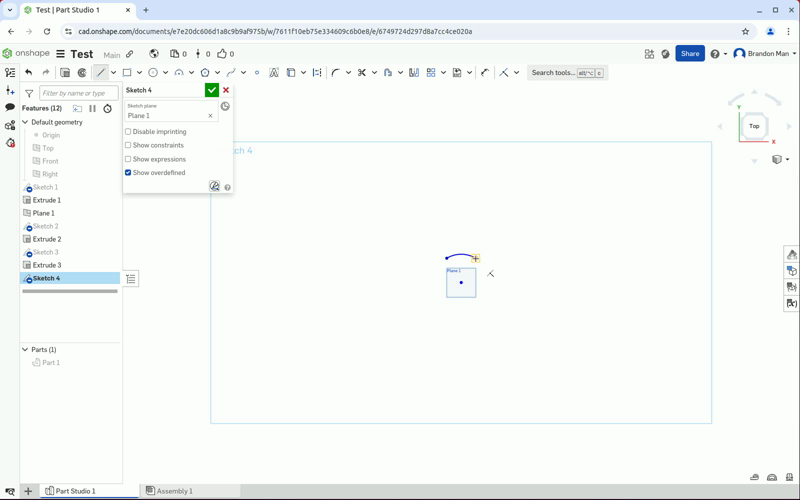
mouse_move(505, 258)
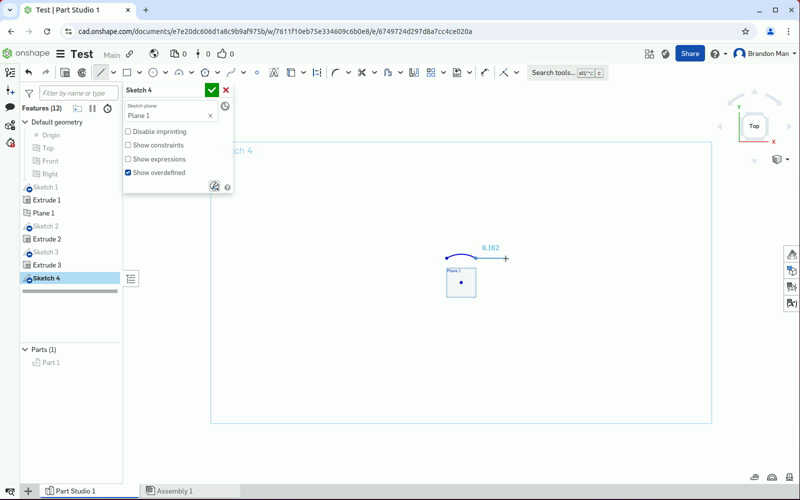
mouse_move(475, 225)
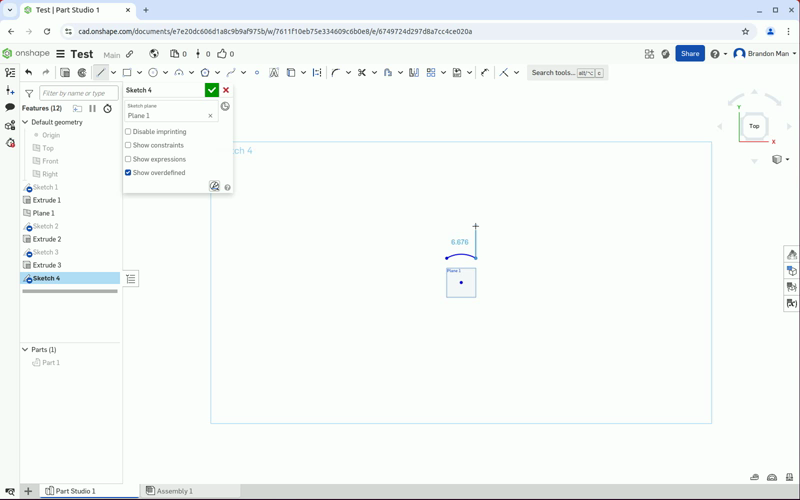
click(475, 225)
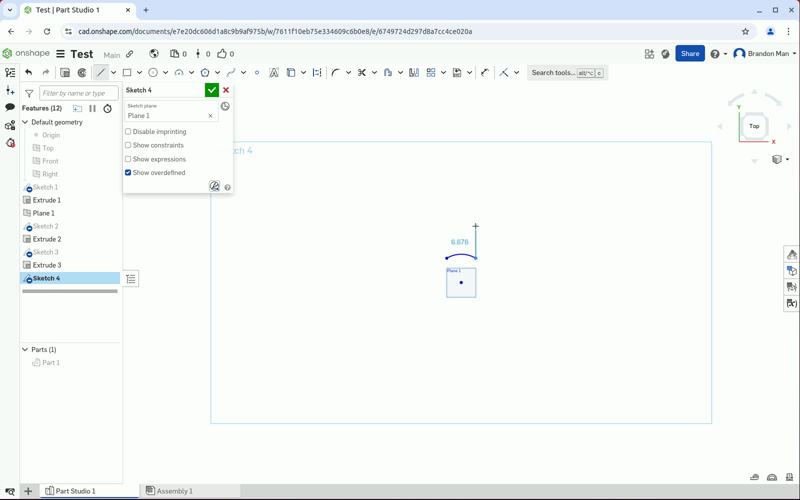
key_up(shift)
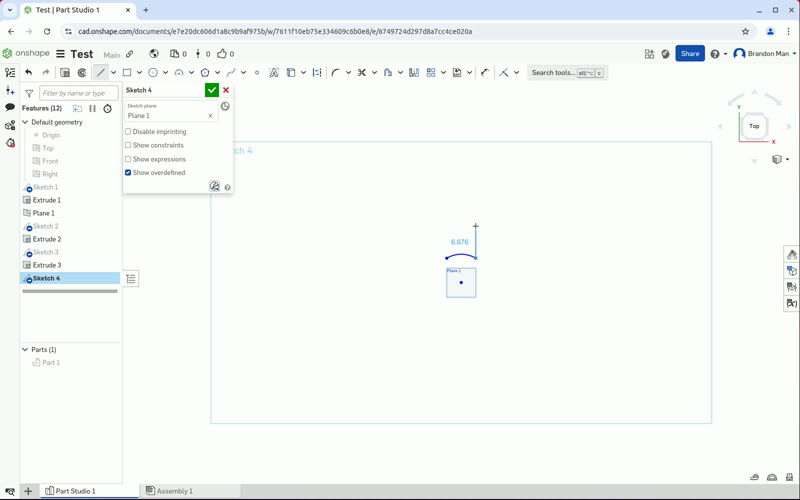
key_down(shift)
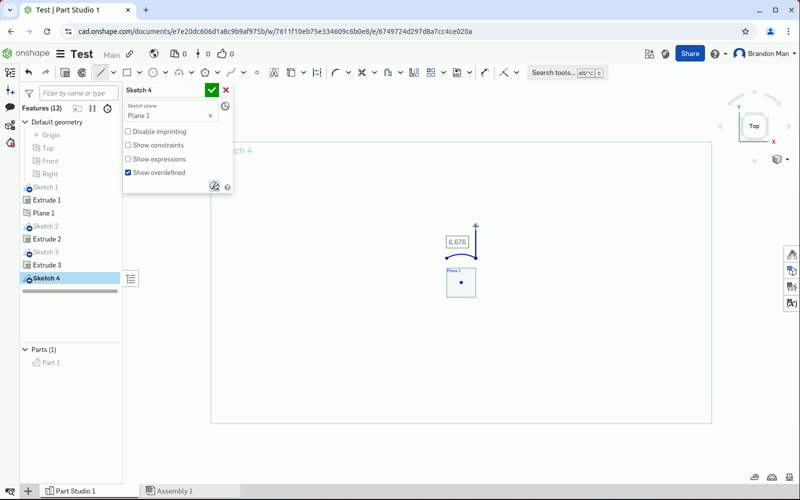
mouse_move(505, 225)
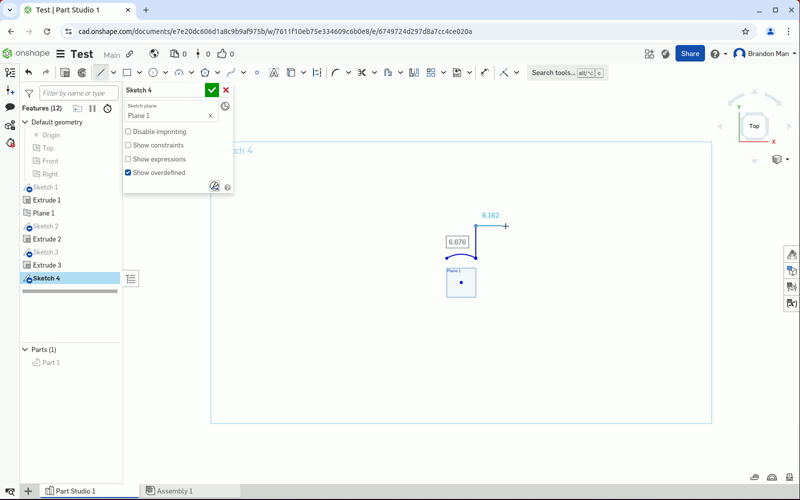
mouse_move(446, 225)
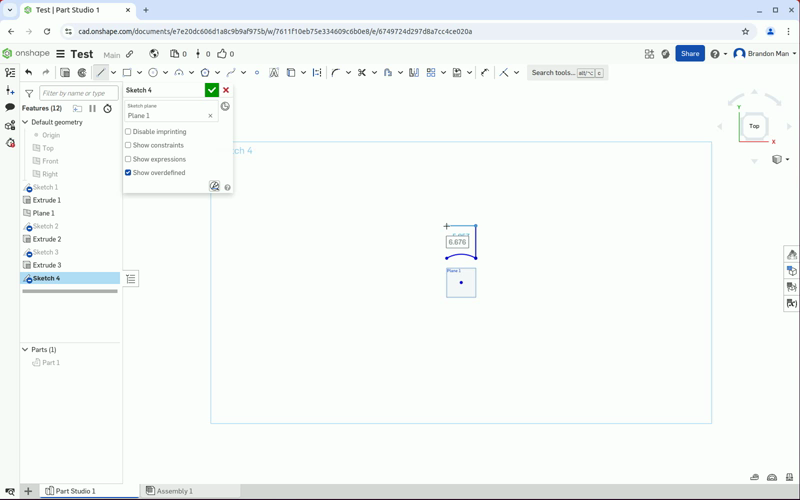
click(446, 225)
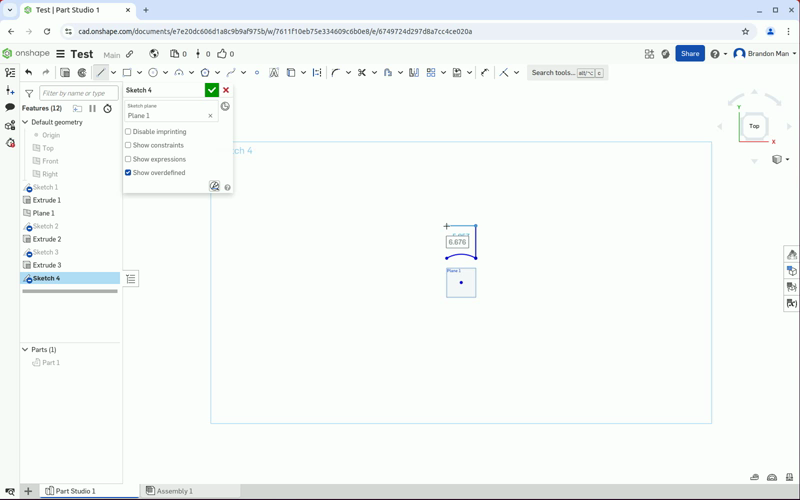
key_up(shift)
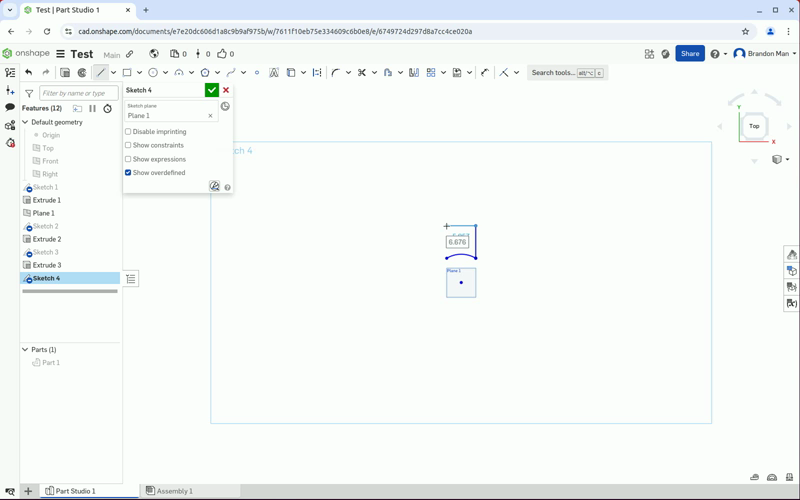
mouse_move(476, 225)
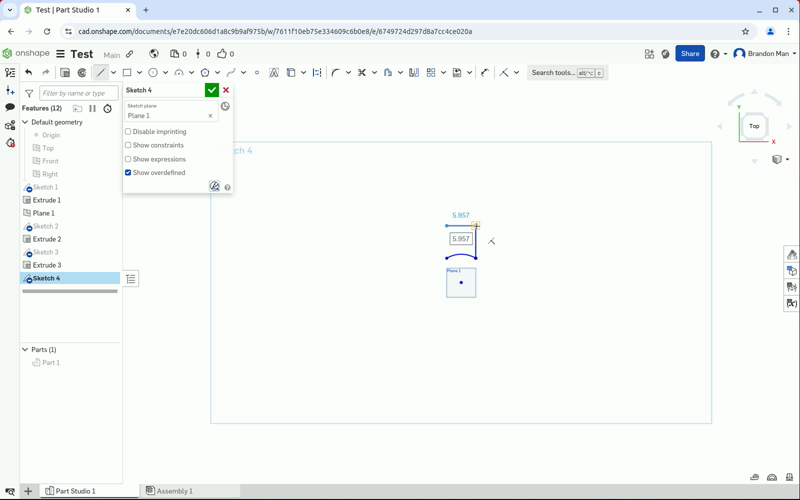
key_down(shift)
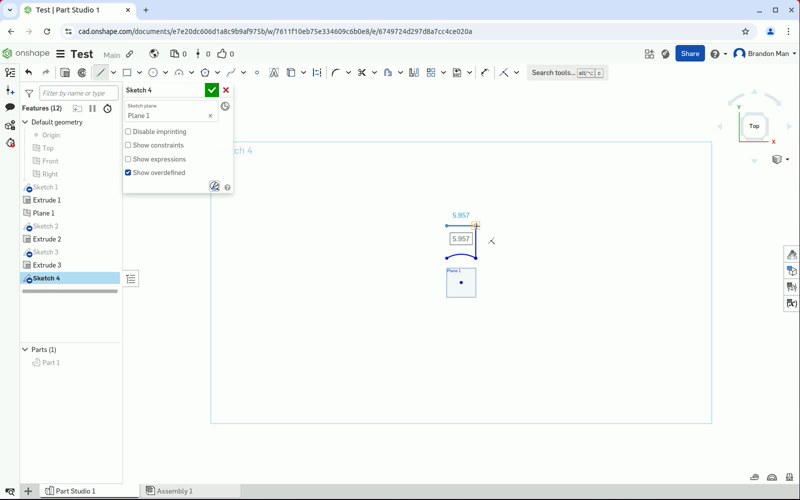
mouse_move(446, 258)
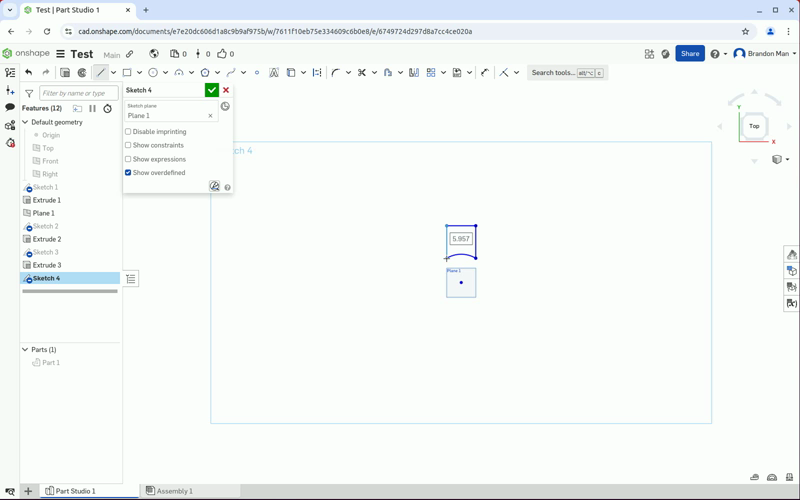
key_up(shift)
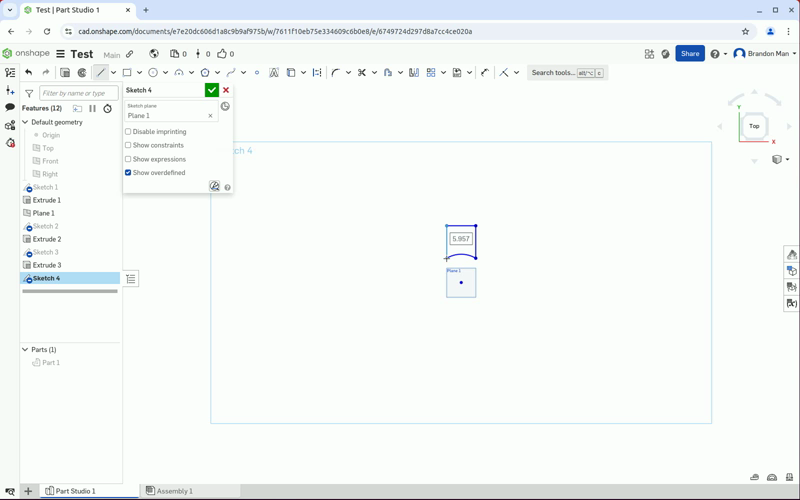
click(446, 258)
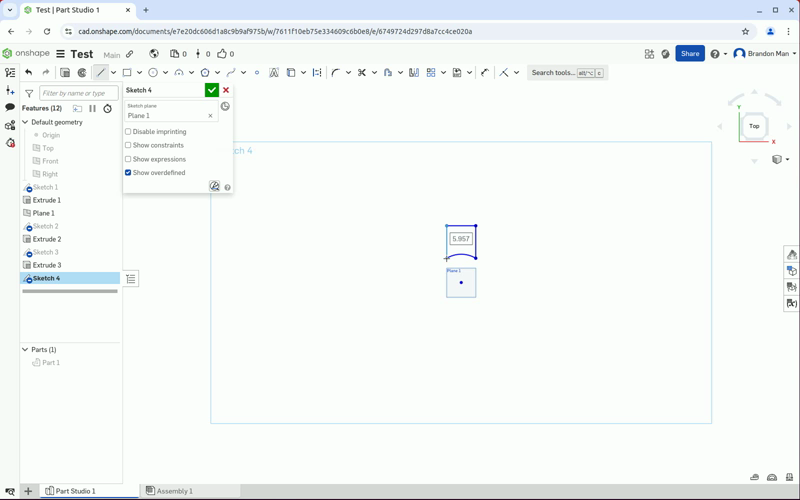
key(esc)
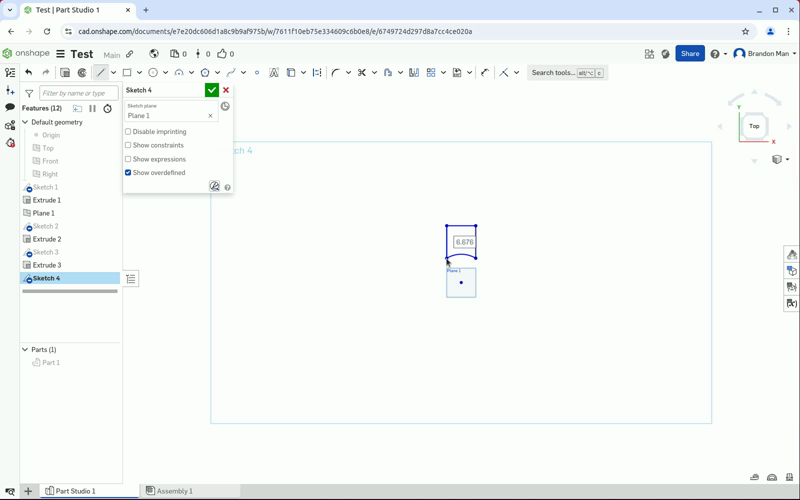
mouse_move(454, 238)
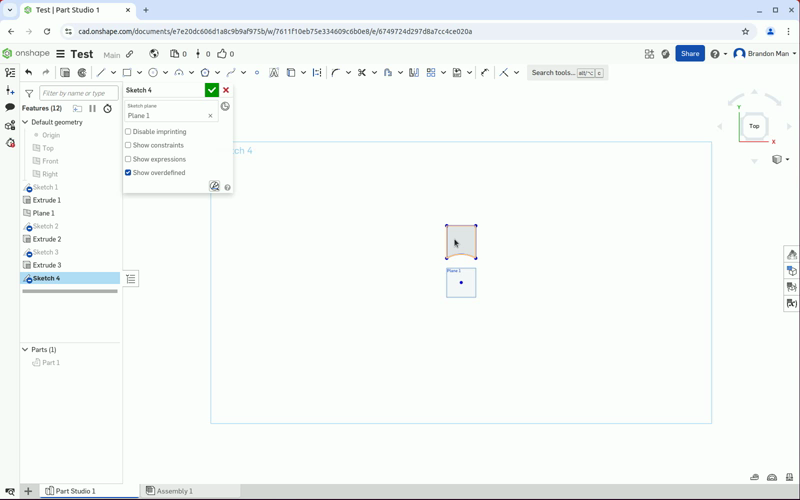
scroll(6)
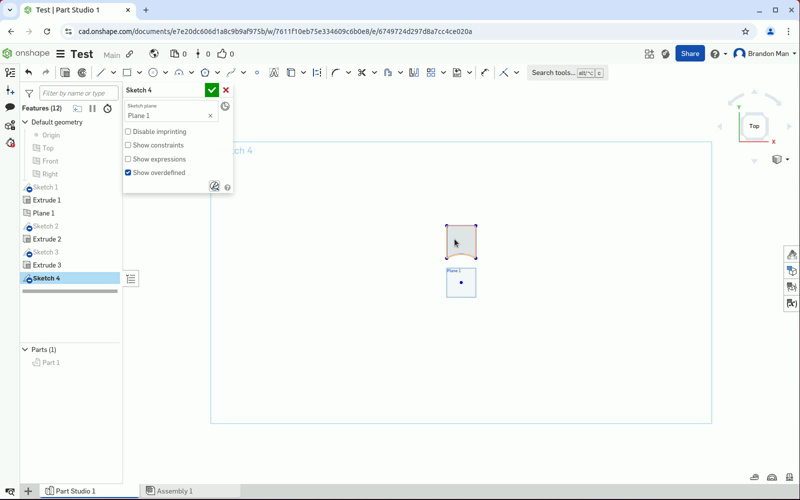
scroll(6)
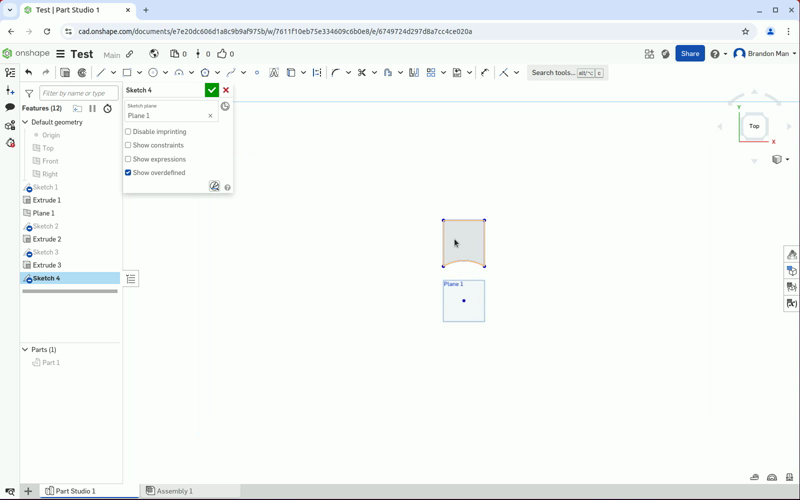
scroll(6)
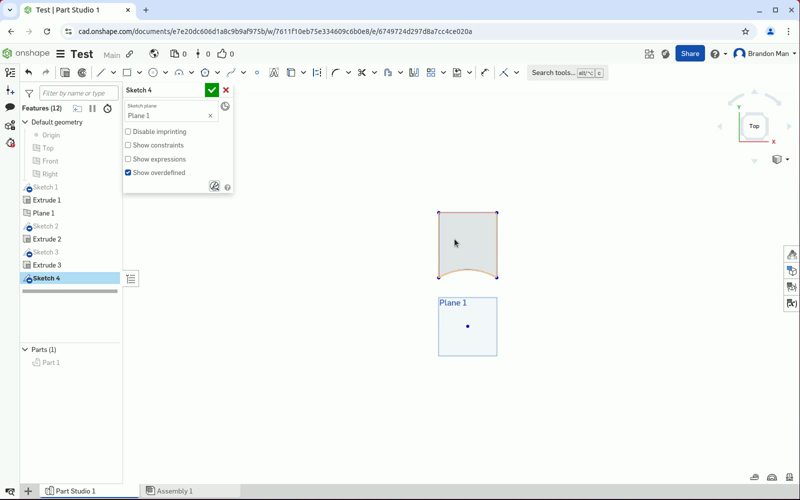
scroll(6)
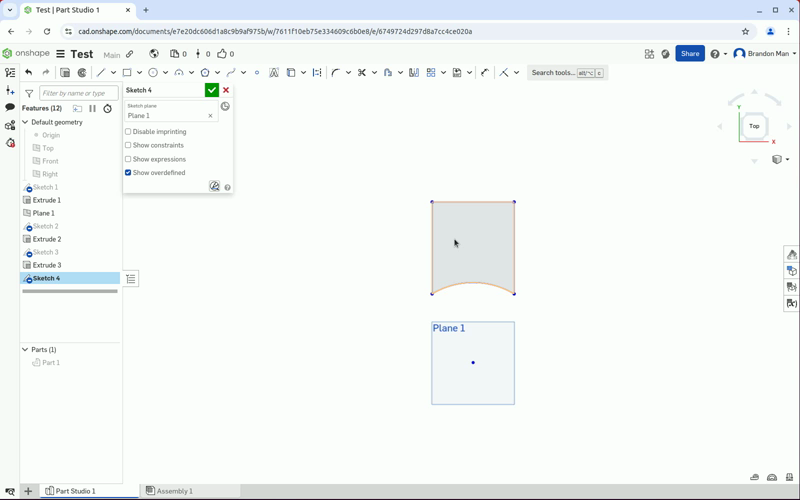
scroll(6)
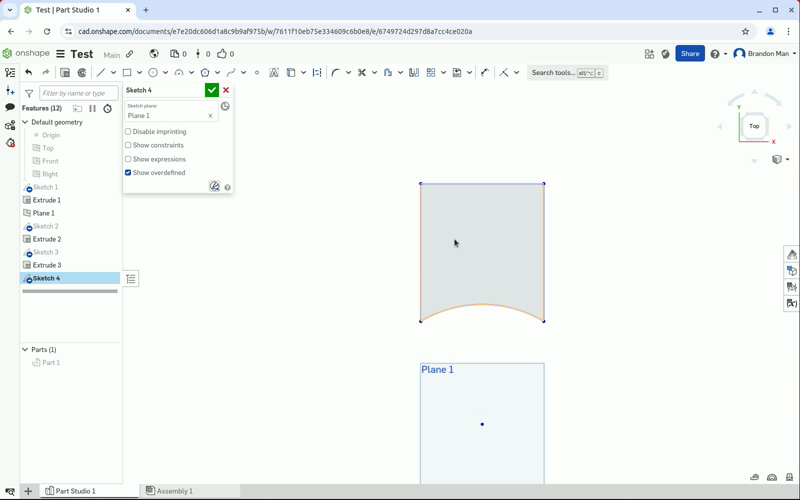
scroll(6)
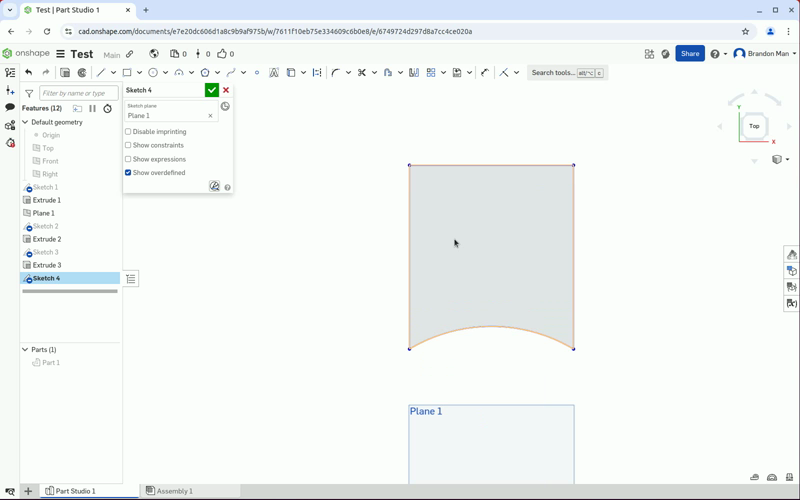
scroll(6)
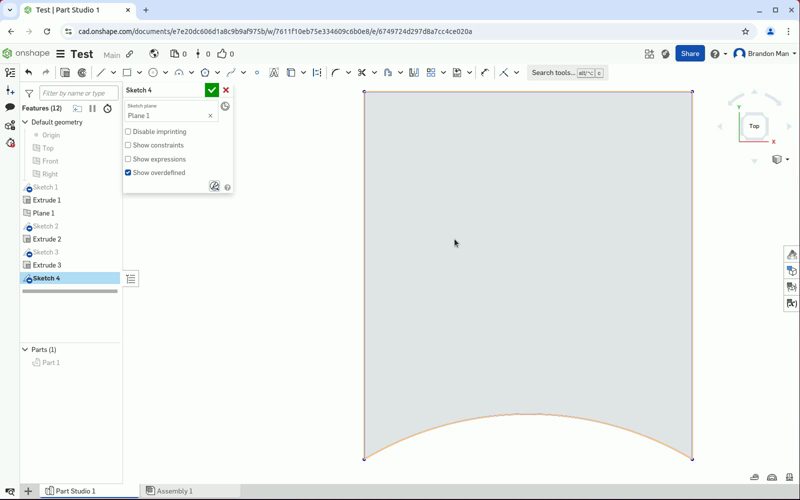
click(454, 238)
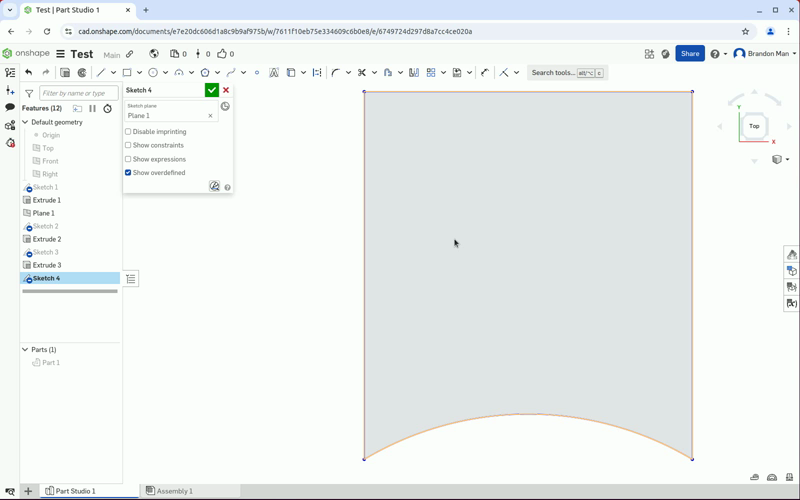
scroll(-6)
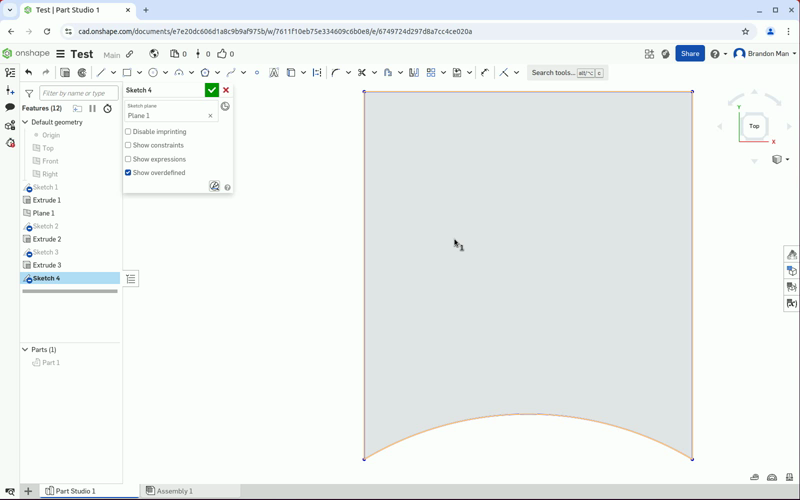
scroll(-6)
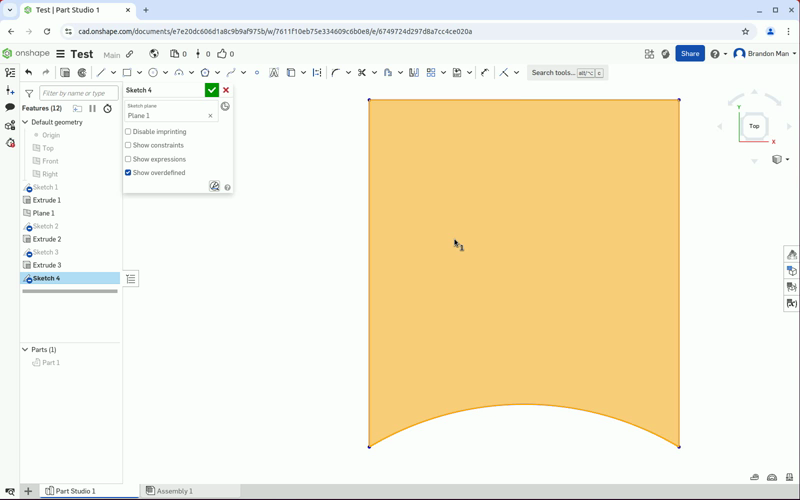
scroll(-6)
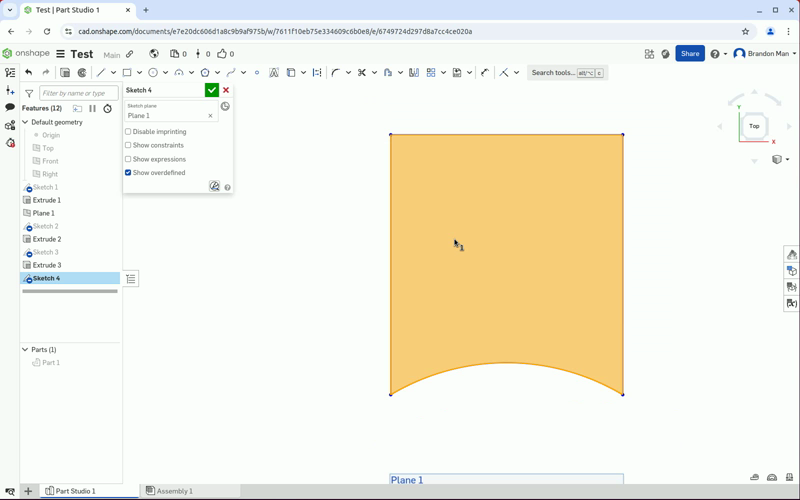
scroll(-6)
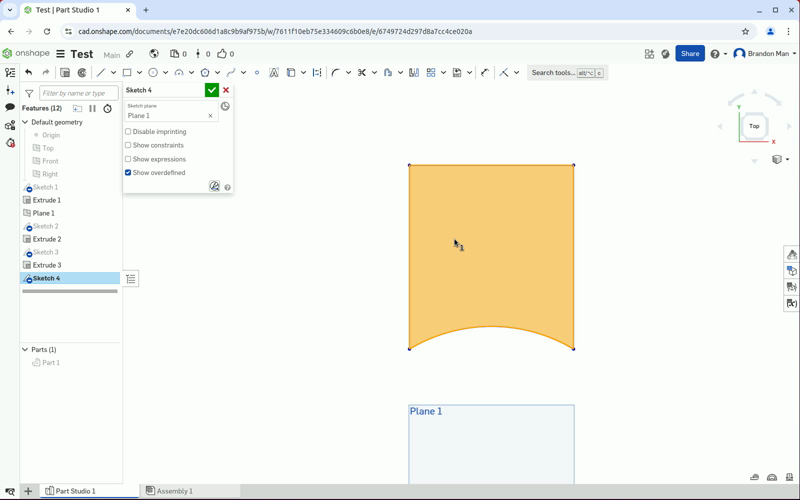
scroll(-6)
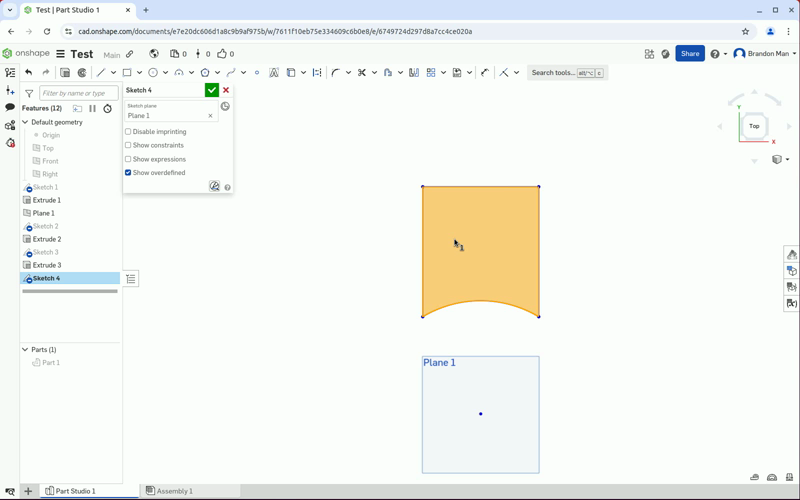
scroll(-6)
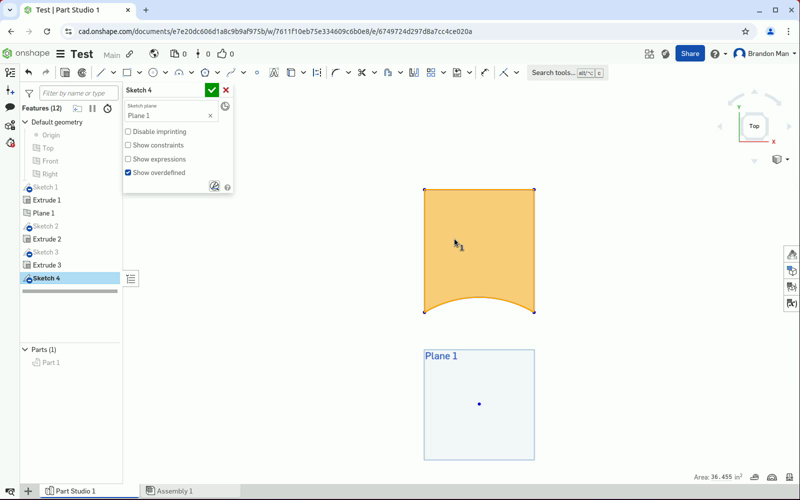
scroll(-6)
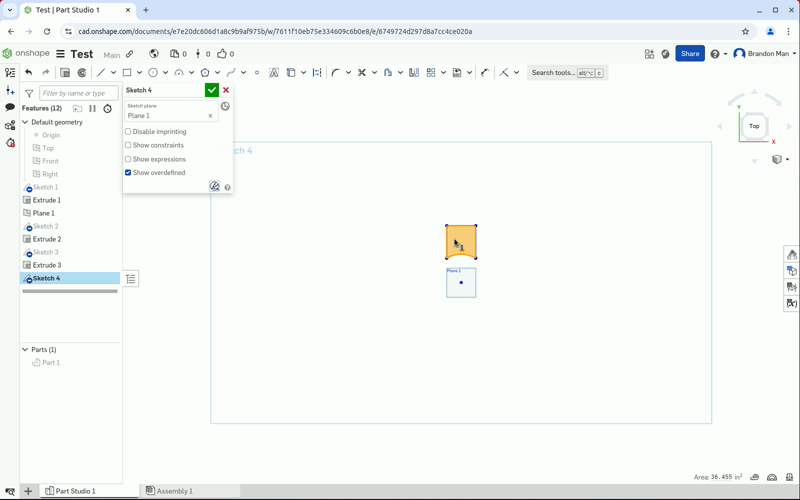
mouse_move(73, 352)
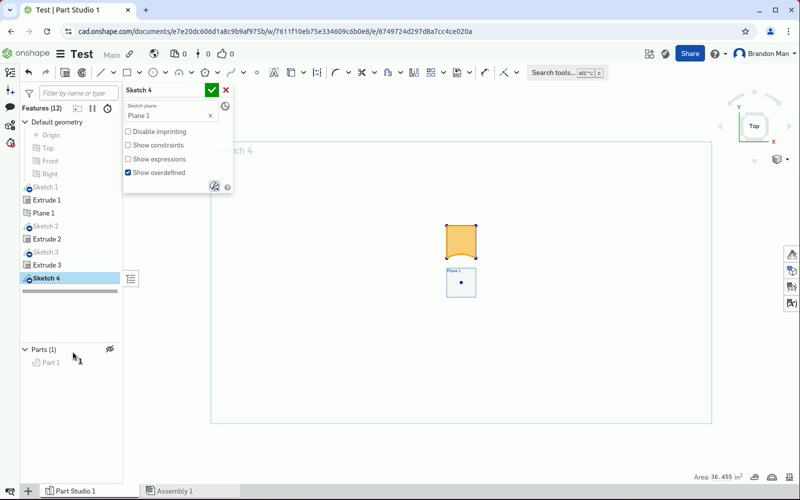
key(shift+y)
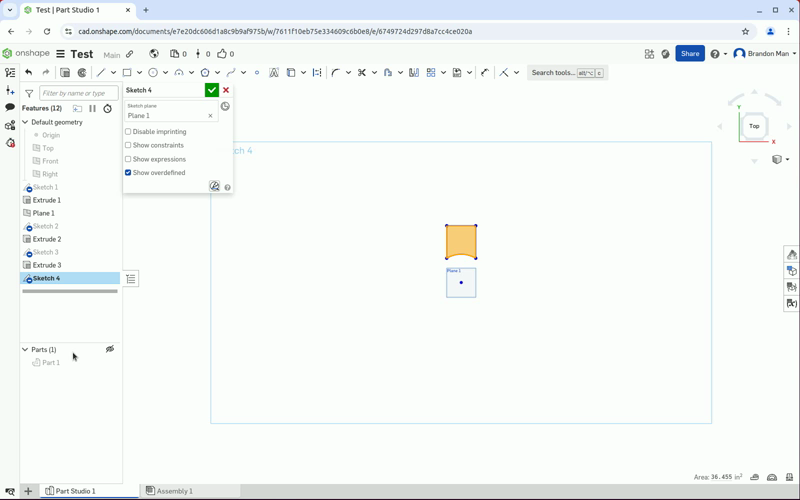
key(shift+e)
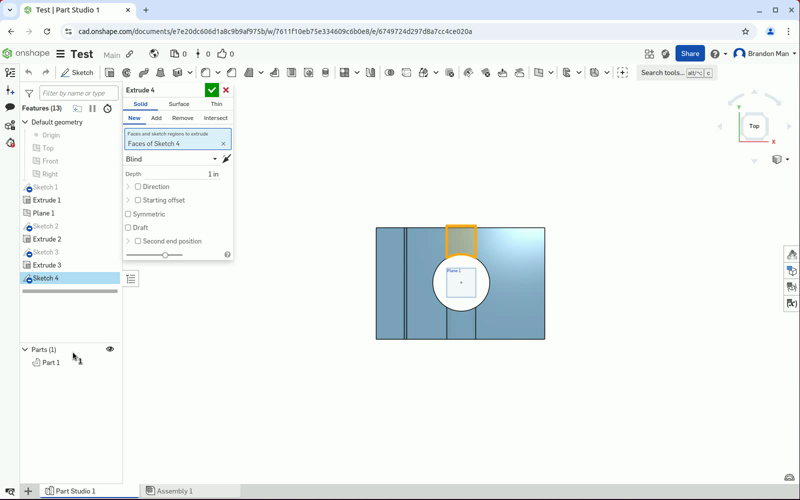
mouse_move(143, 106)
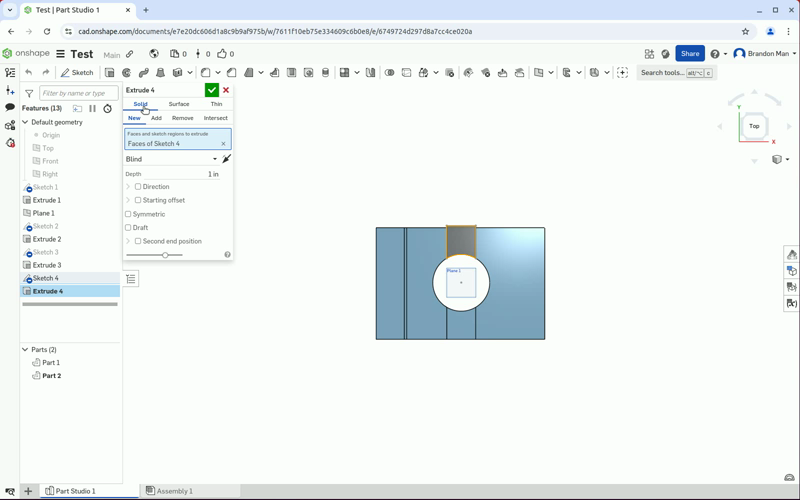
click(143, 106)
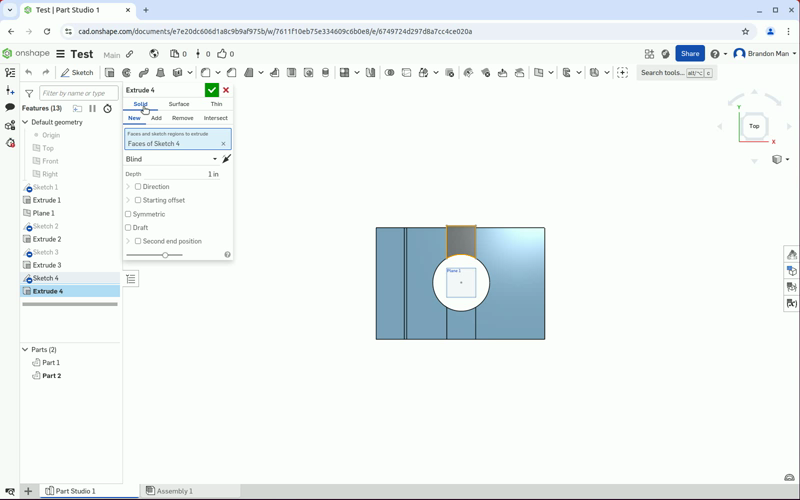
mouse_move(186, 120)
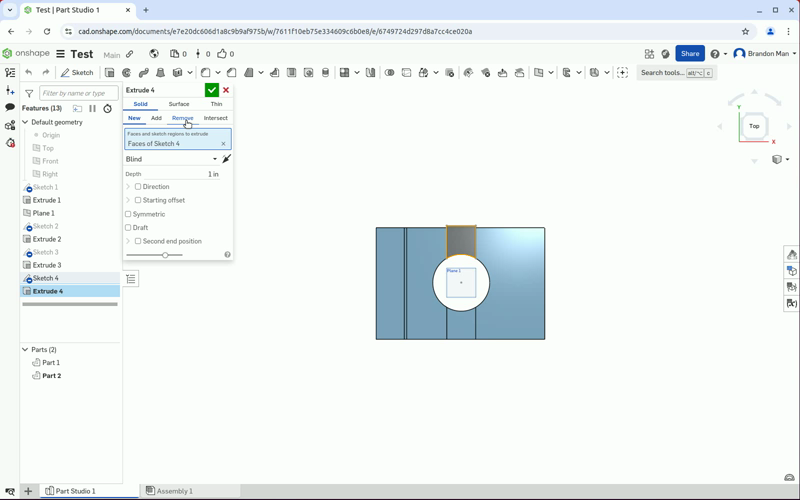
click(186, 120)
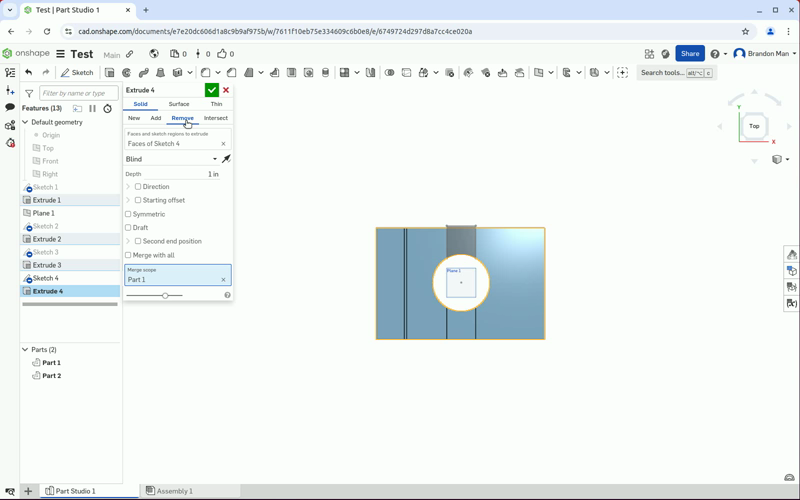
key(tab, 4)
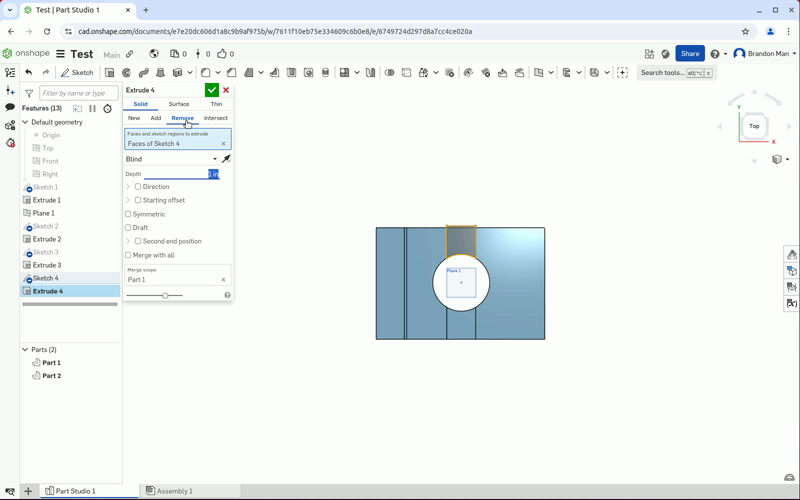
text(2.407)
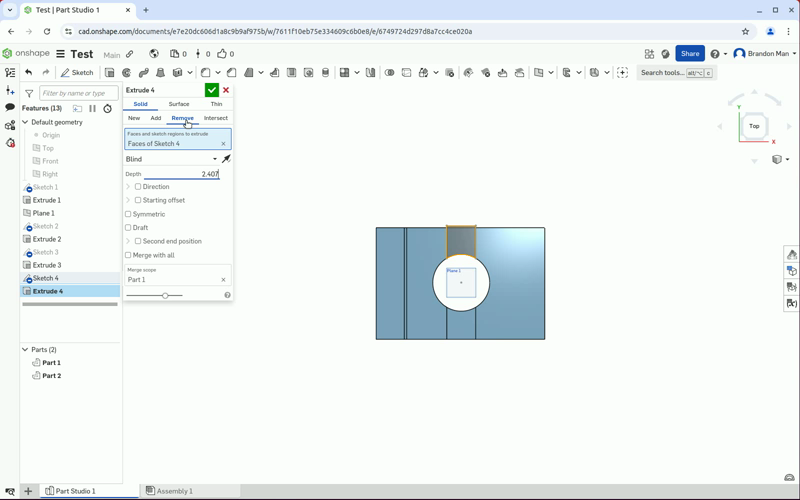
key(tab, 6)
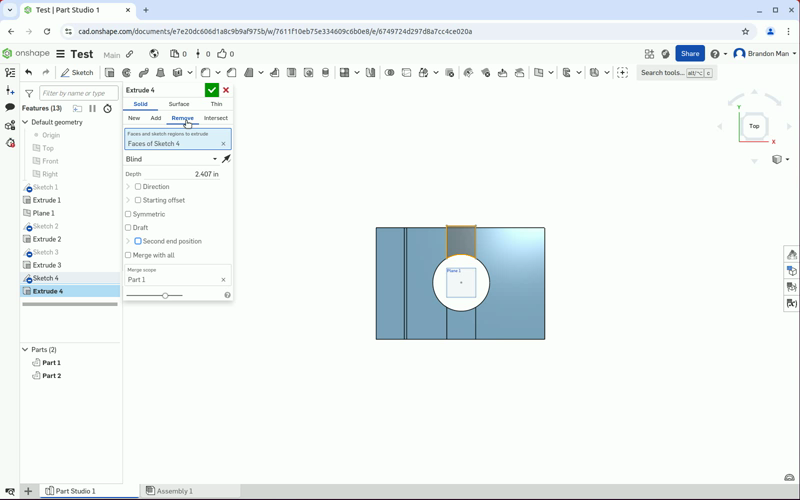
key(space)
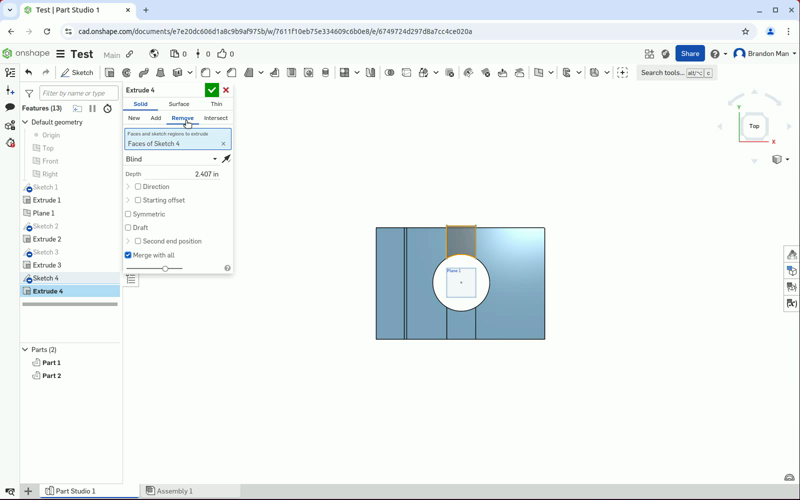
key(enter)
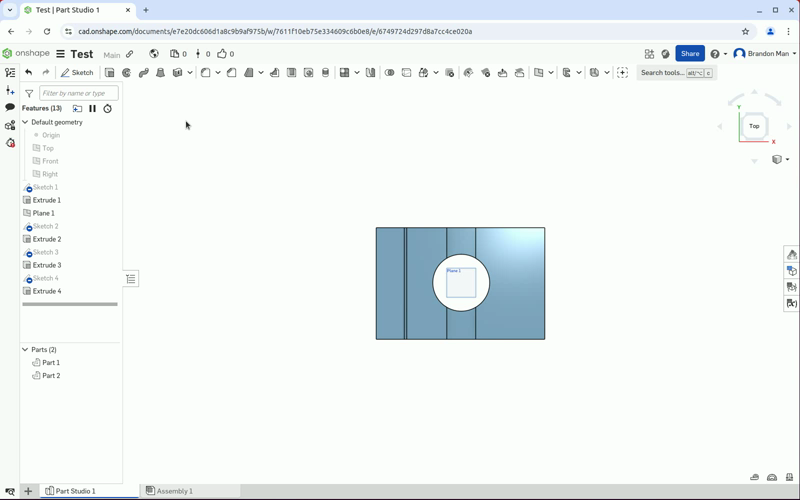
key(shift+h)
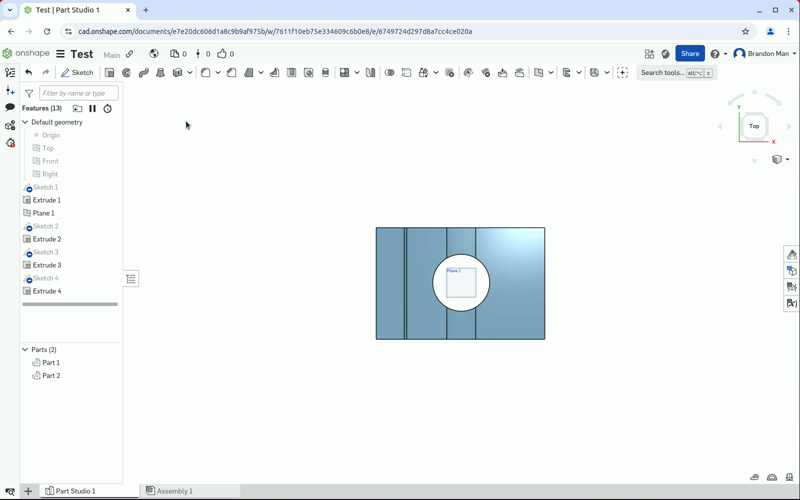
key(shift+h)
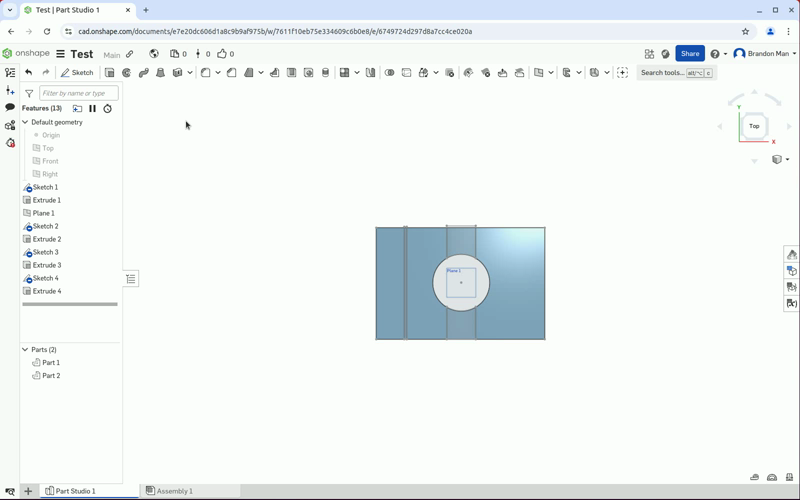
key(shift+7)
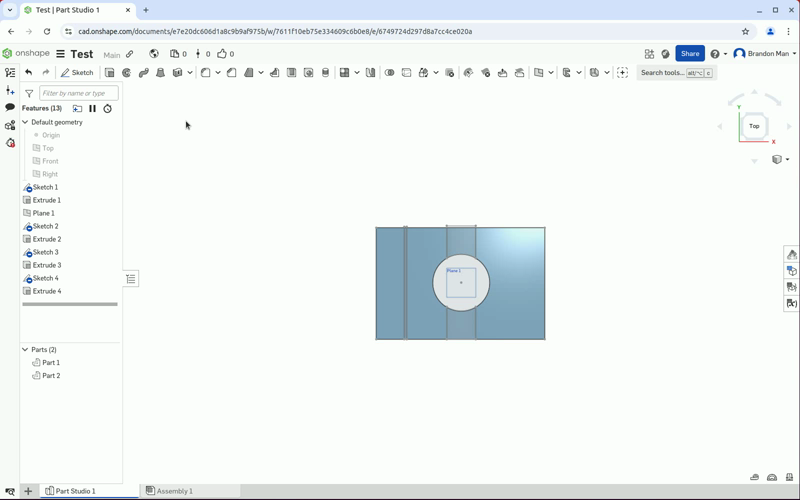
key(up, 3)
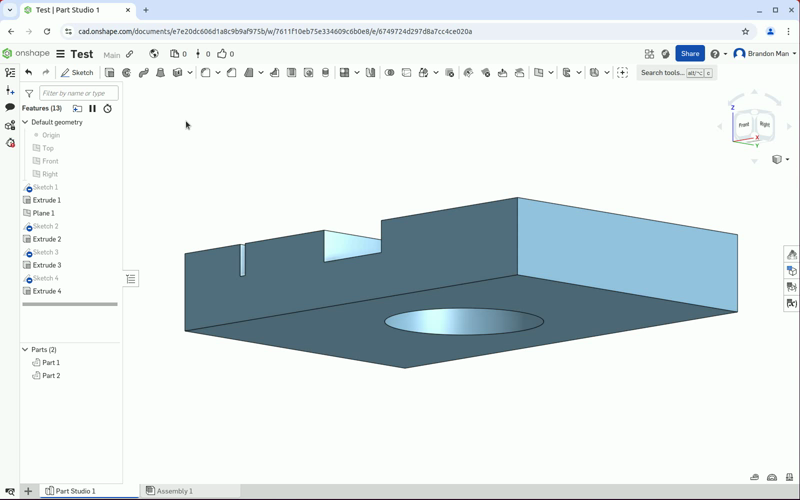
key(left, 3)
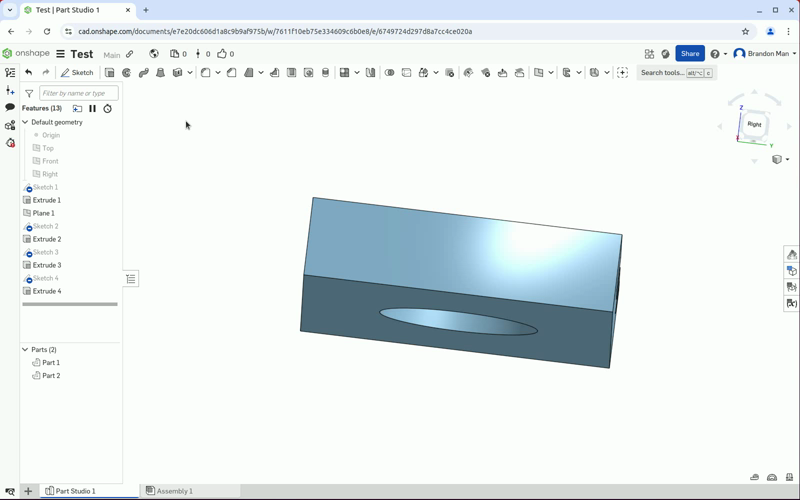
key(right, 3)
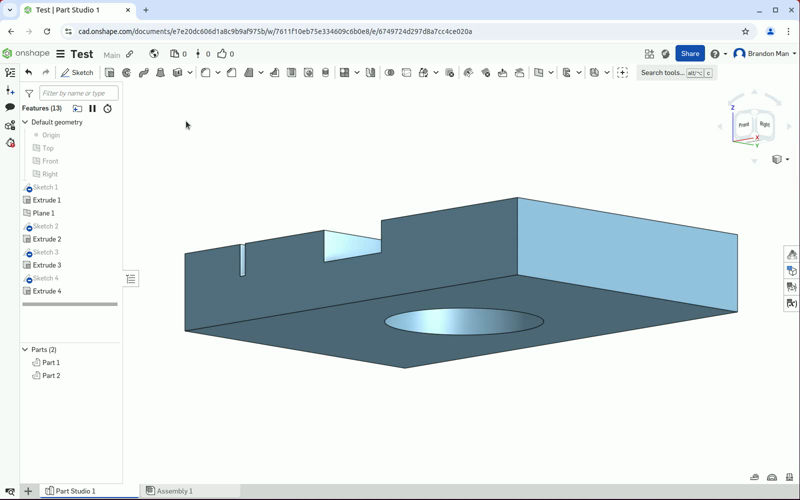
key(down, 3)
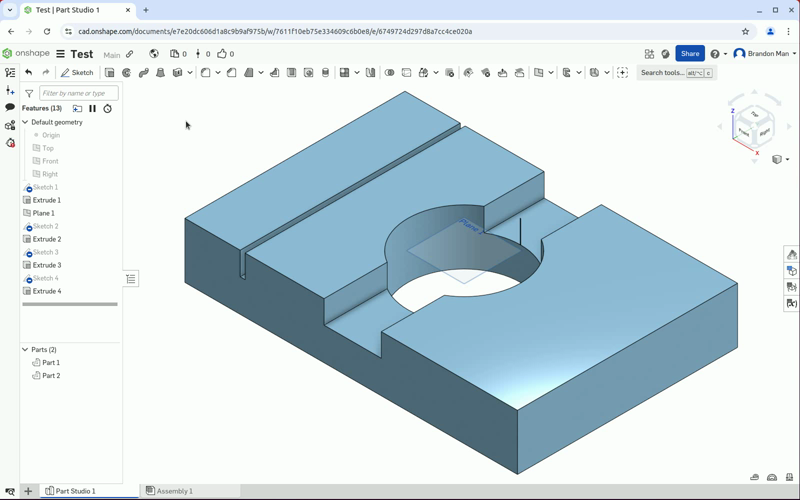
mouse_move(73, 189)
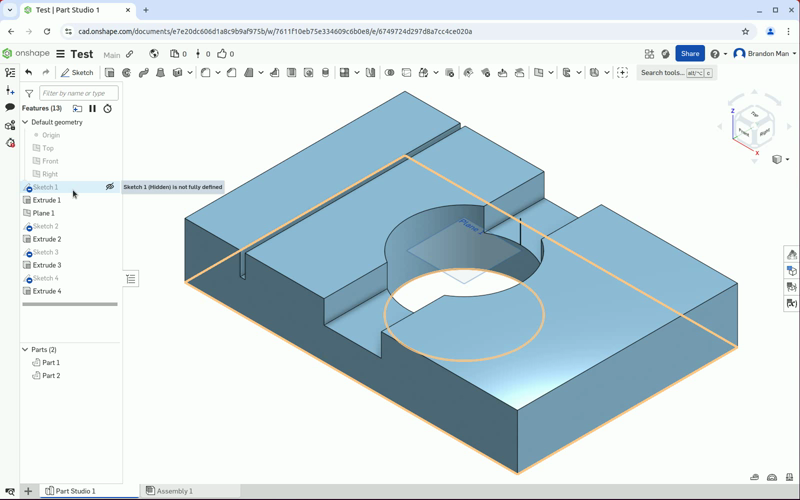
click(73, 189)